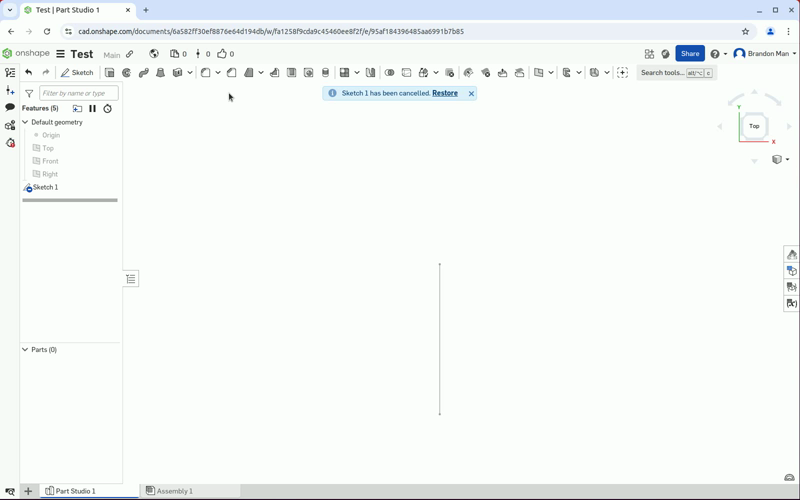
key(shift+h)
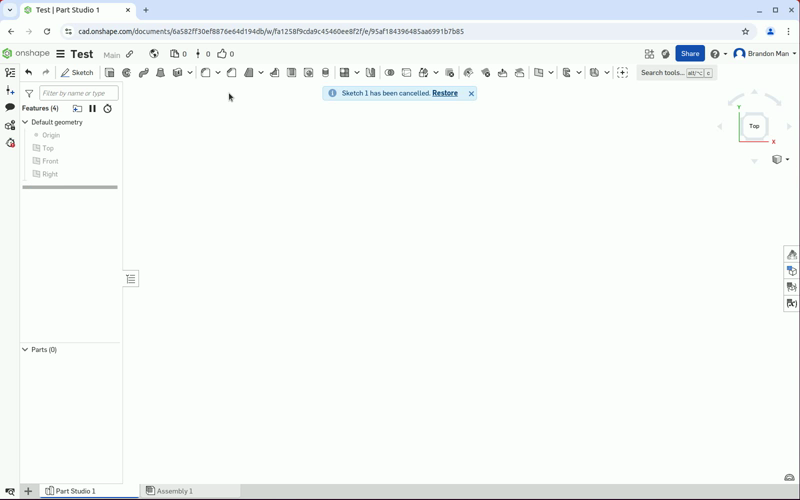
key(shift+s)
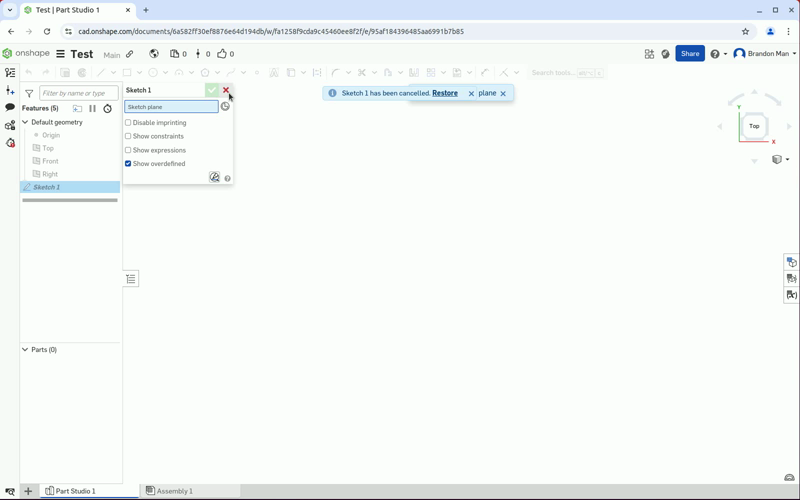
mouse_move(73, 150)
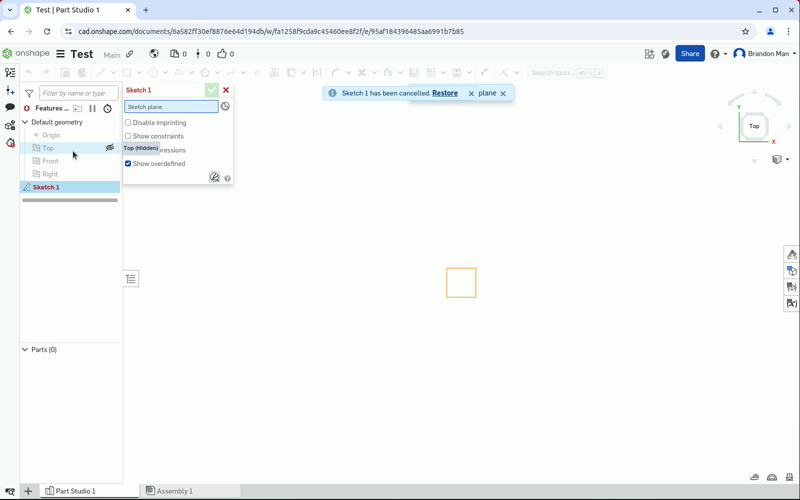
click(73, 150)
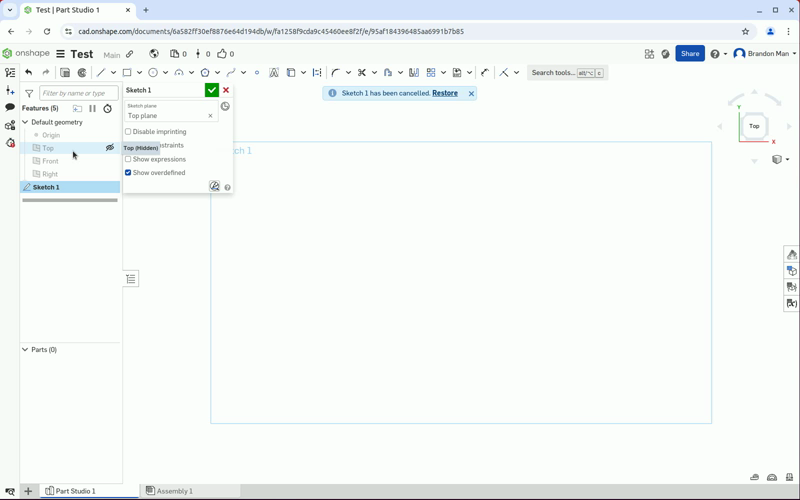
mouse_move(73, 352)
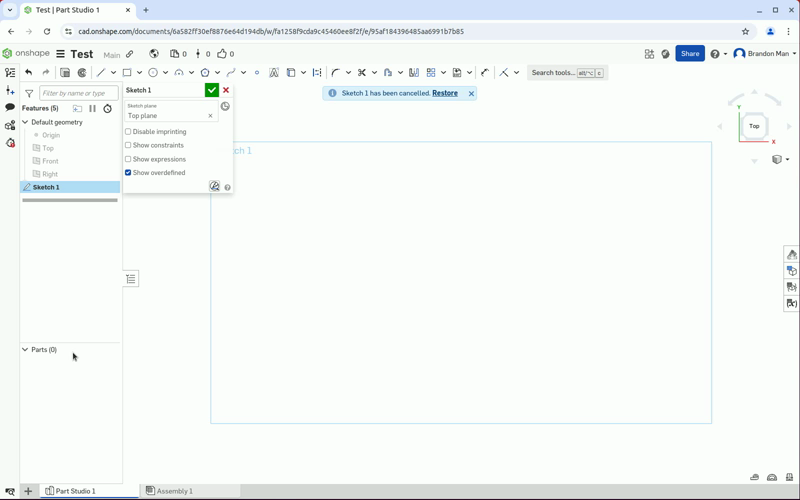
key(y)
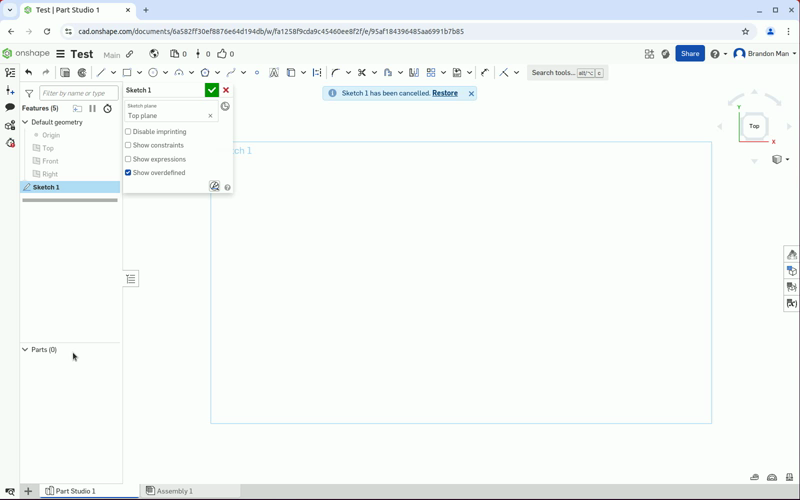
key(l)
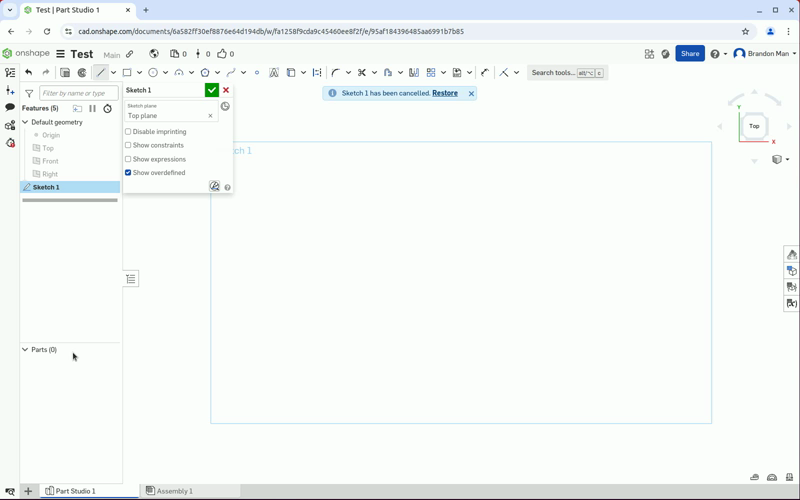
key_down(shift)
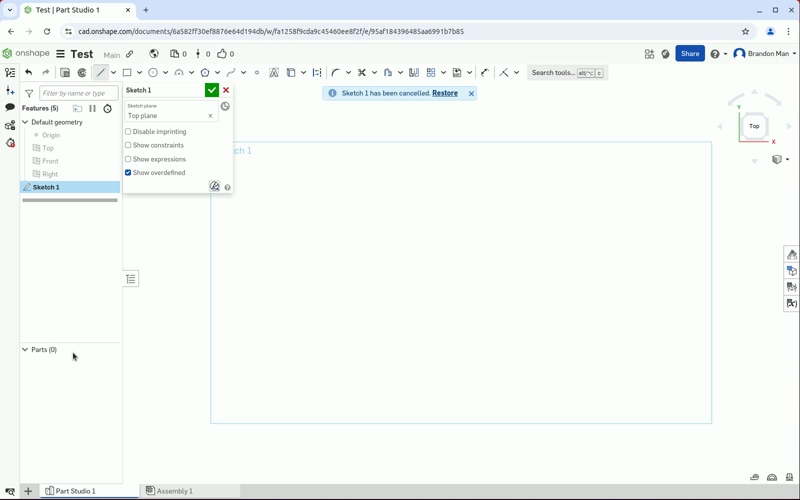
mouse_move(444, 291)
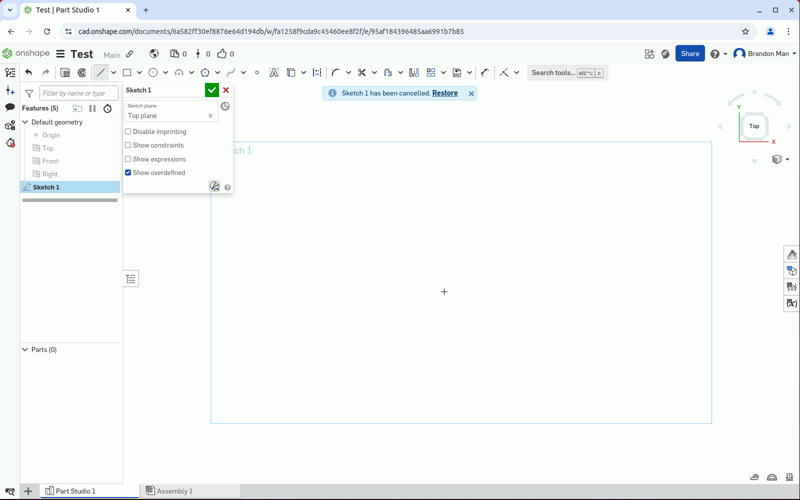
click(444, 291)
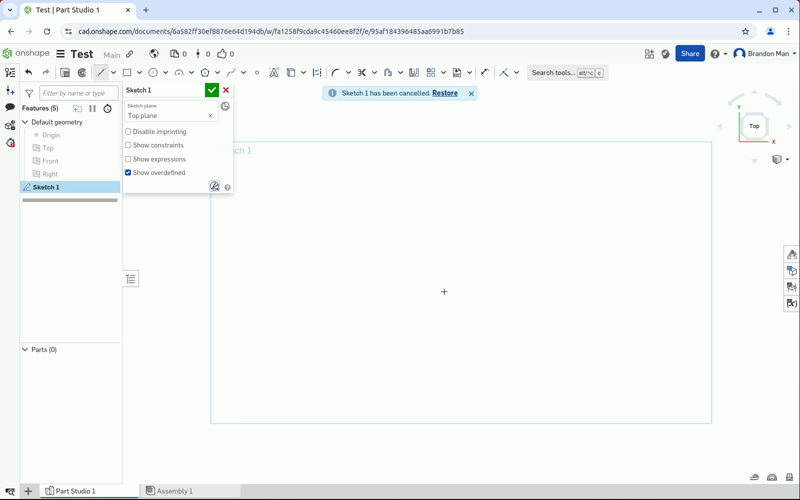
key_up(shift)
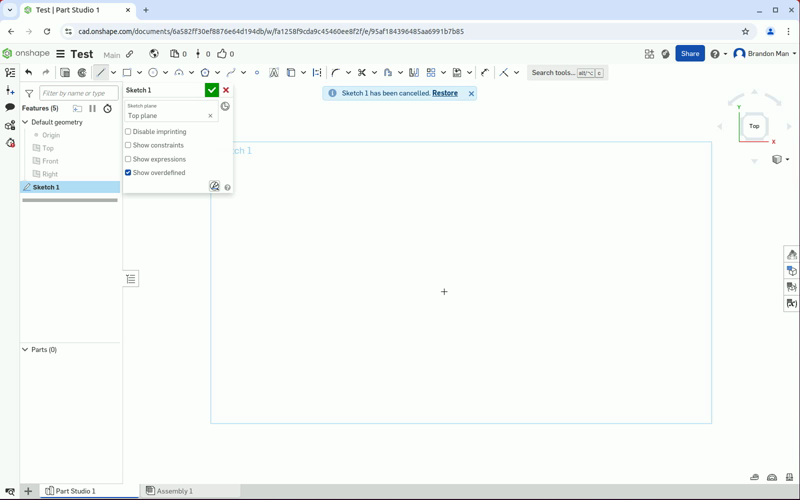
key_down(shift)
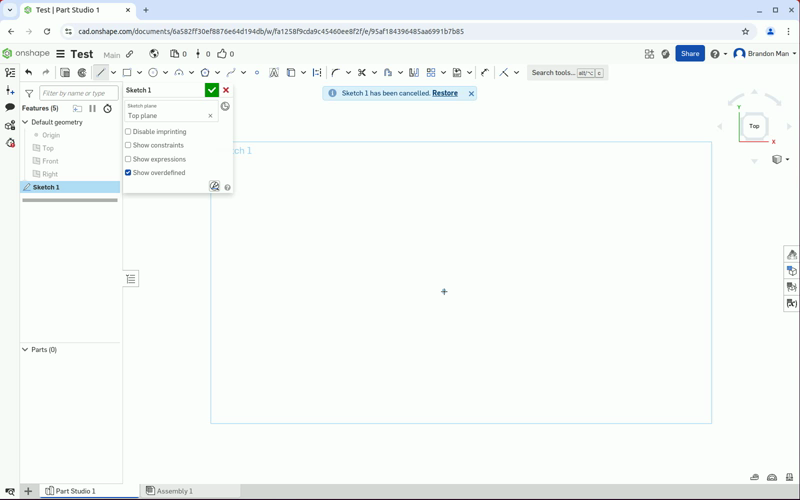
mouse_move(474, 291)
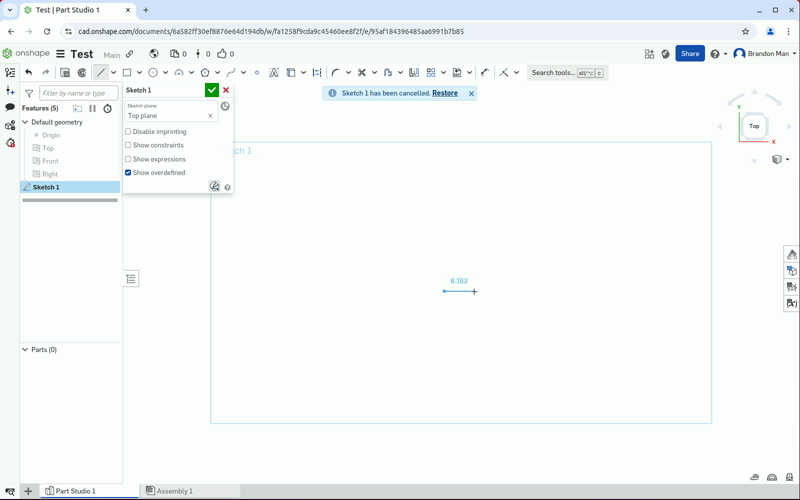
mouse_move(453, 300)
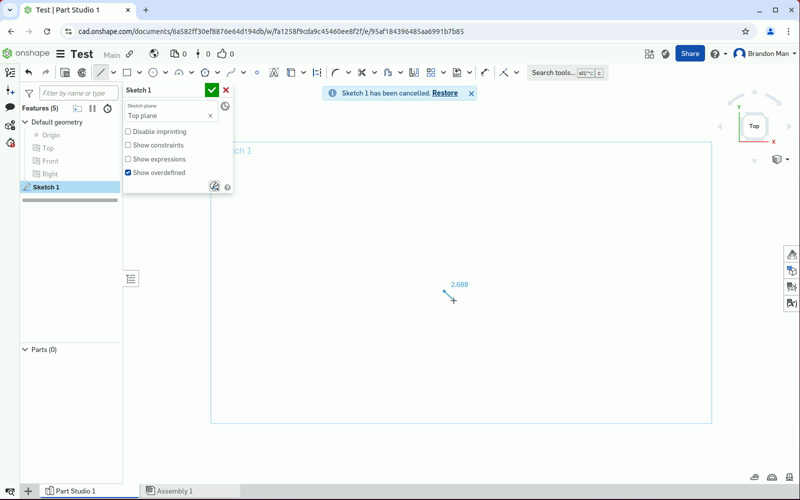
click(453, 300)
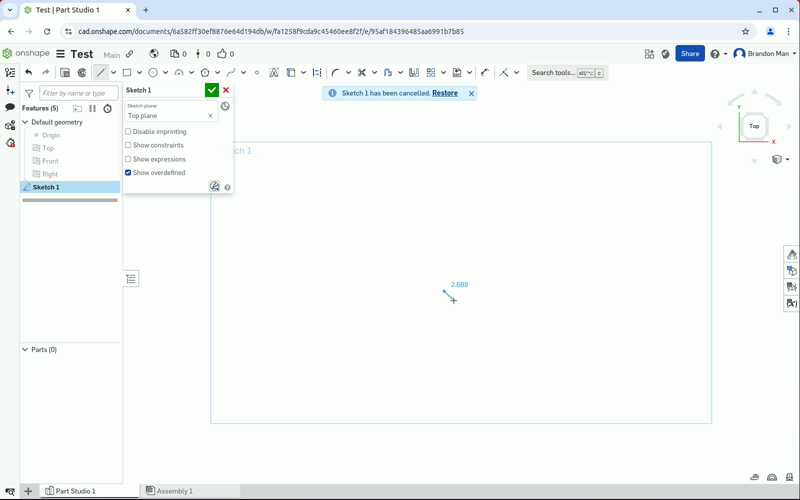
key_up(shift)
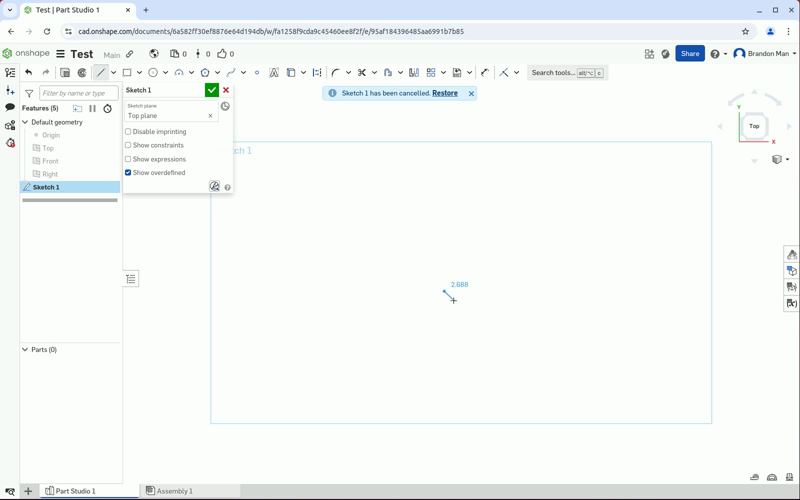
key_down(shift)
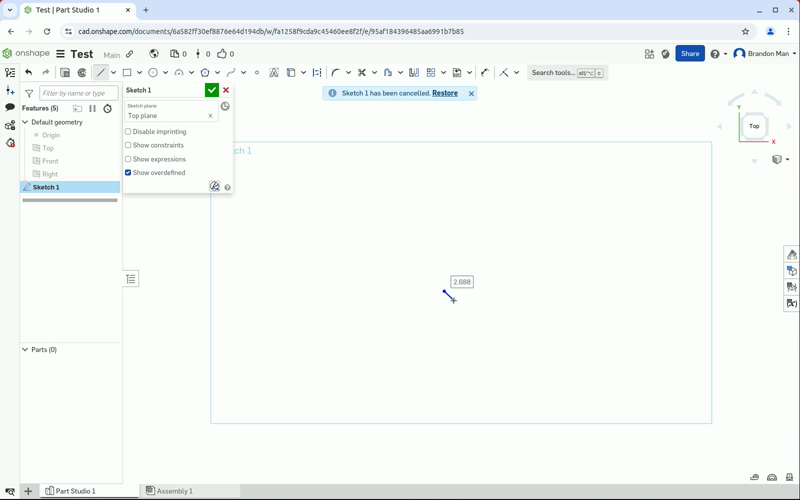
mouse_move(483, 300)
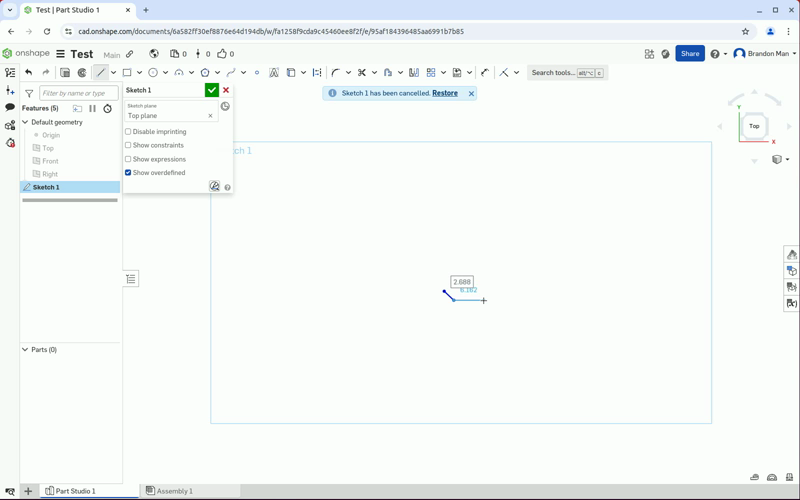
mouse_move(461, 291)
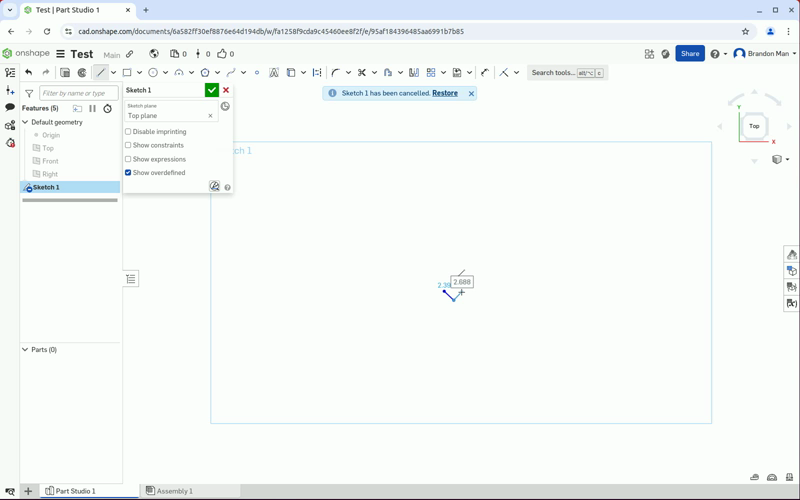
click(461, 291)
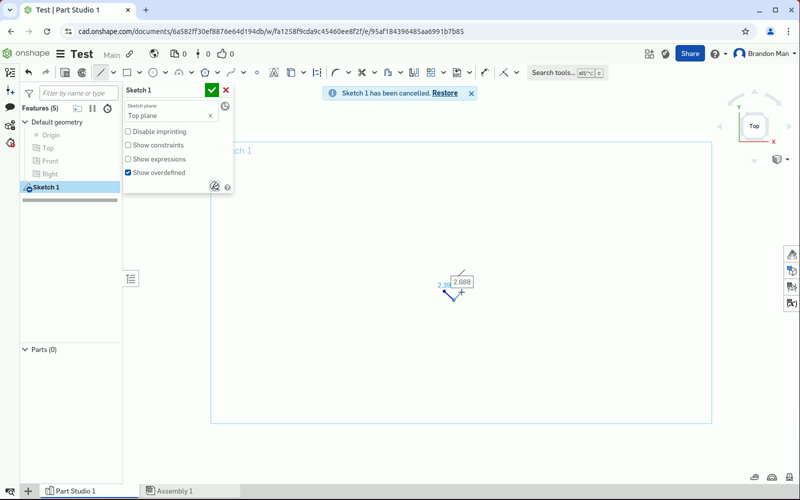
key_up(shift)
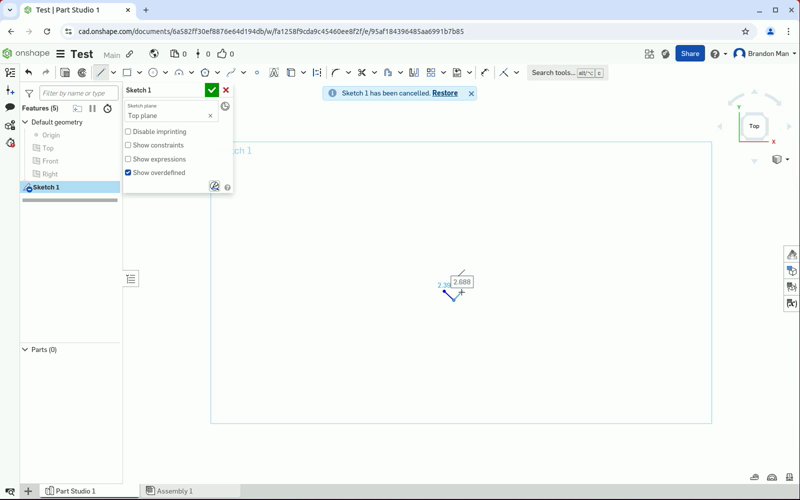
key_down(shift)
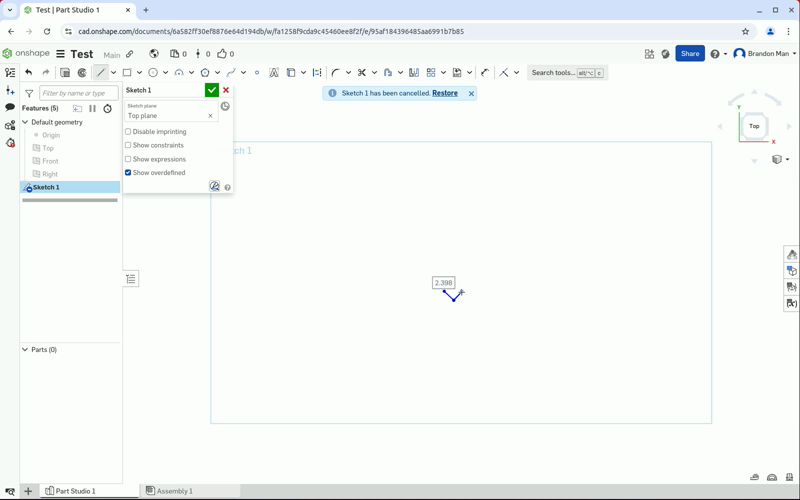
mouse_move(492, 291)
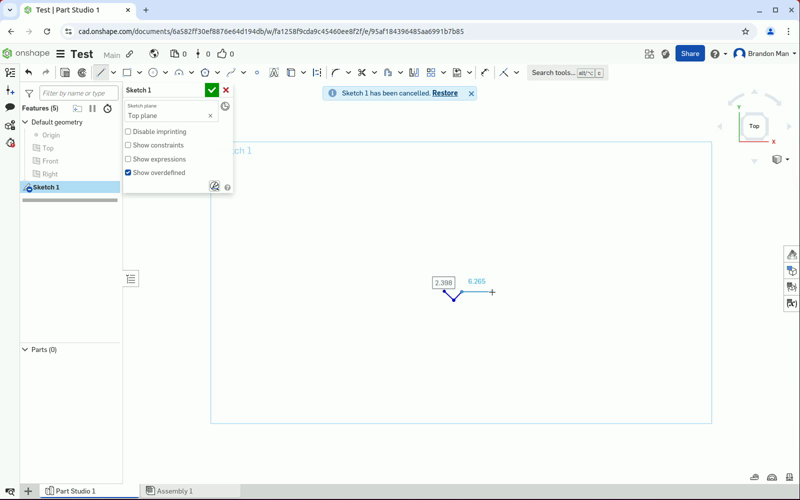
mouse_move(470, 300)
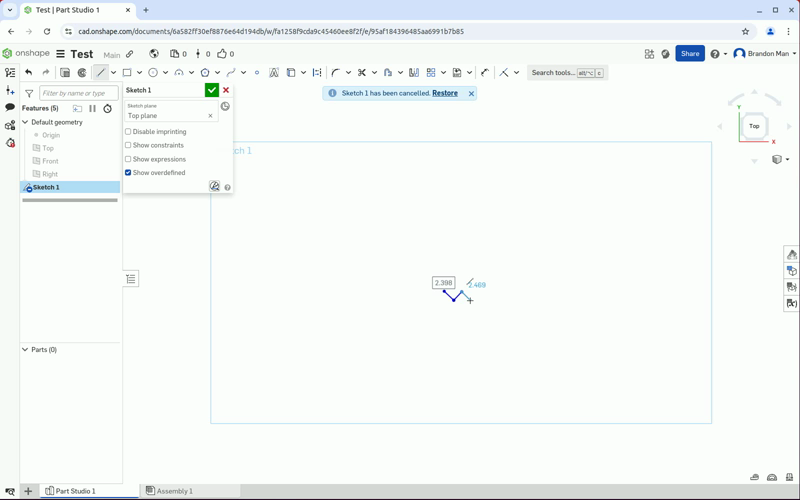
click(470, 300)
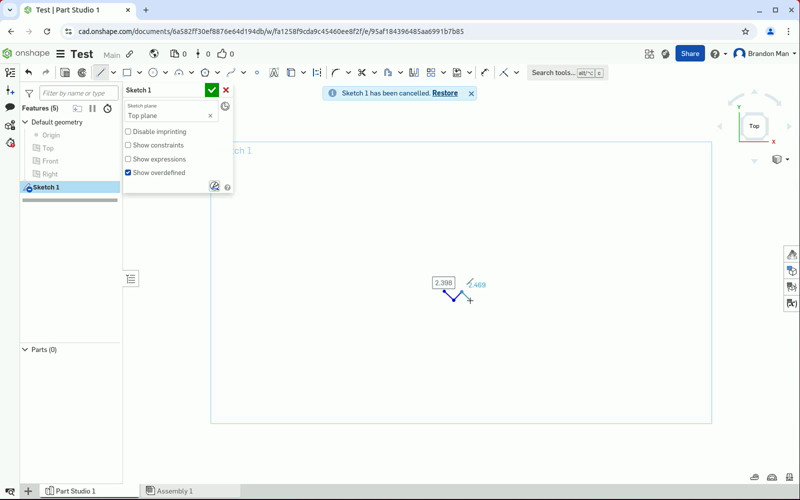
key_up(shift)
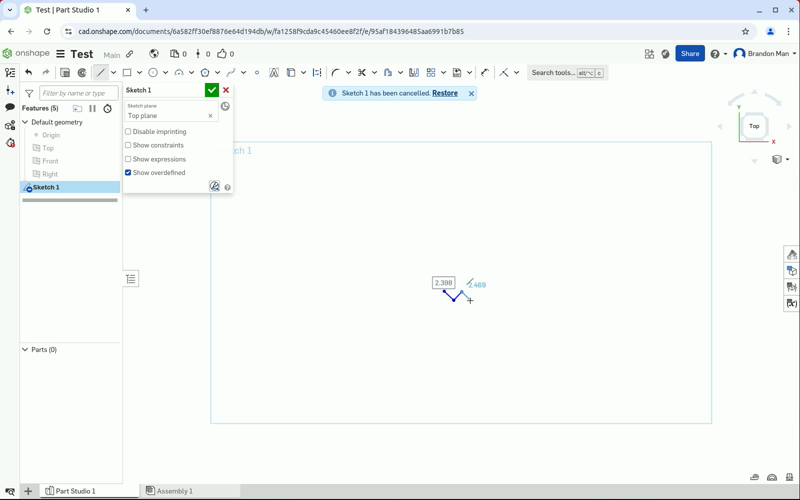
key_down(shift)
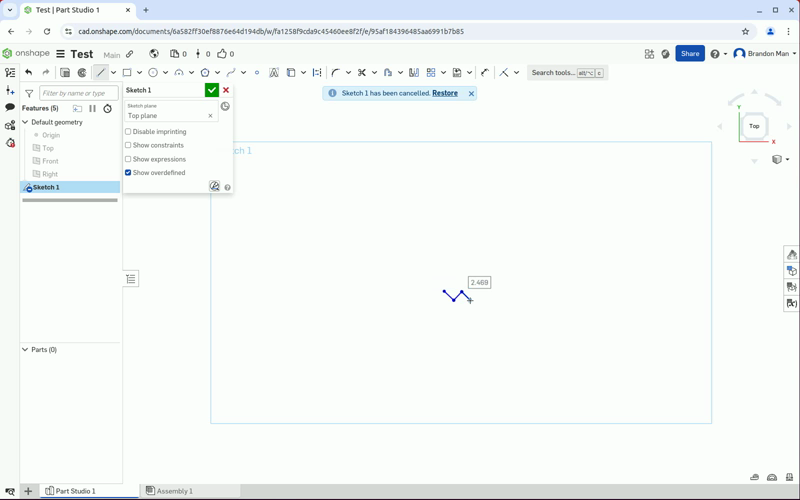
mouse_move(500, 300)
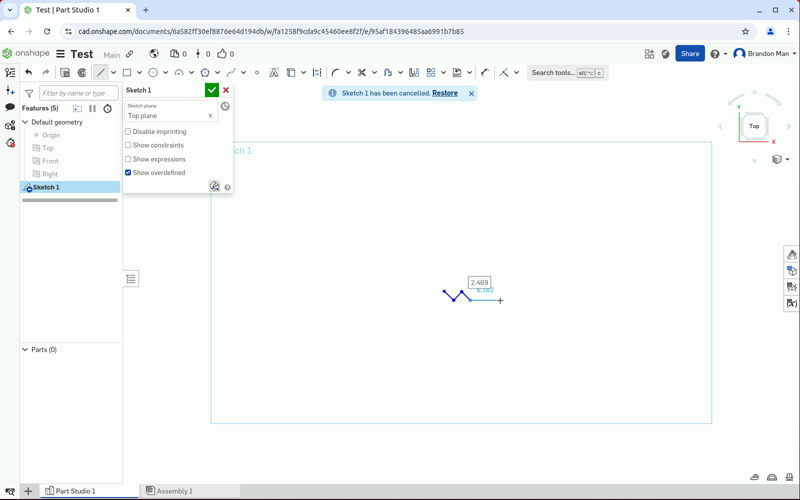
mouse_move(479, 291)
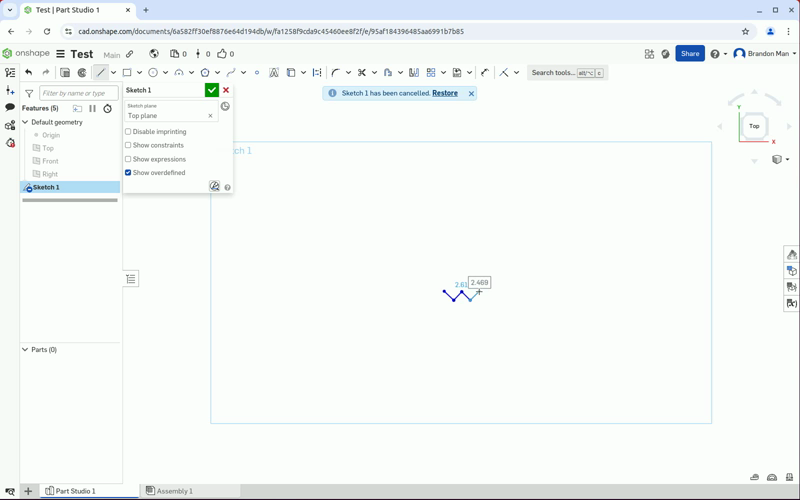
click(479, 291)
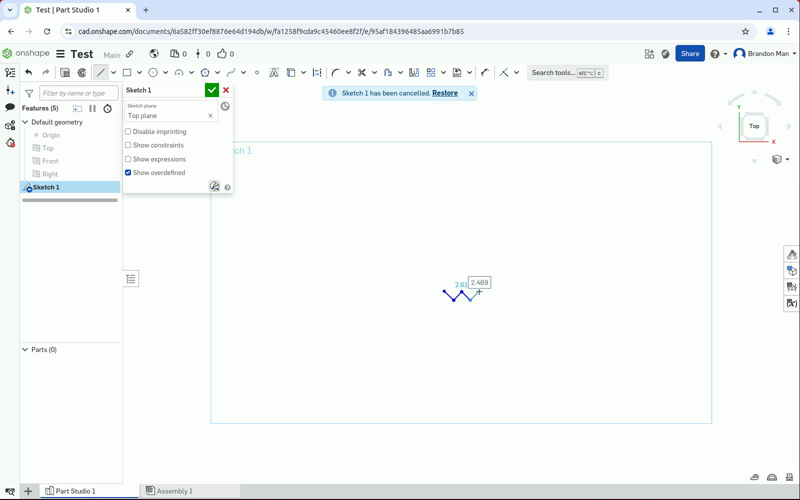
key_up(shift)
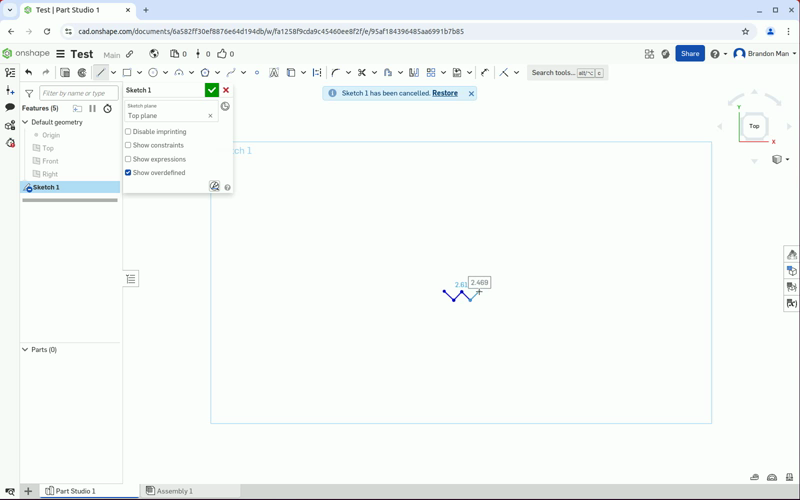
key_down(shift)
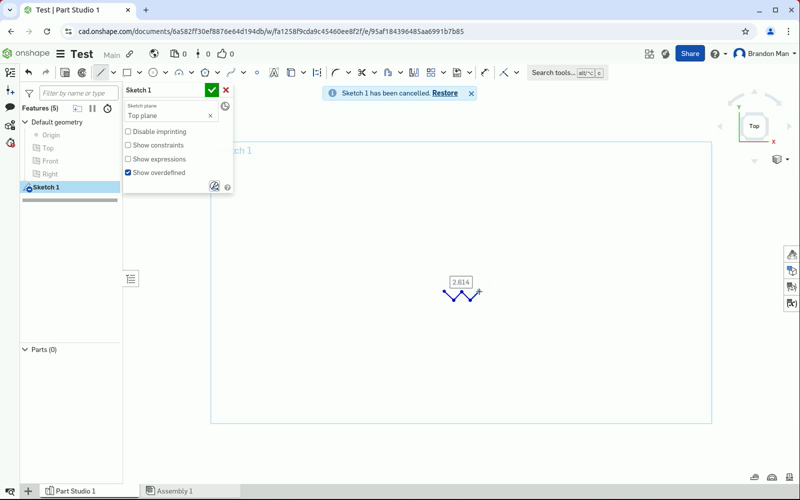
mouse_move(509, 291)
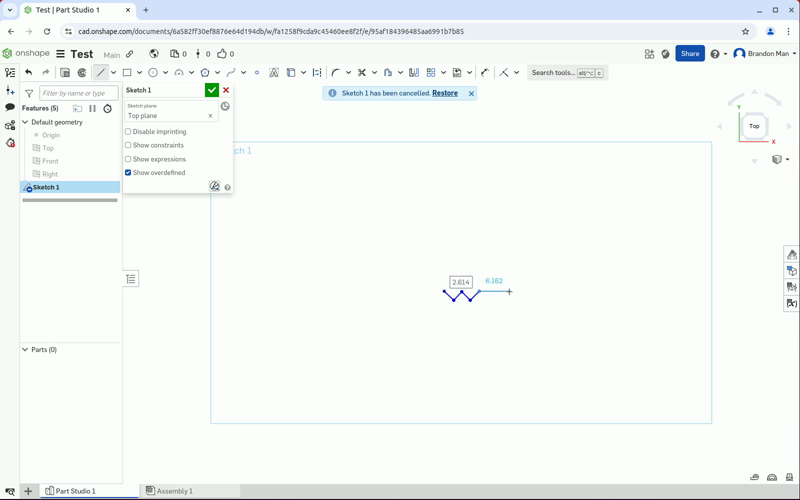
mouse_move(470, 282)
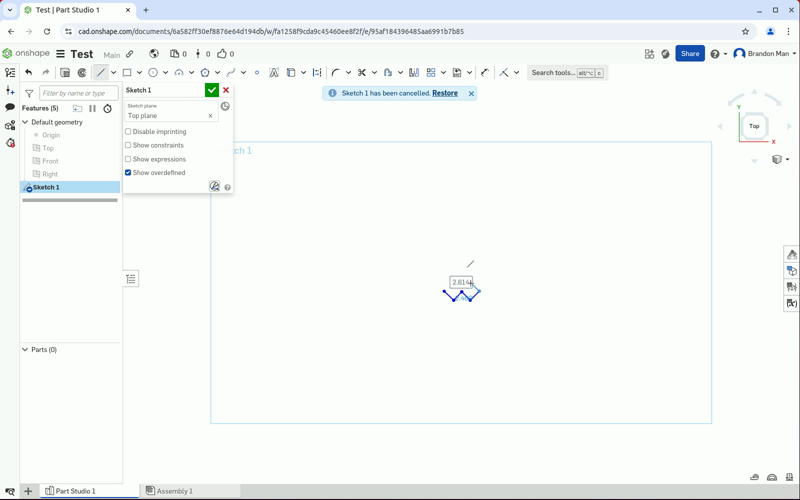
click(470, 282)
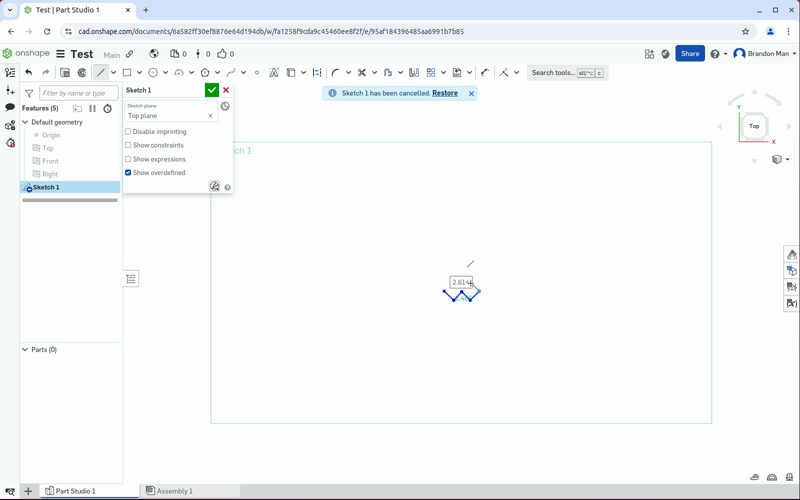
key_up(shift)
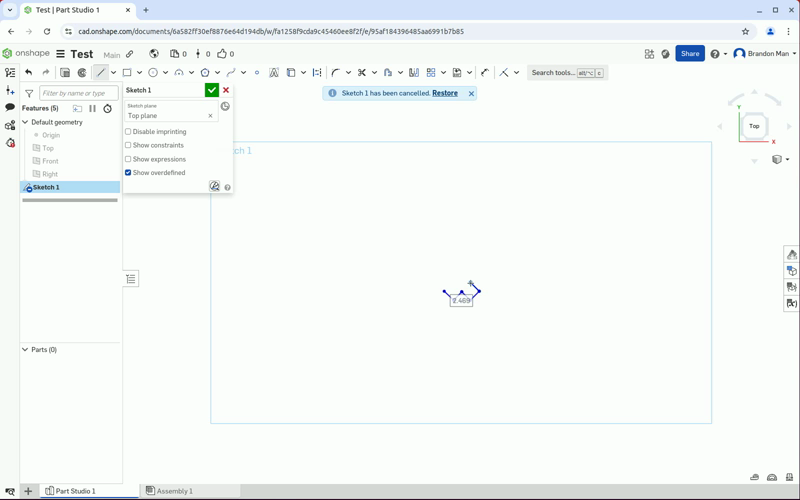
key_down(shift)
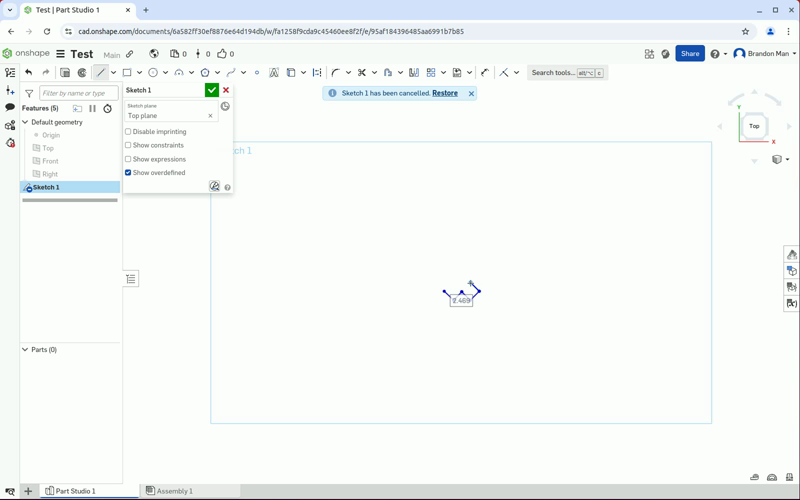
mouse_move(500, 282)
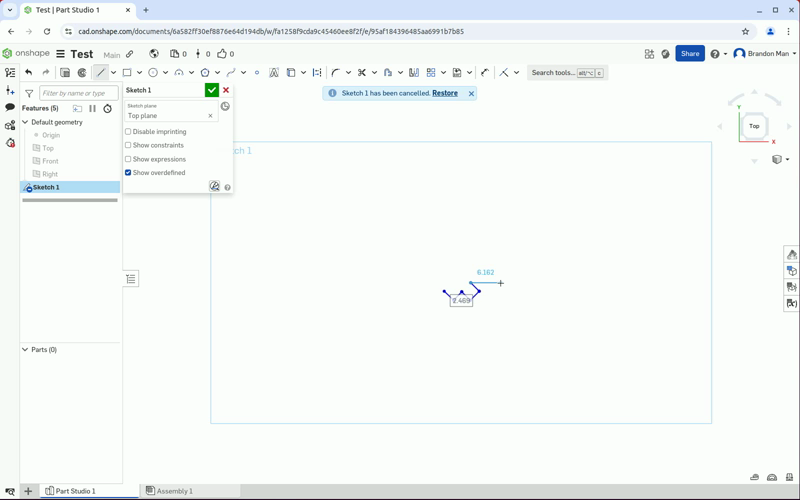
mouse_move(479, 274)
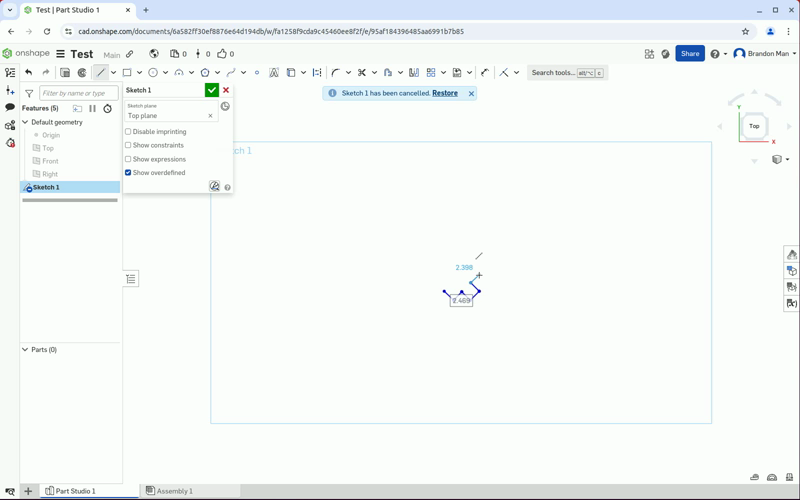
click(479, 274)
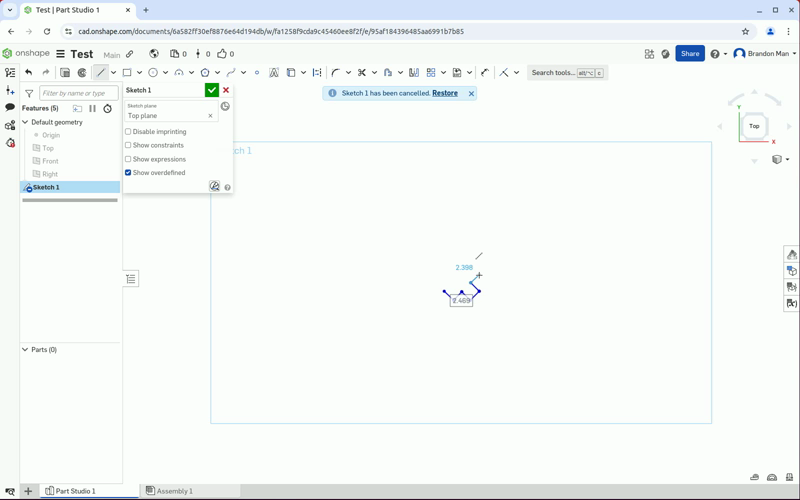
key_up(shift)
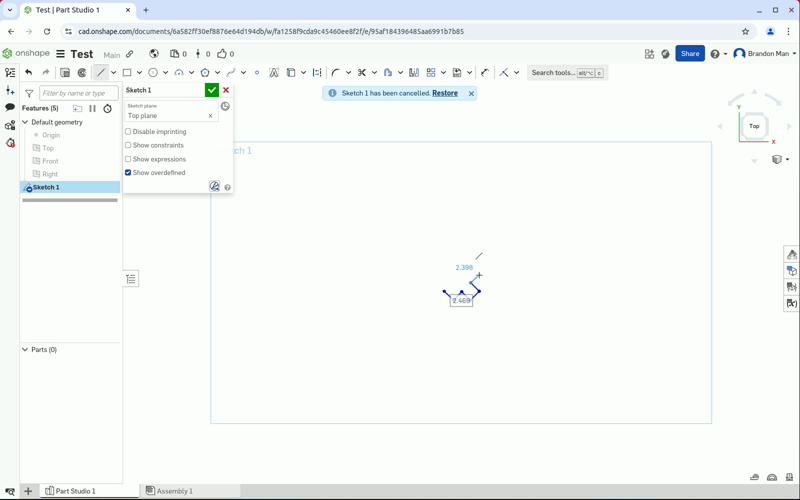
key_down(shift)
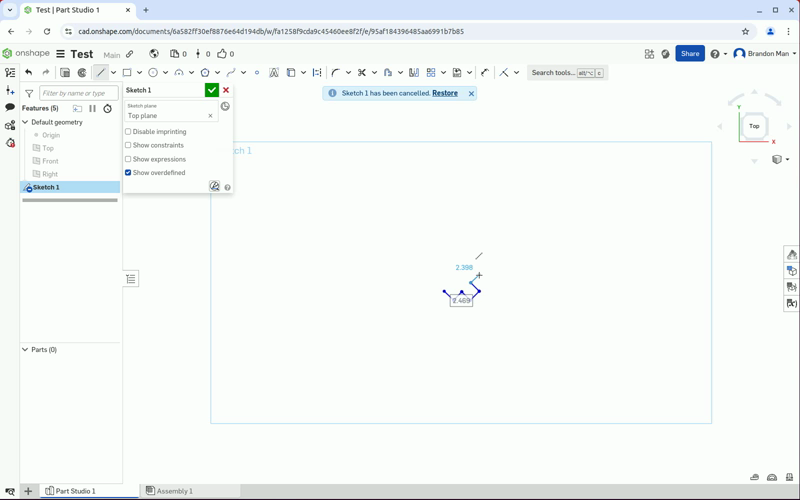
mouse_move(509, 274)
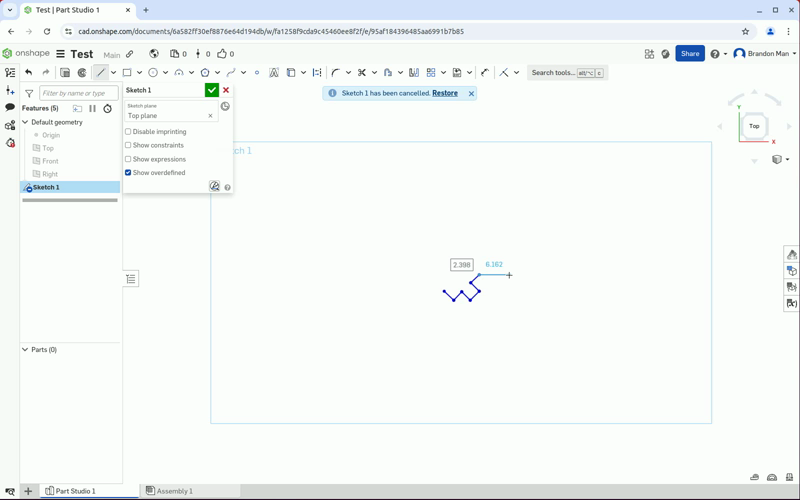
mouse_move(470, 265)
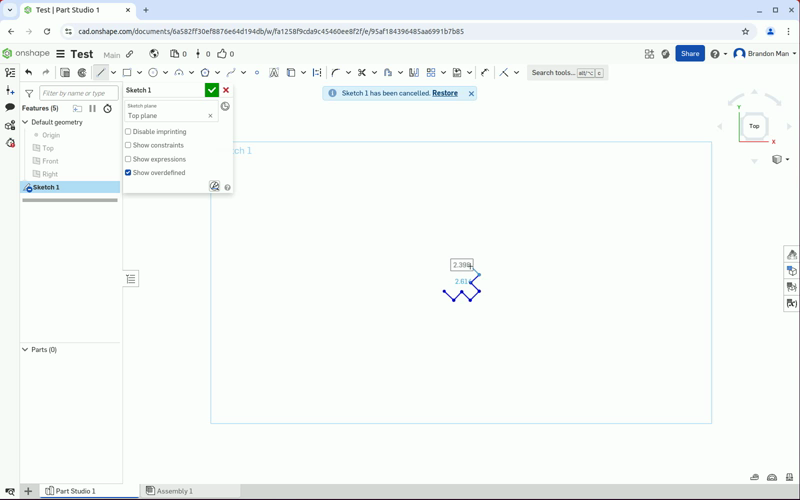
click(470, 265)
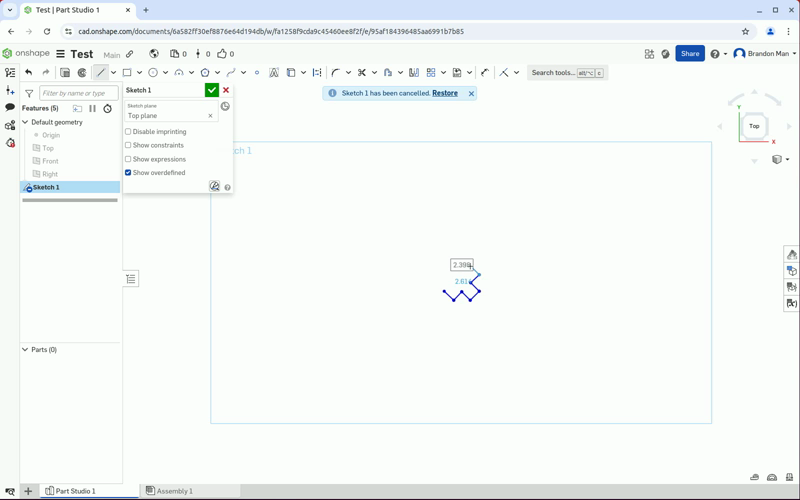
key_up(shift)
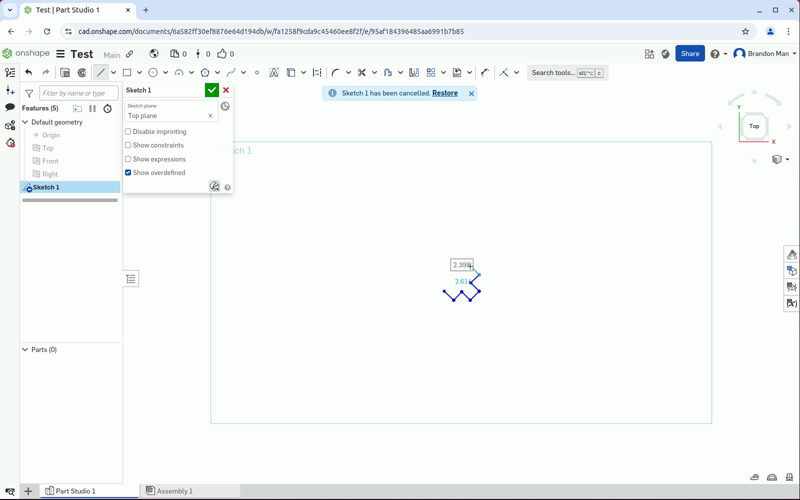
key_down(shift)
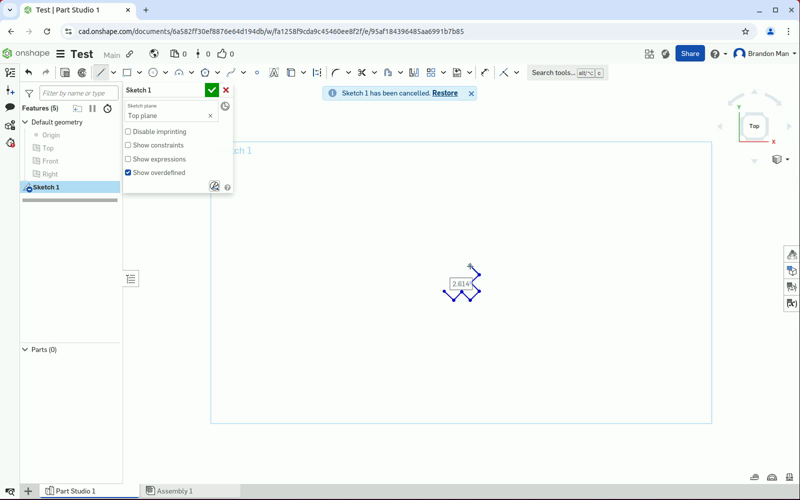
mouse_move(500, 265)
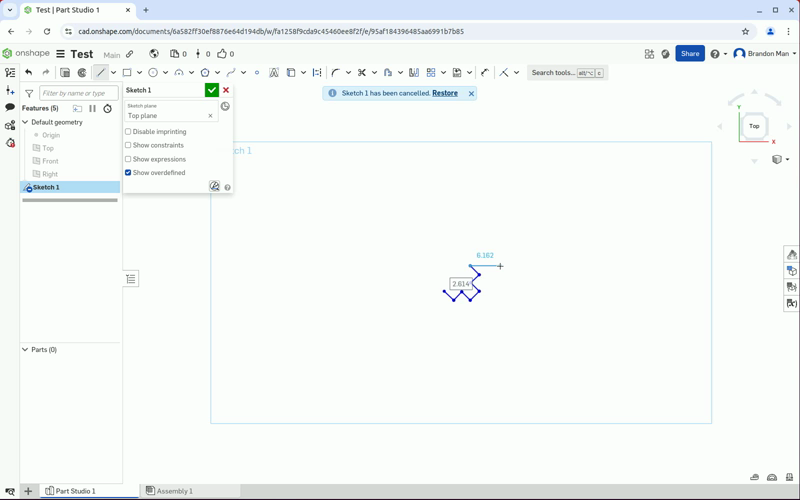
mouse_move(461, 273)
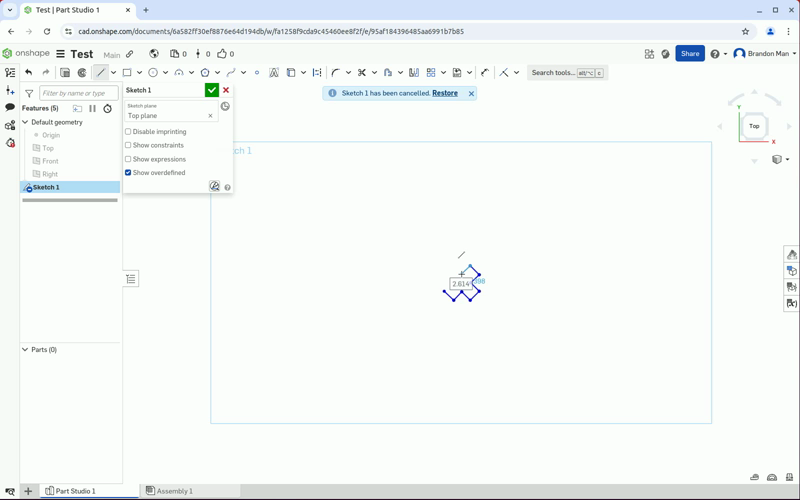
click(461, 273)
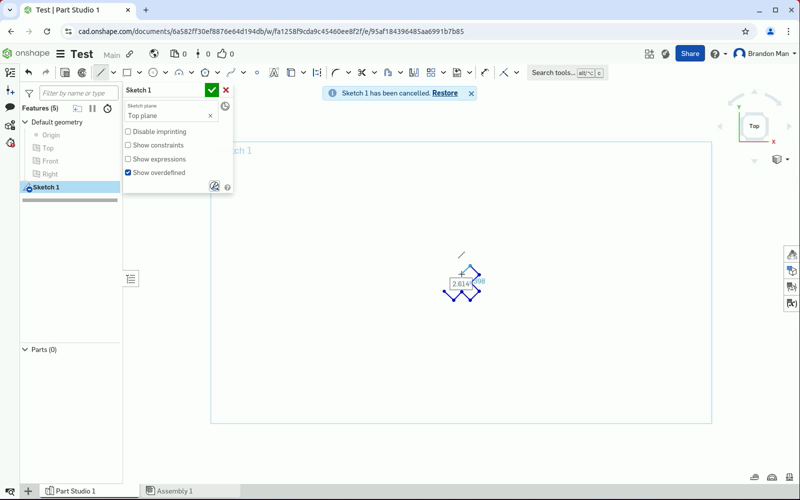
key_up(shift)
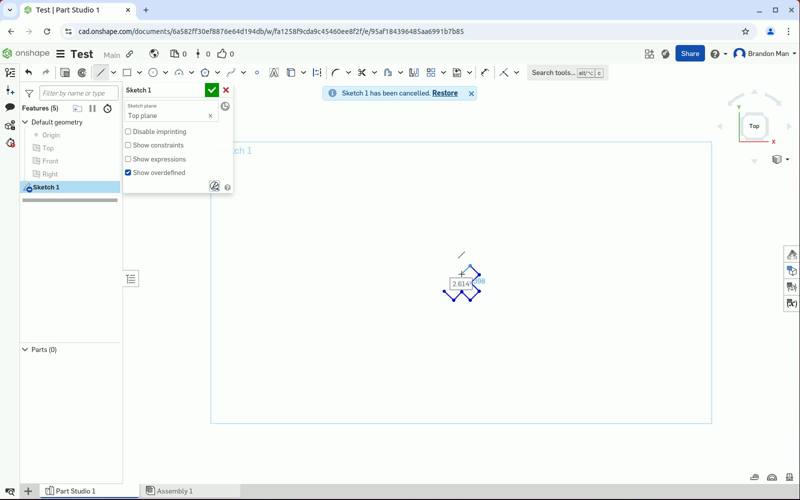
key_down(shift)
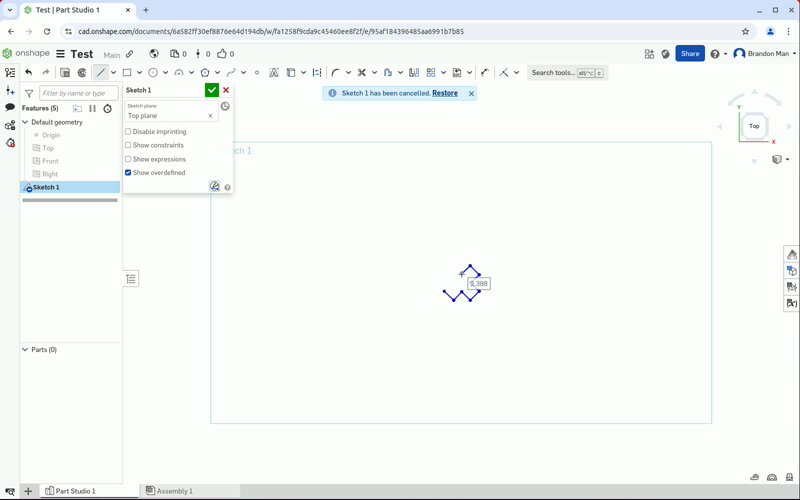
mouse_move(492, 273)
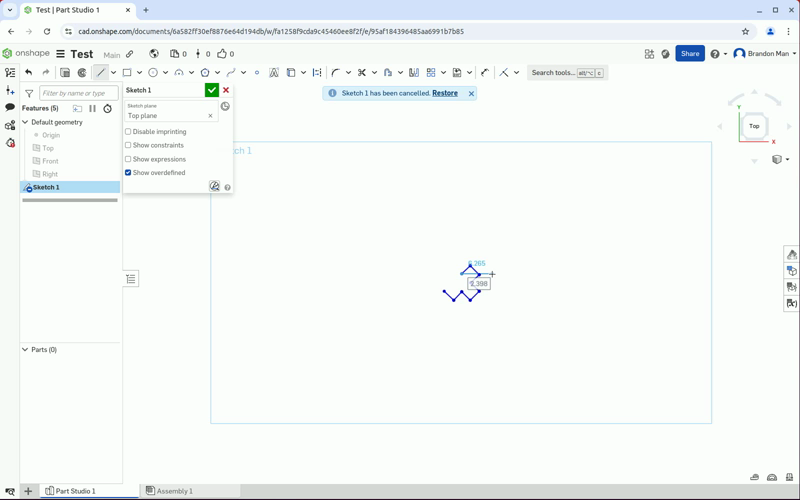
mouse_move(453, 265)
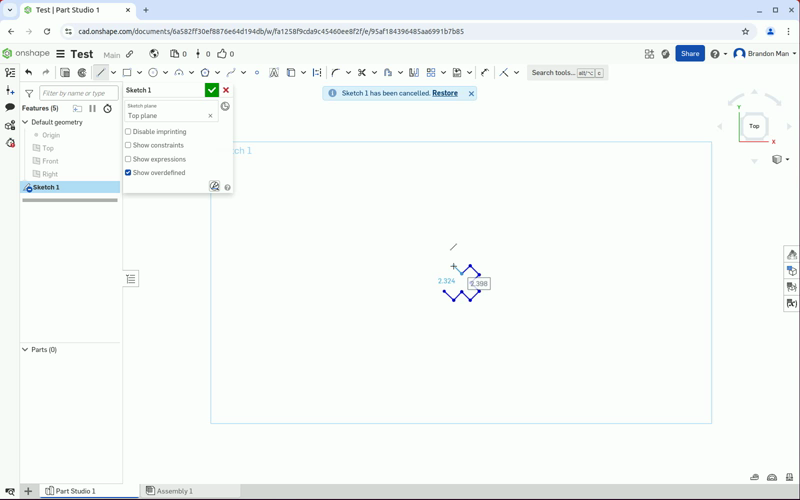
click(453, 265)
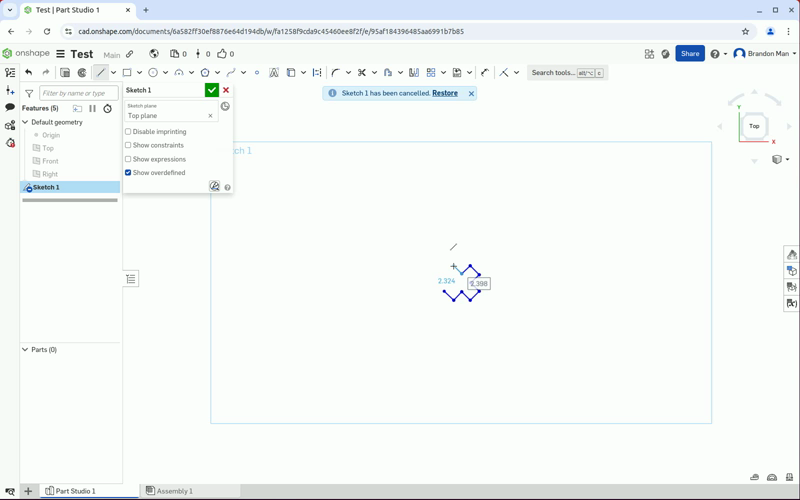
key_up(shift)
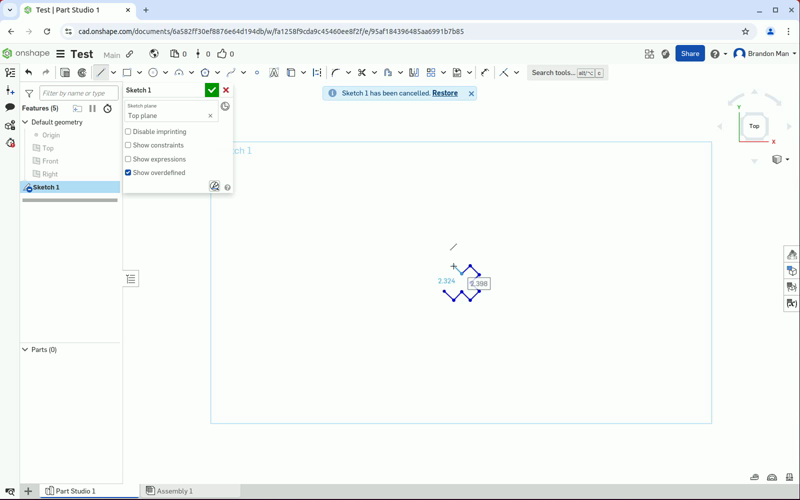
key_down(shift)
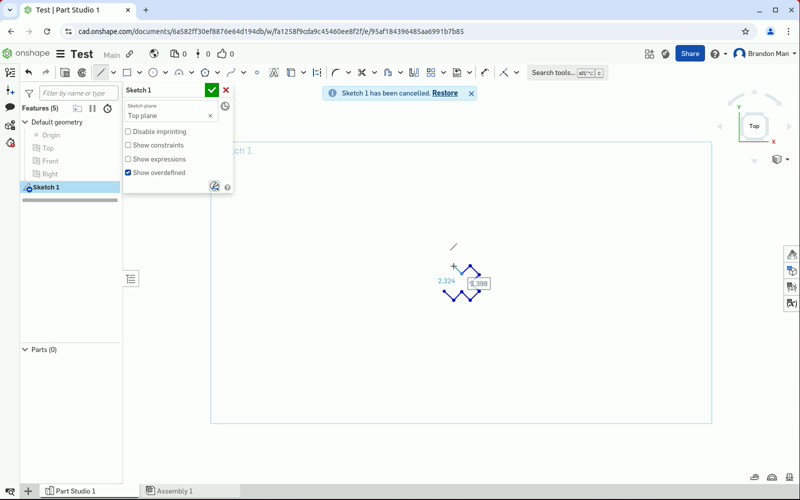
mouse_move(483, 265)
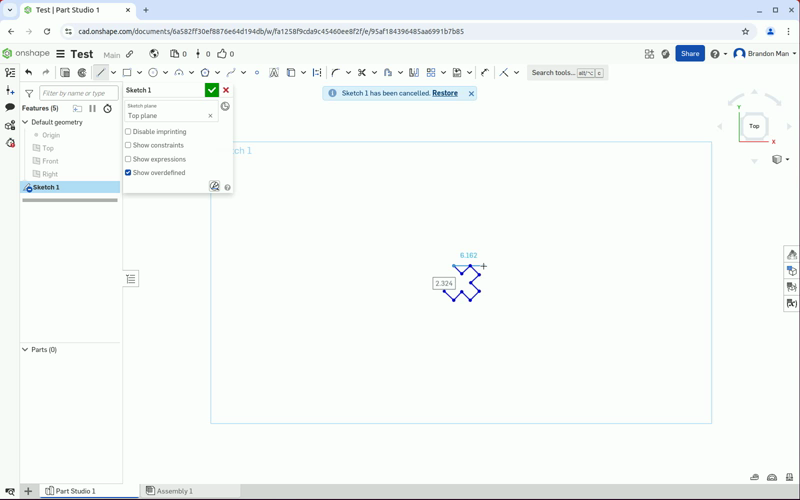
mouse_move(444, 274)
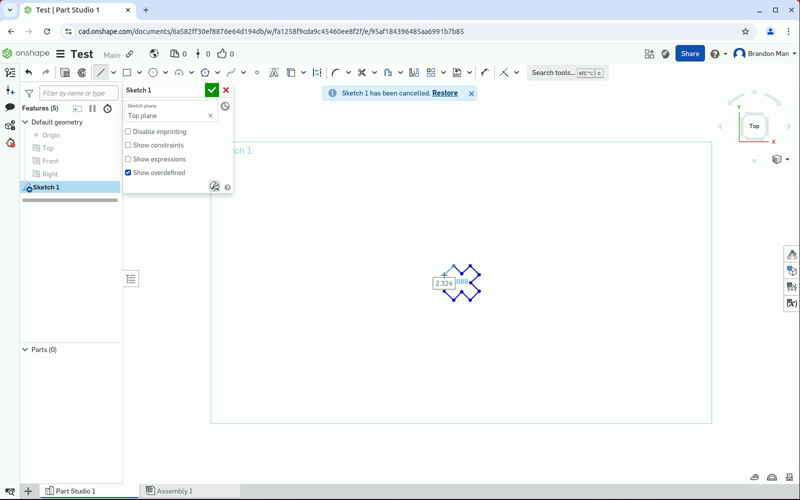
click(444, 274)
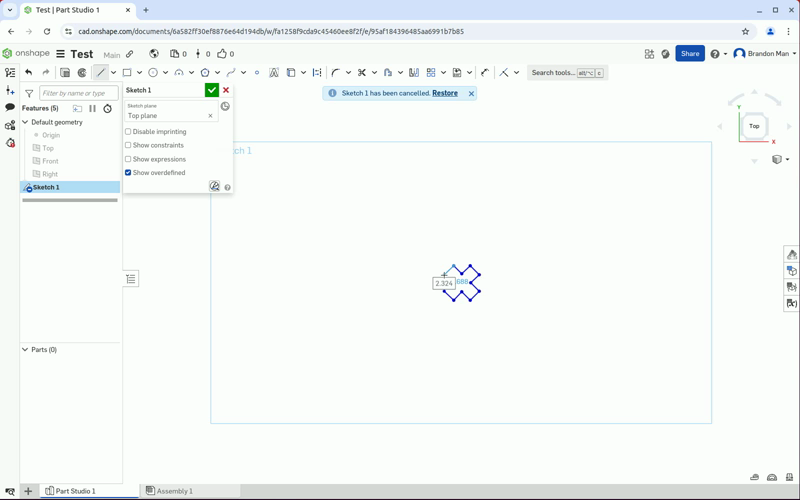
key_up(shift)
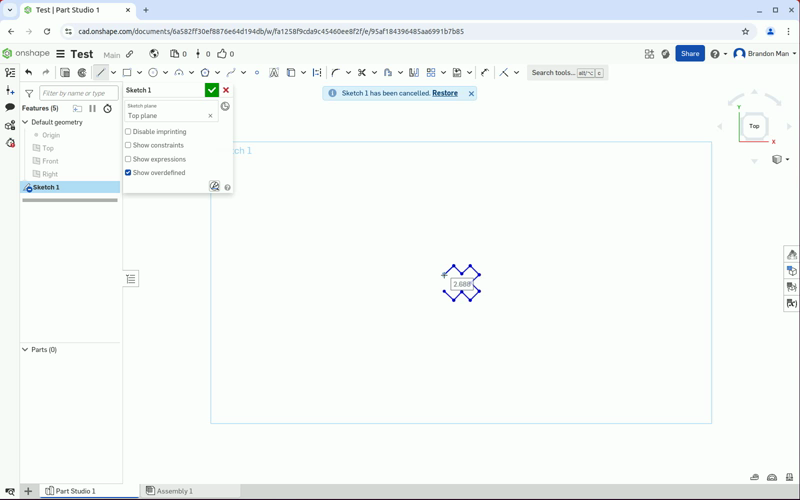
key_down(shift)
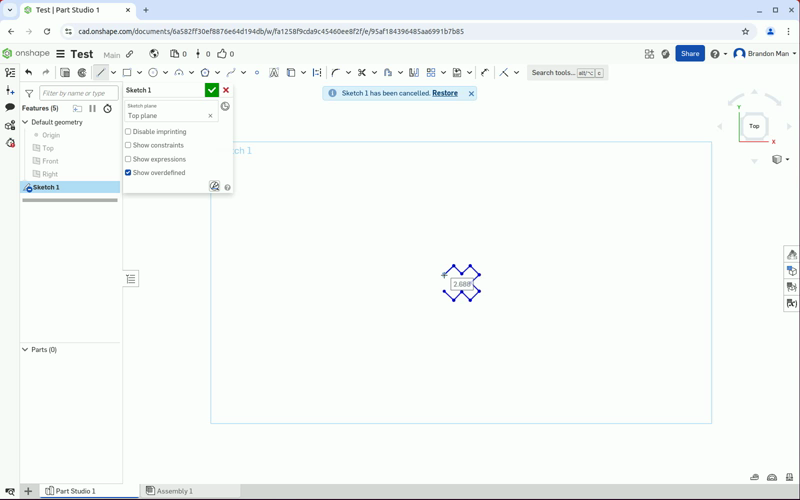
mouse_move(474, 274)
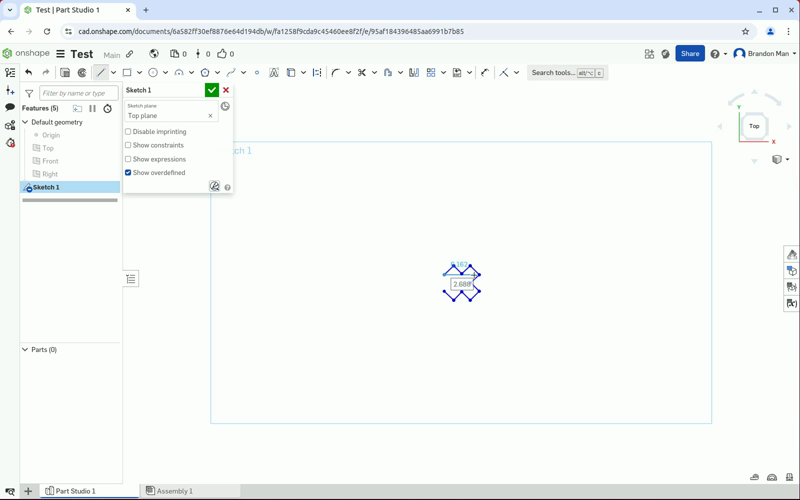
mouse_move(453, 282)
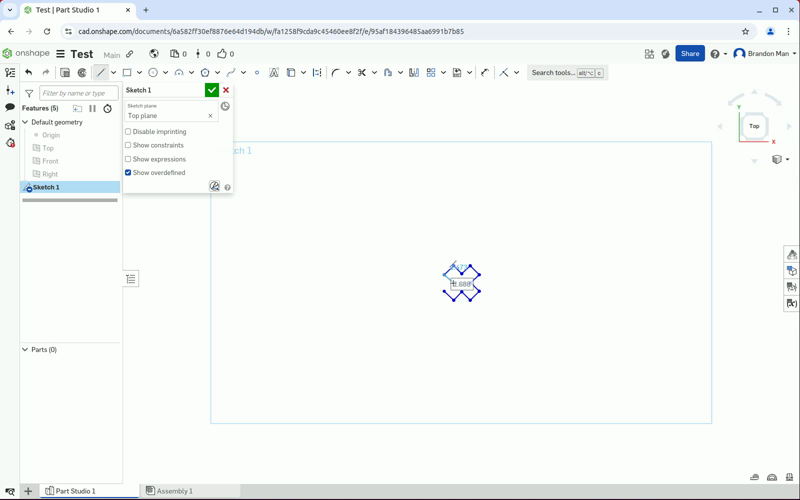
click(453, 282)
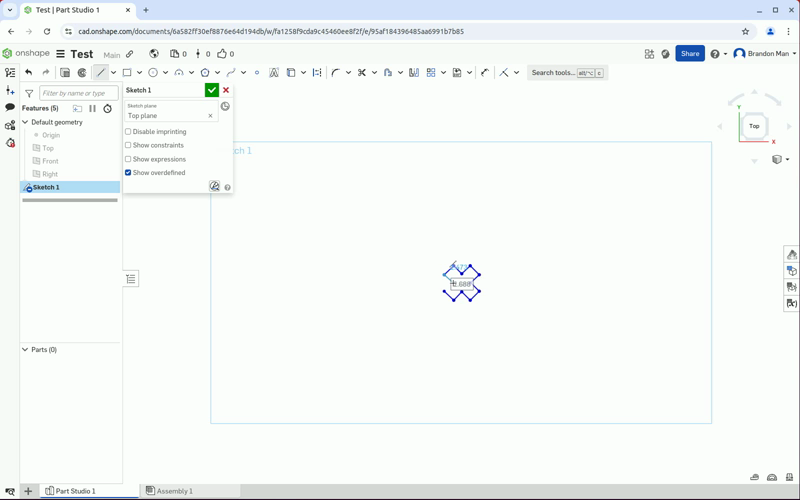
key_up(shift)
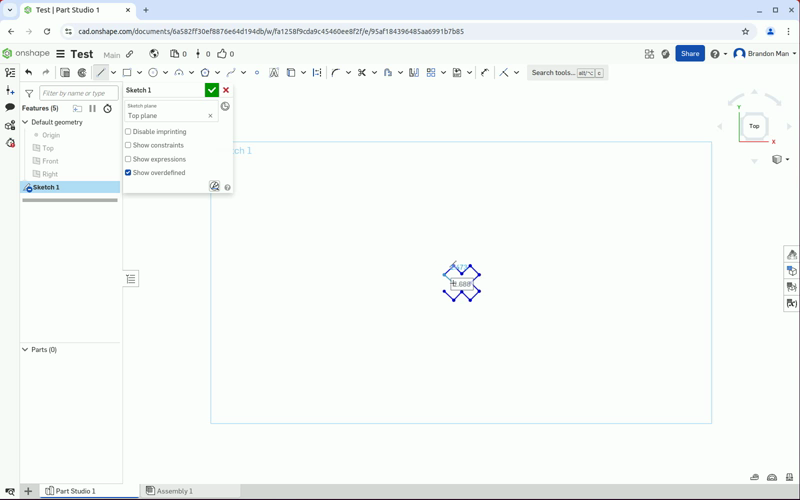
mouse_move(483, 282)
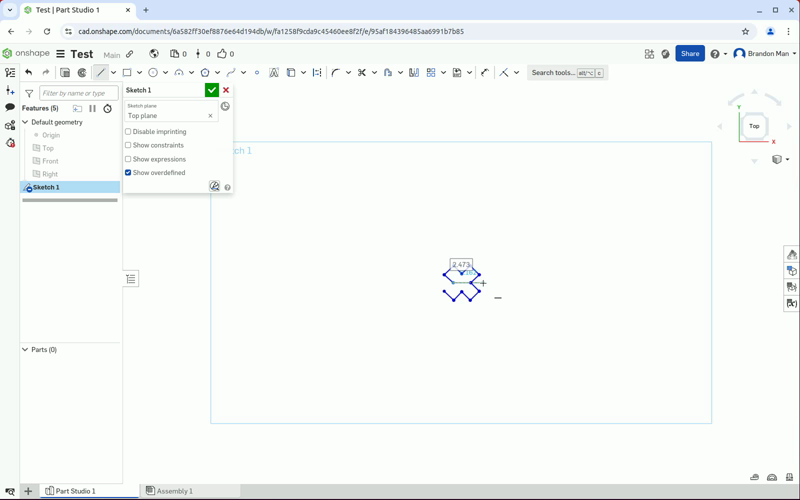
key_down(shift)
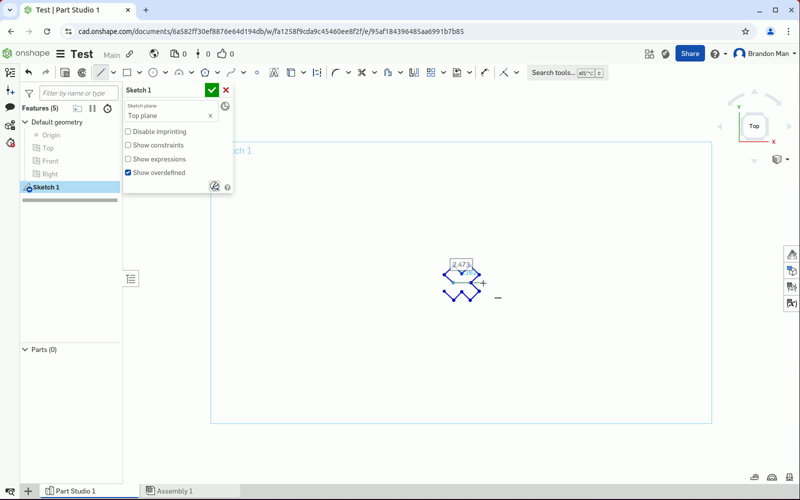
mouse_move(444, 291)
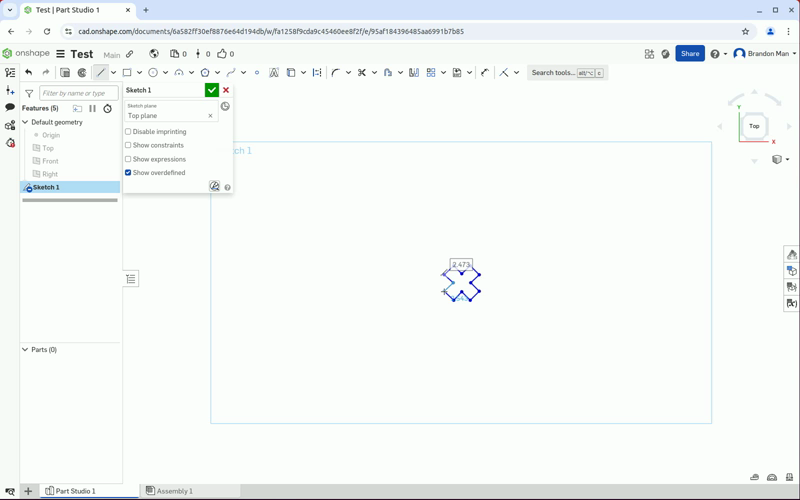
key_up(shift)
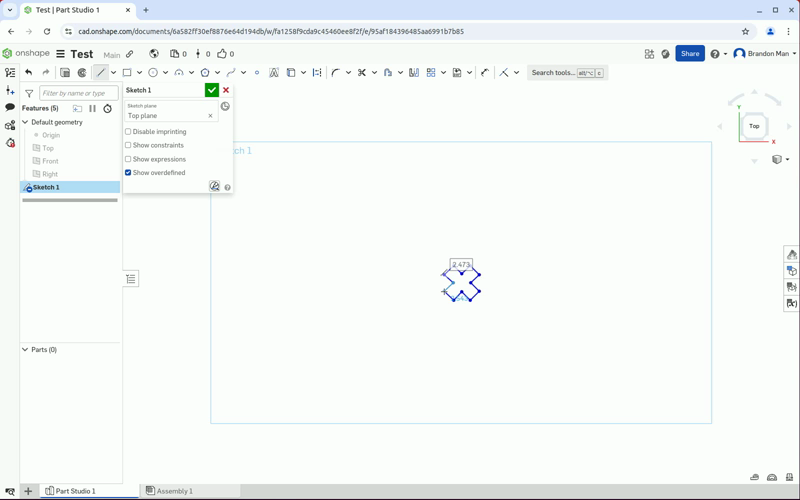
click(444, 291)
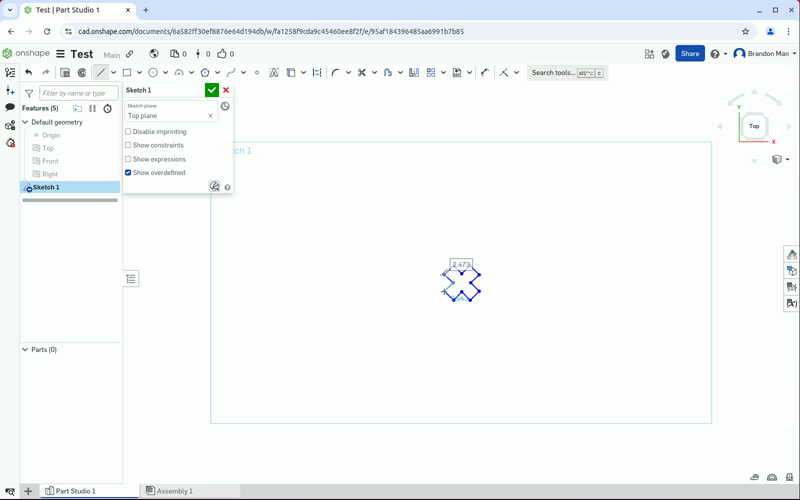
key(esc)
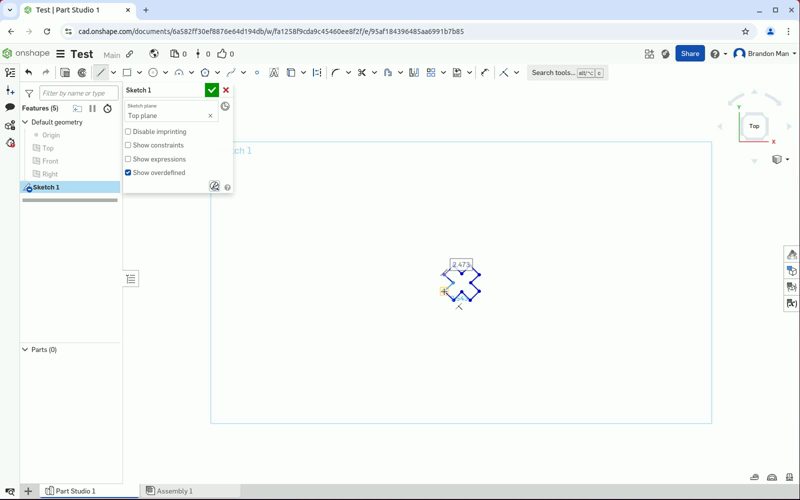
mouse_move(456, 293)
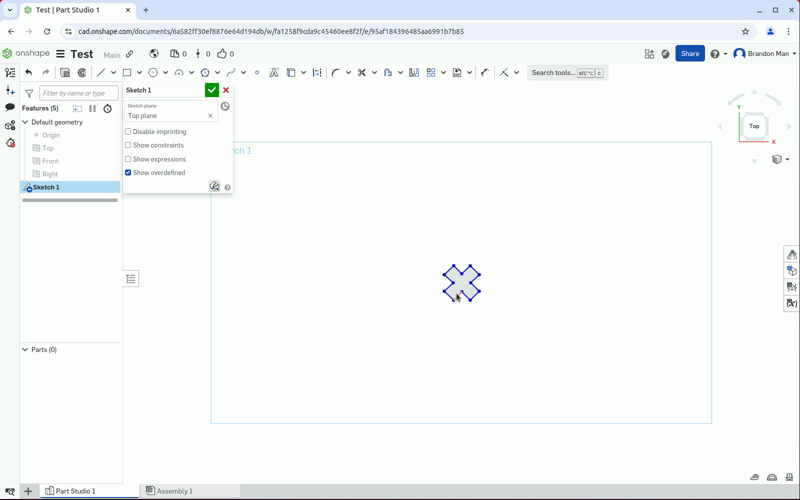
scroll(6)
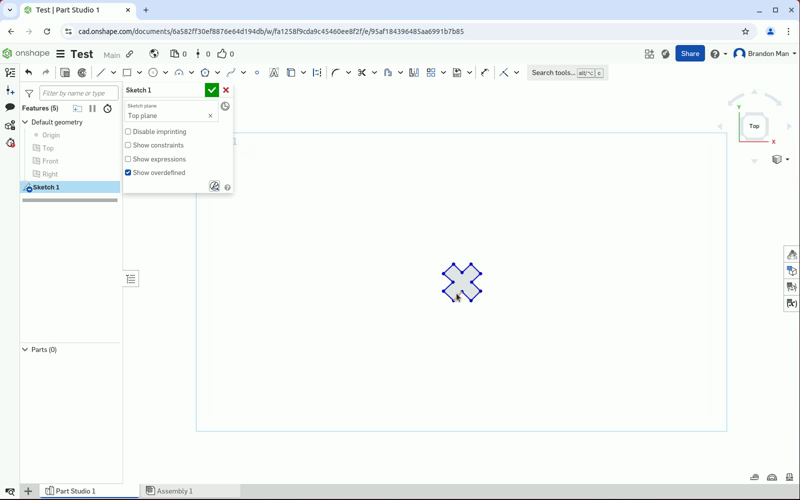
scroll(6)
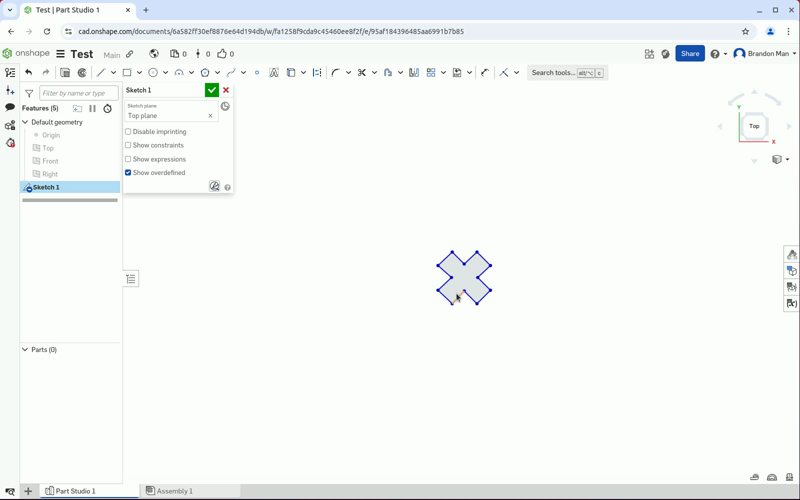
scroll(6)
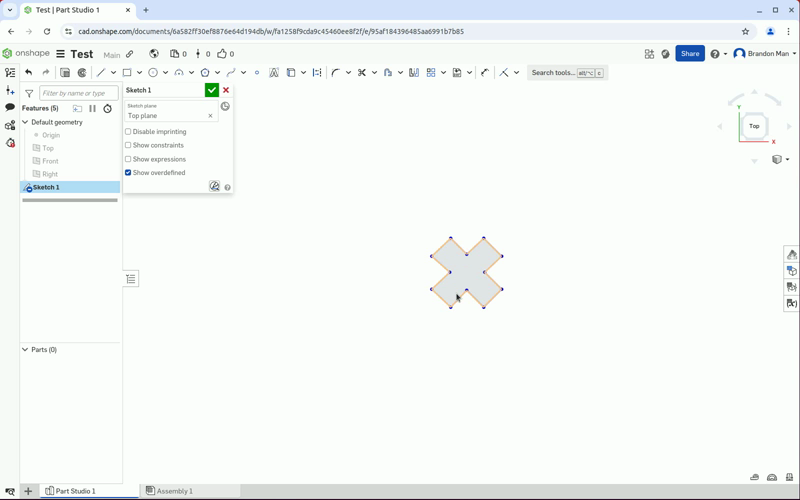
scroll(6)
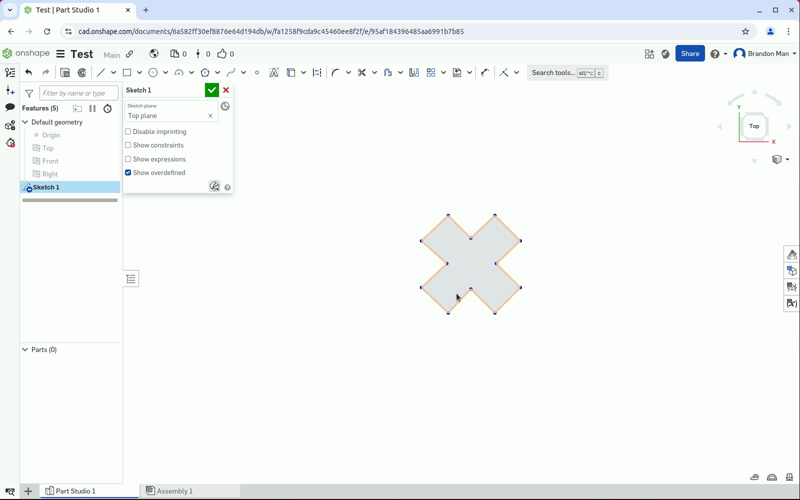
scroll(6)
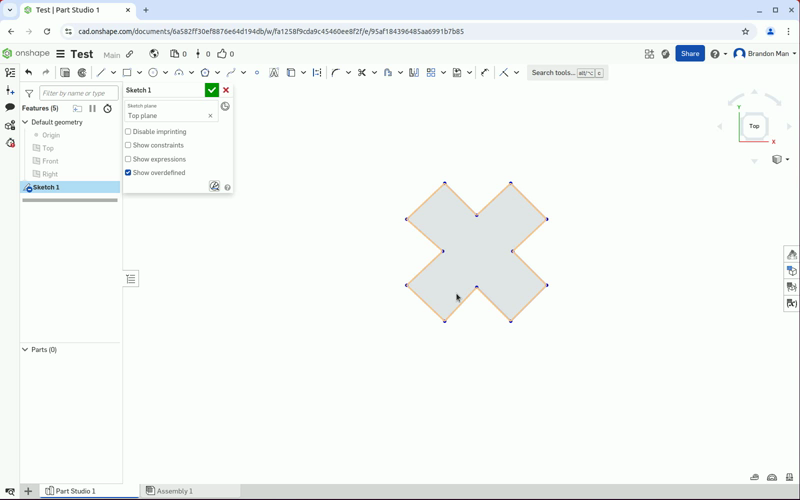
scroll(6)
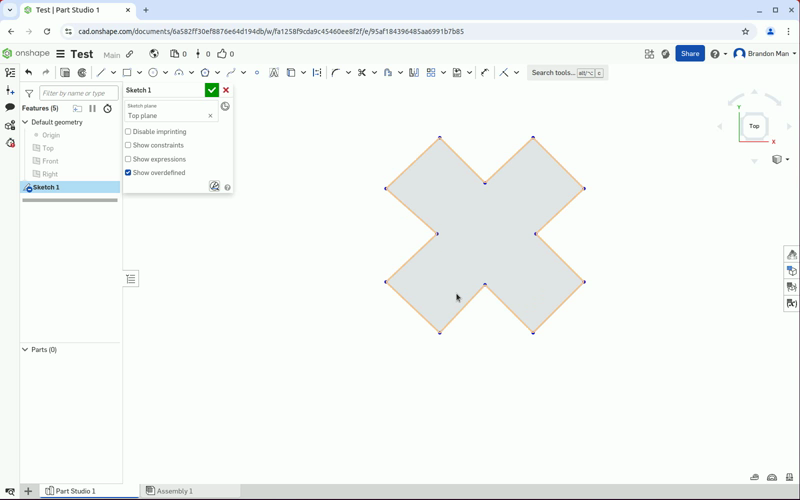
scroll(6)
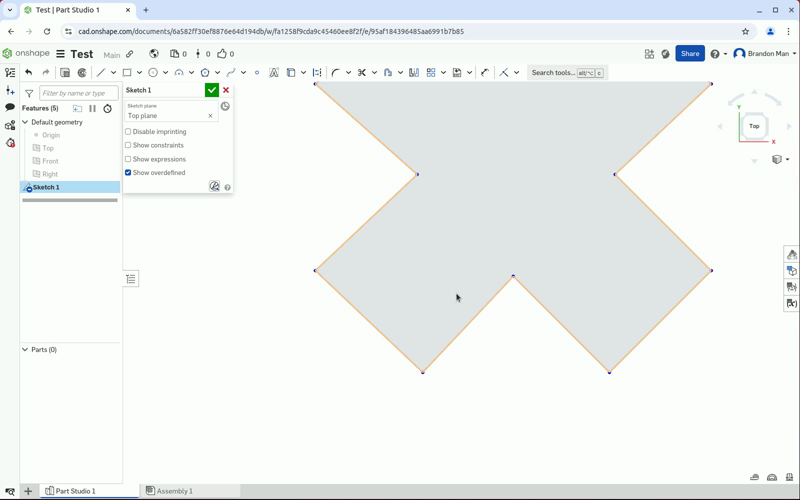
click(456, 293)
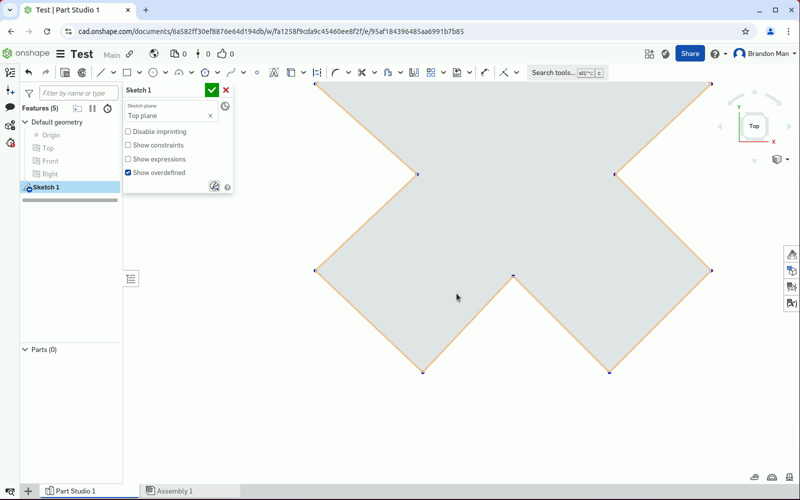
scroll(-6)
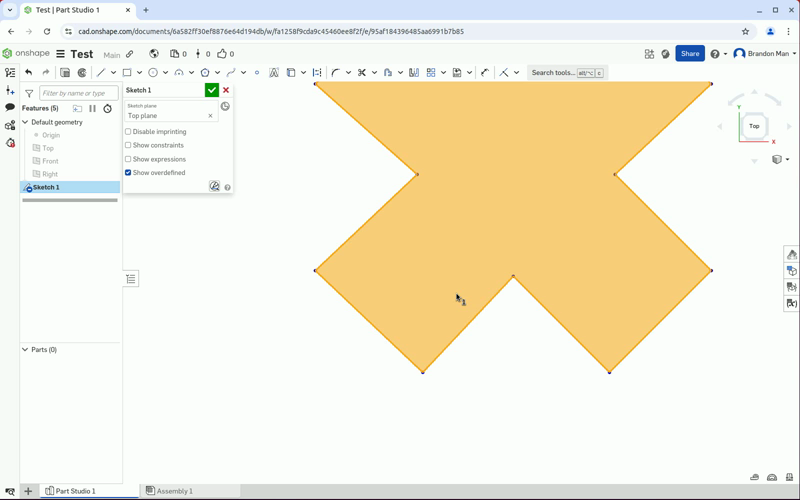
scroll(-6)
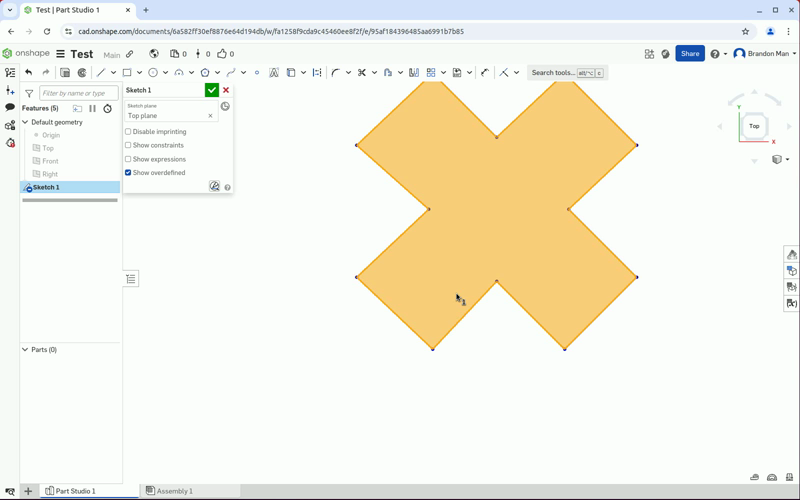
scroll(-6)
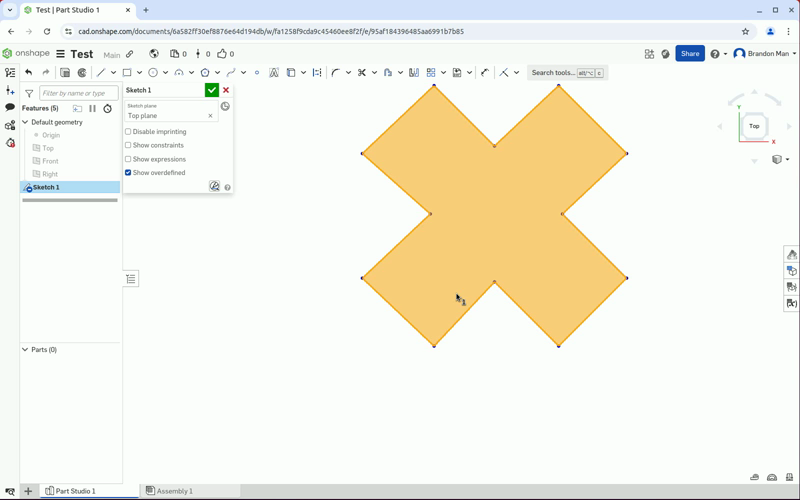
scroll(-6)
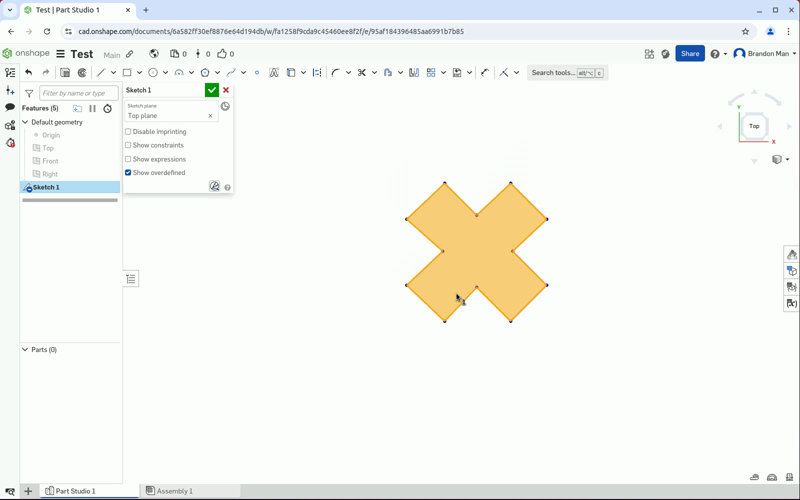
scroll(-6)
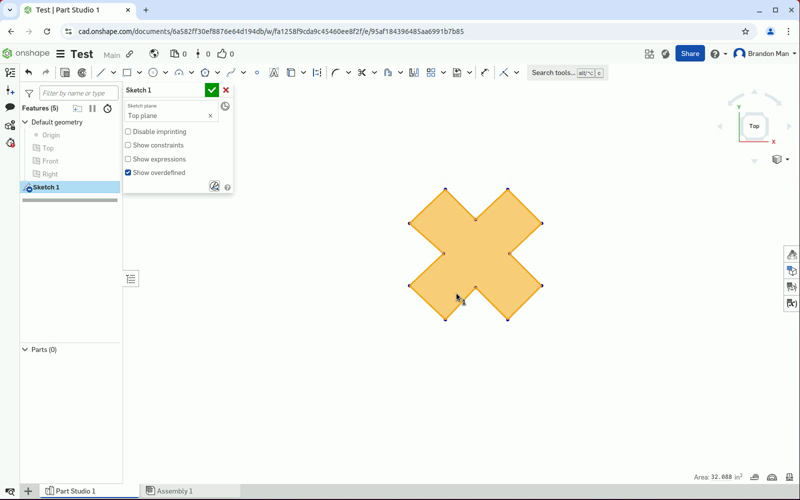
scroll(-6)
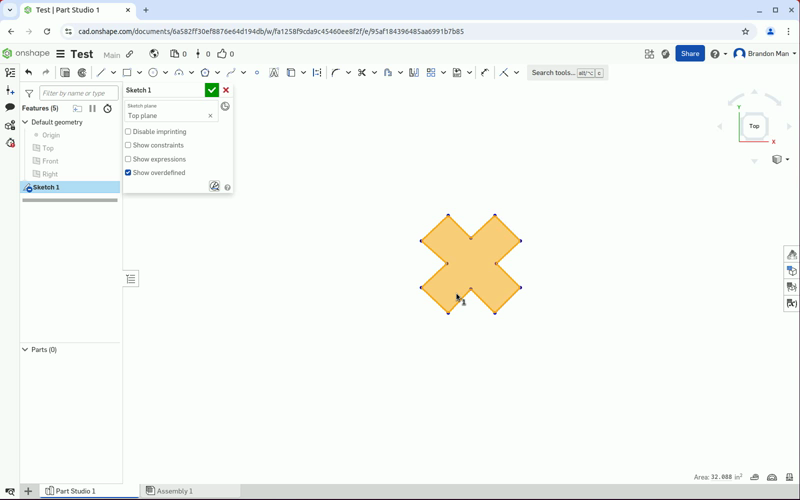
scroll(-6)
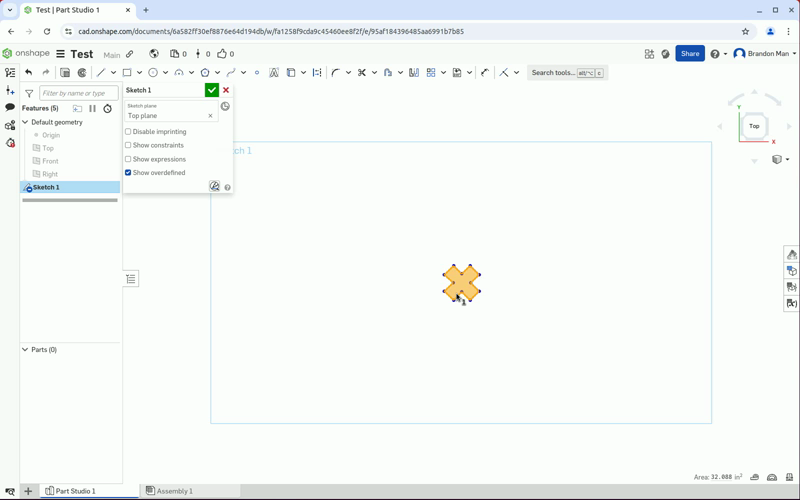
mouse_move(73, 352)
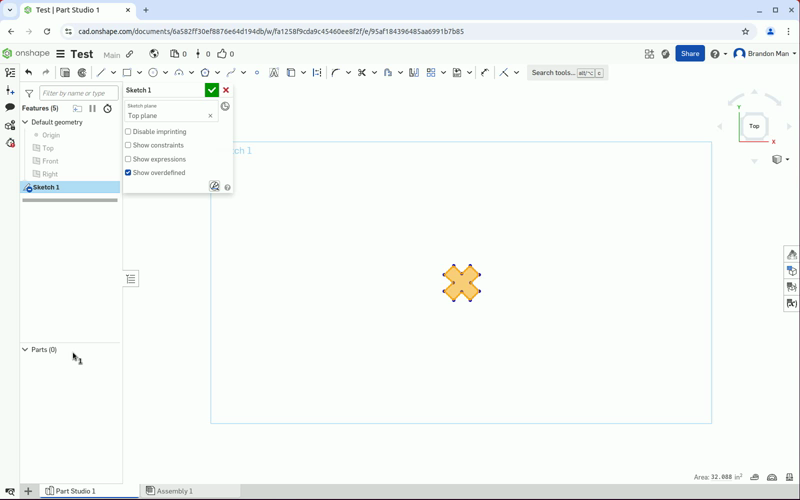
key(shift+y)
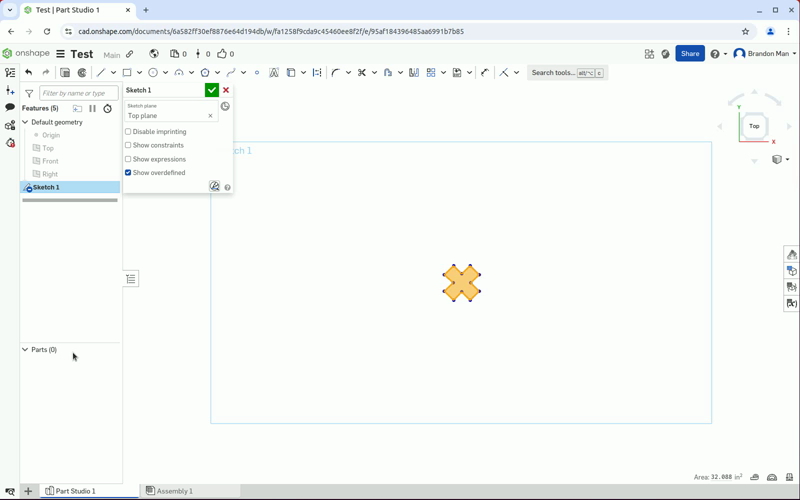
key(shift+e)
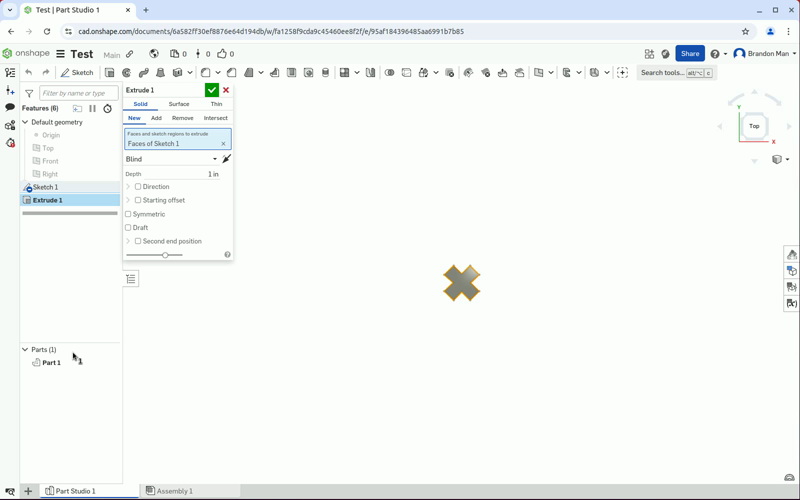
mouse_move(143, 106)
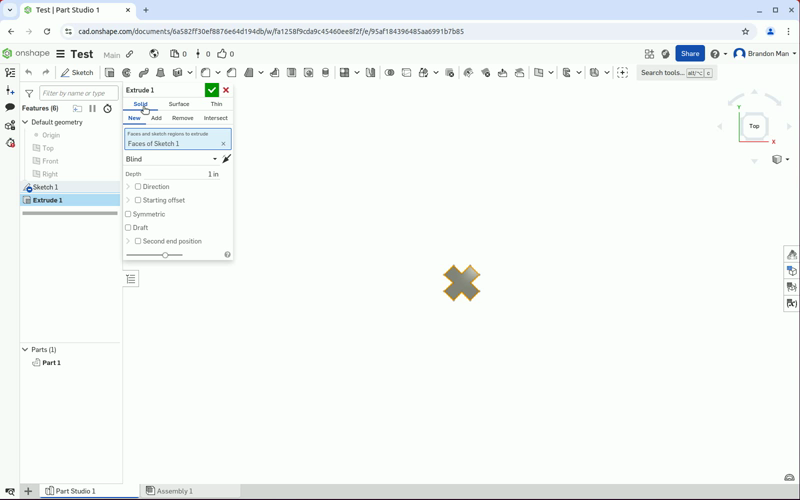
click(143, 106)
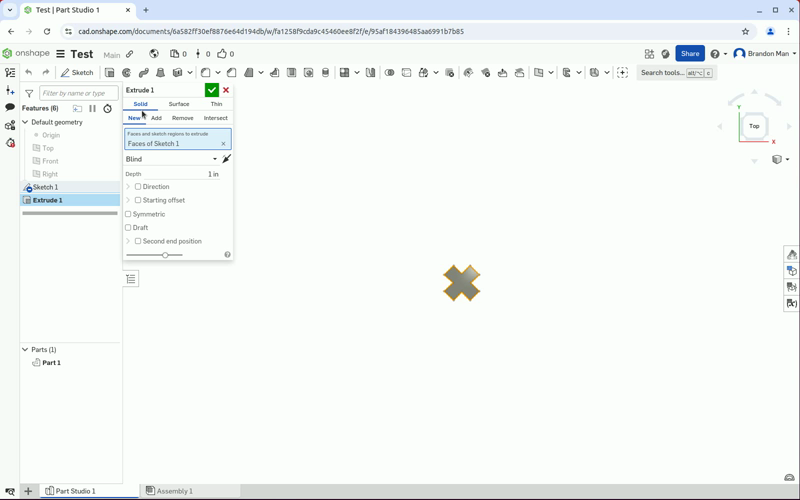
mouse_move(137, 120)
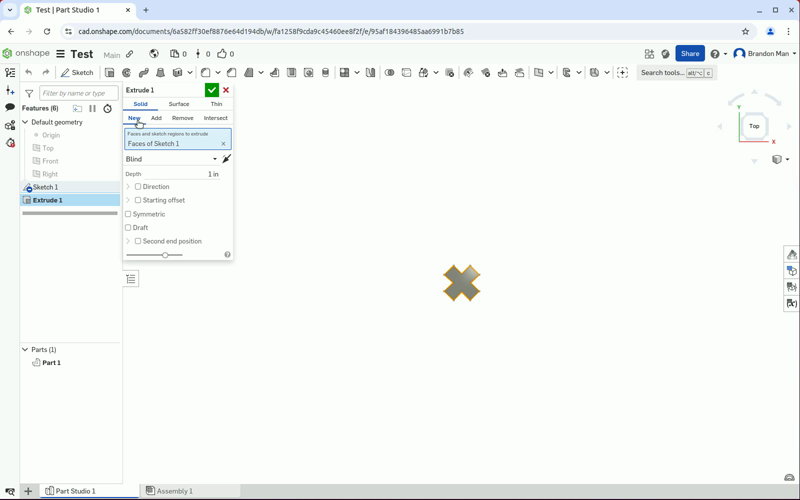
click(137, 120)
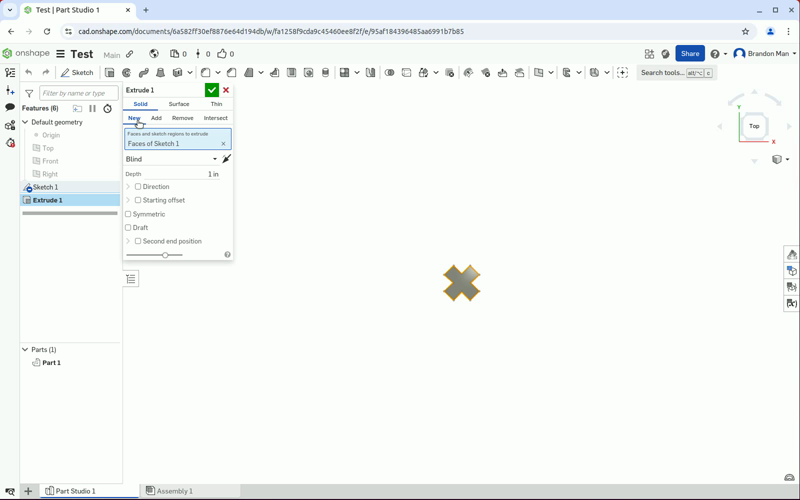
key(tab, 4)
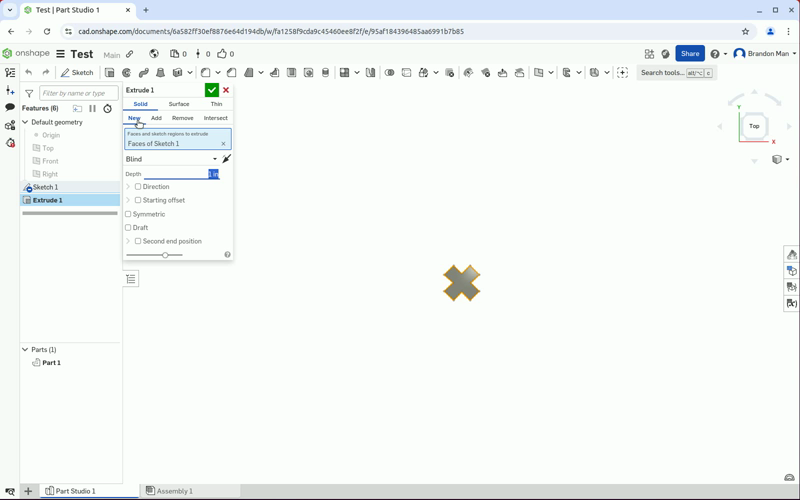
text(1.204)
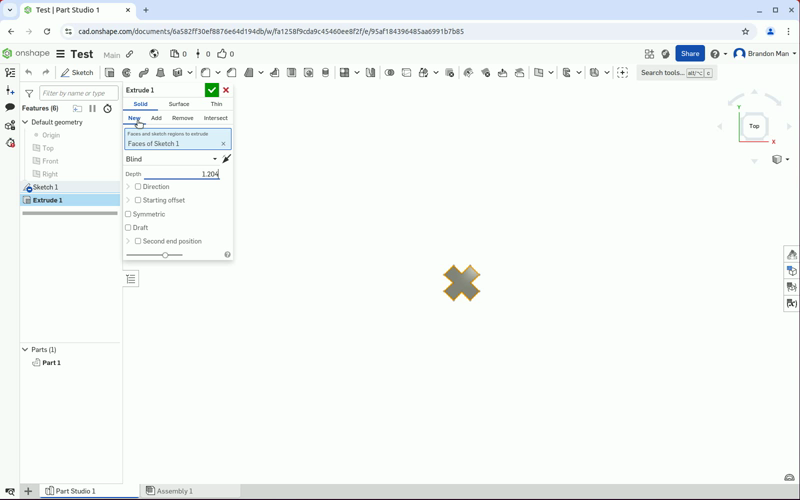
key(enter)
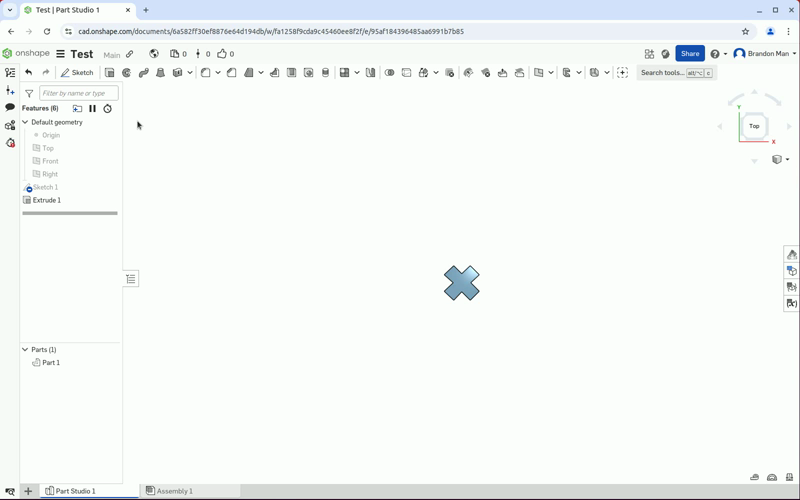
key(shift+h)
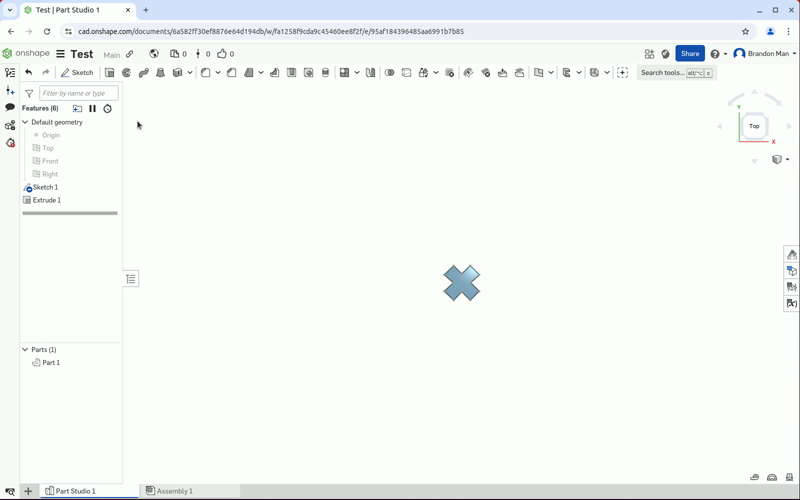
key(shift+h)
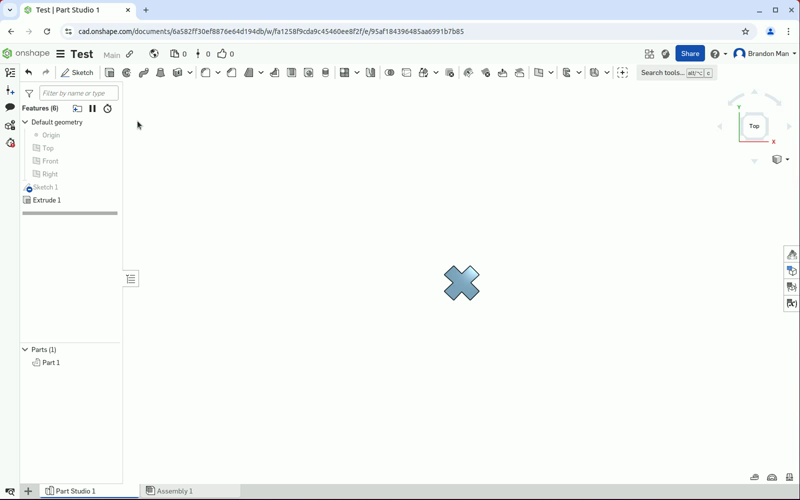
mouse_move(73, 189)
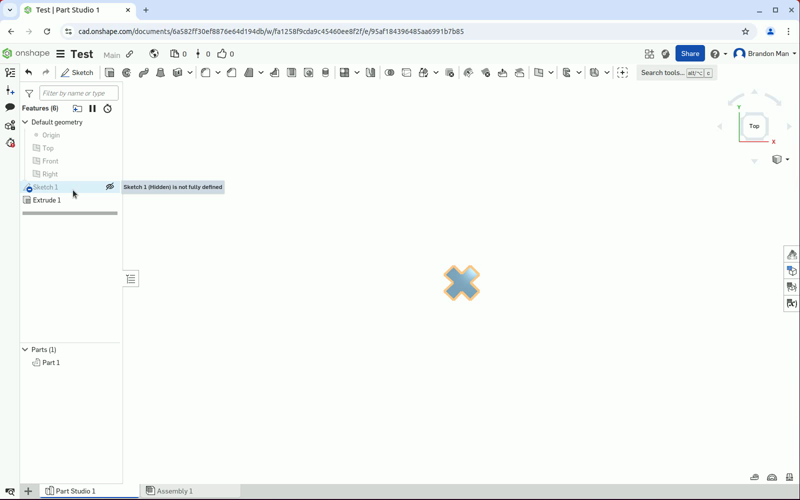
click(73, 189)
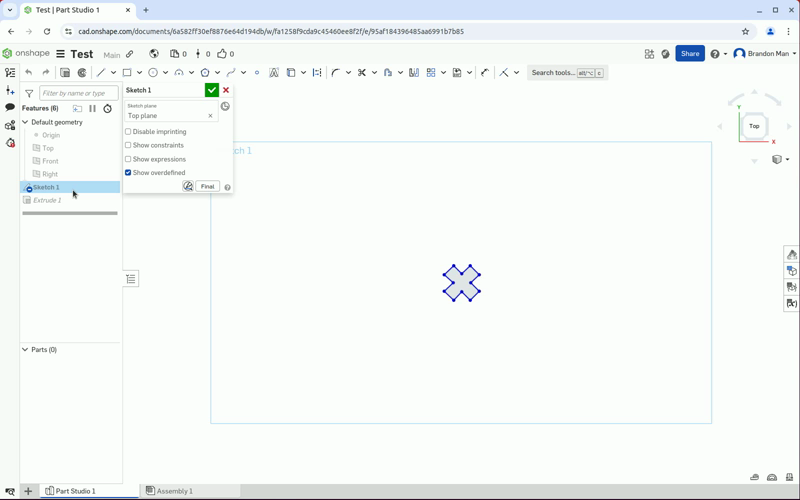
mouse_move(229, 92)
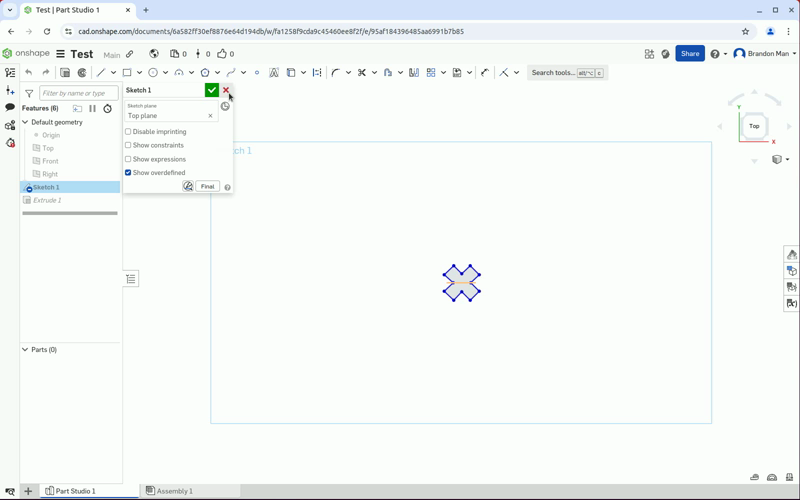
click(229, 92)
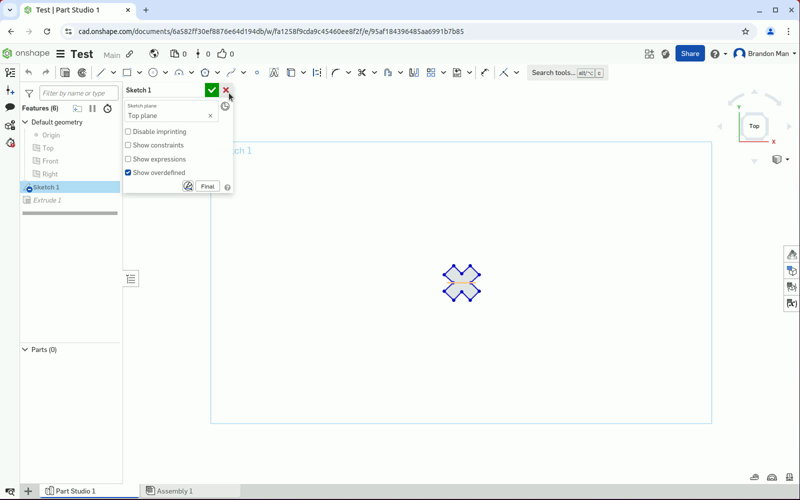
key(shift+s)
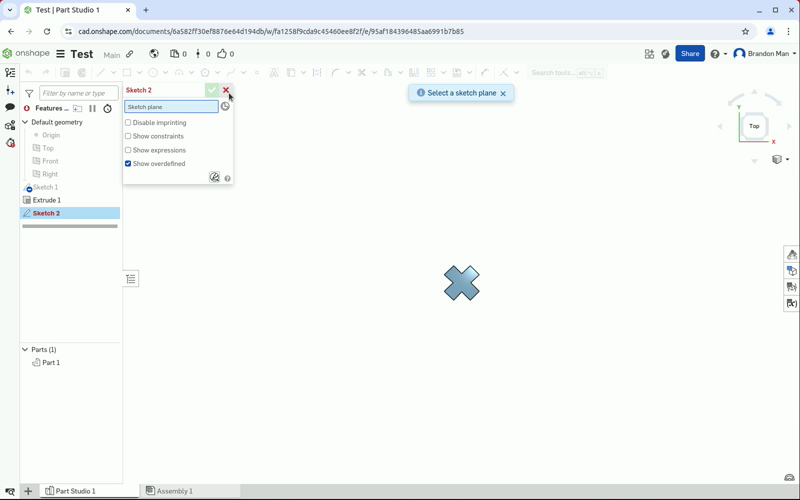
mouse_move(73, 150)
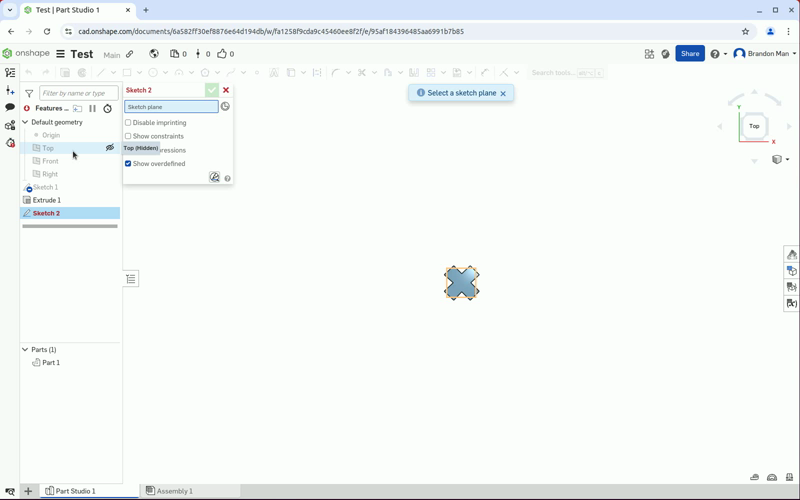
click(73, 150)
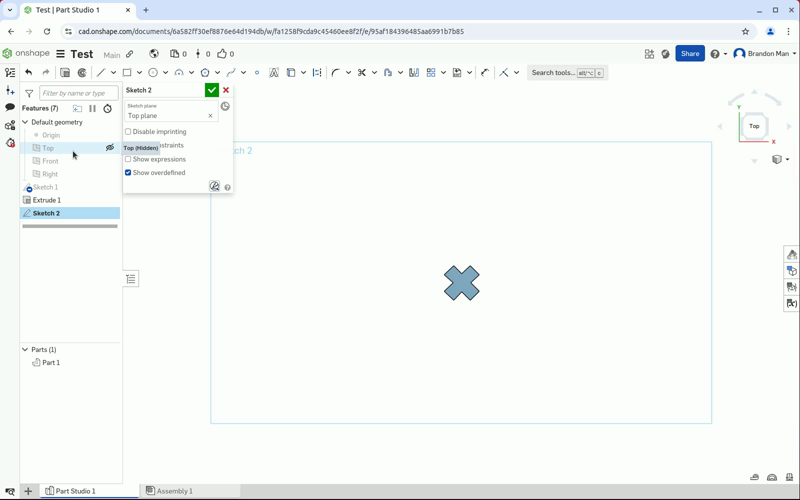
mouse_move(73, 352)
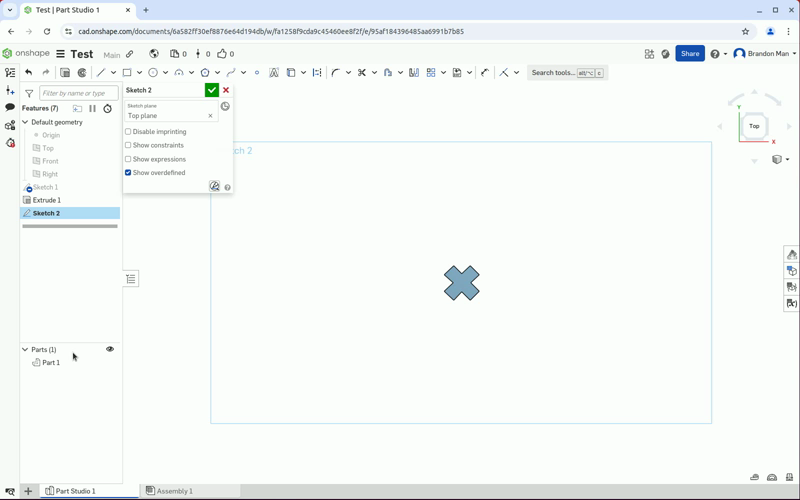
key(y)
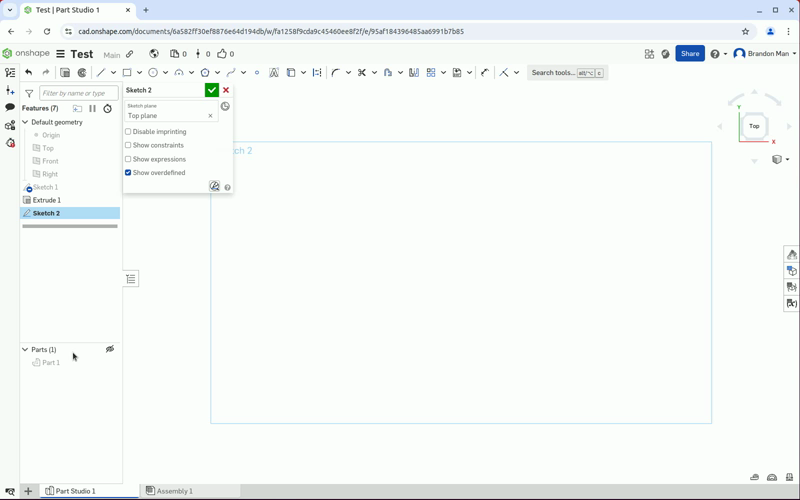
key(c)
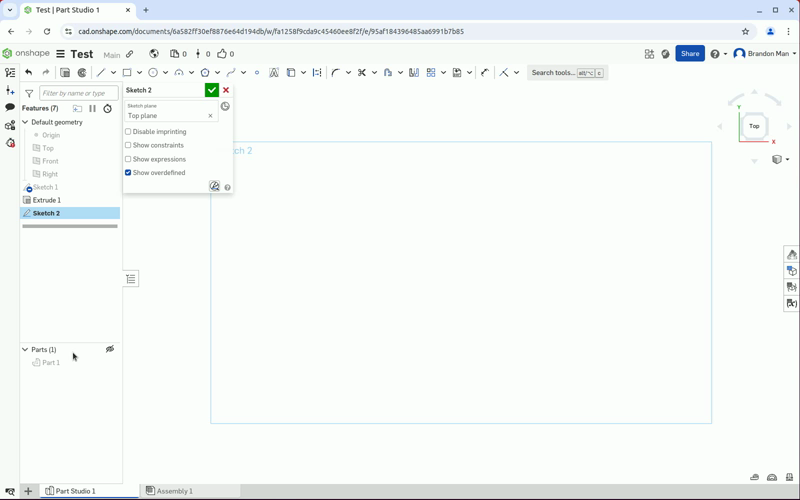
key_down(shift)
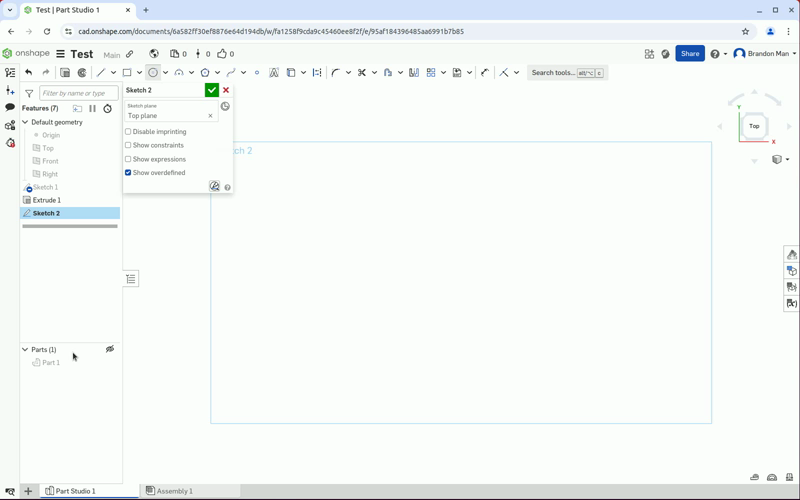
mouse_move(553, 282)
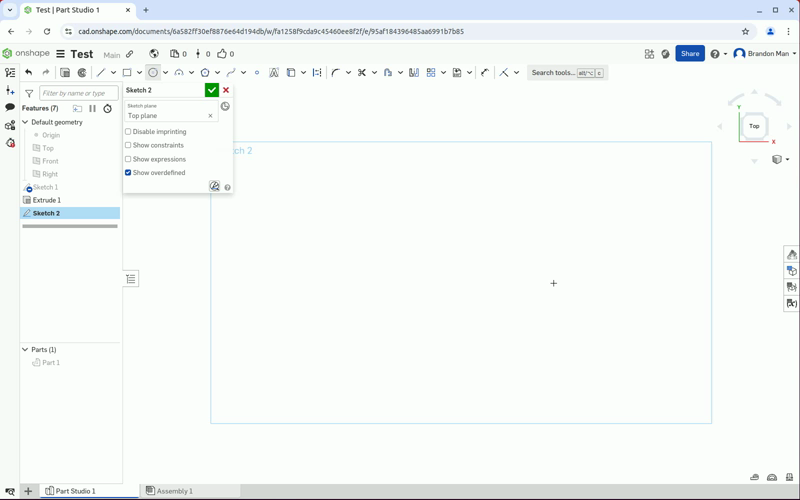
click(553, 282)
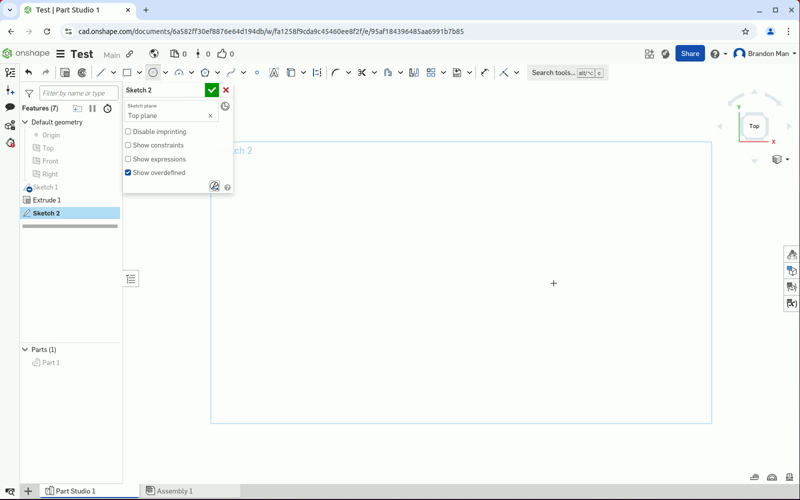
key_up(shift)
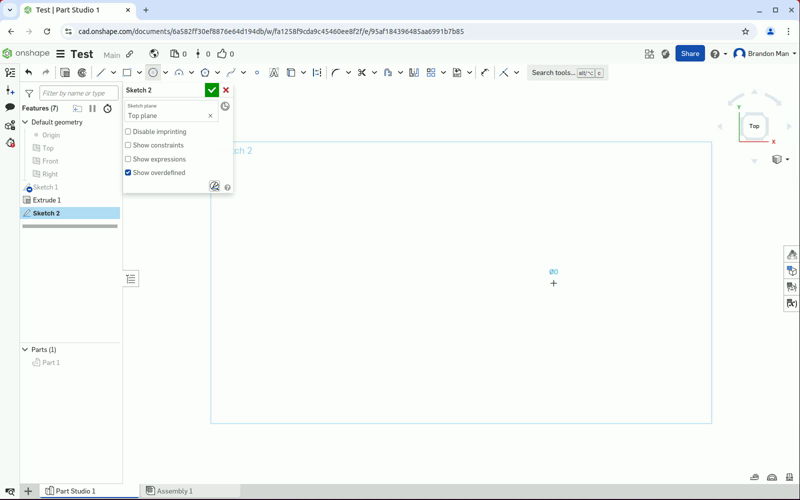
mouse_move(570, 282)
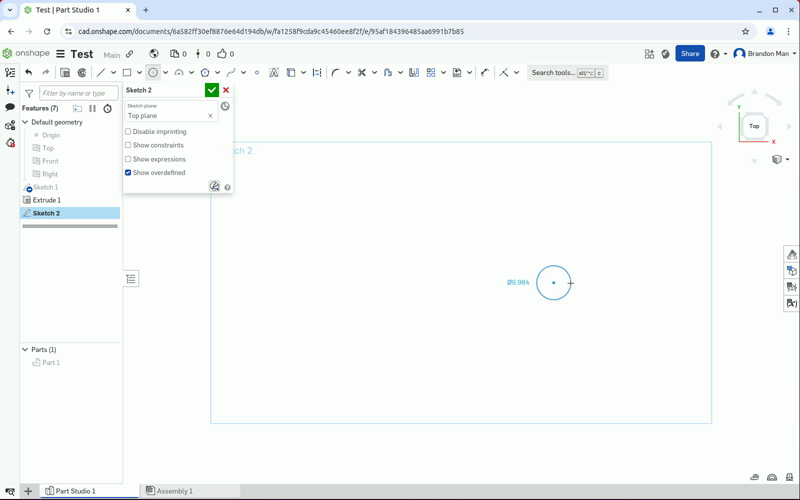
click(570, 282)
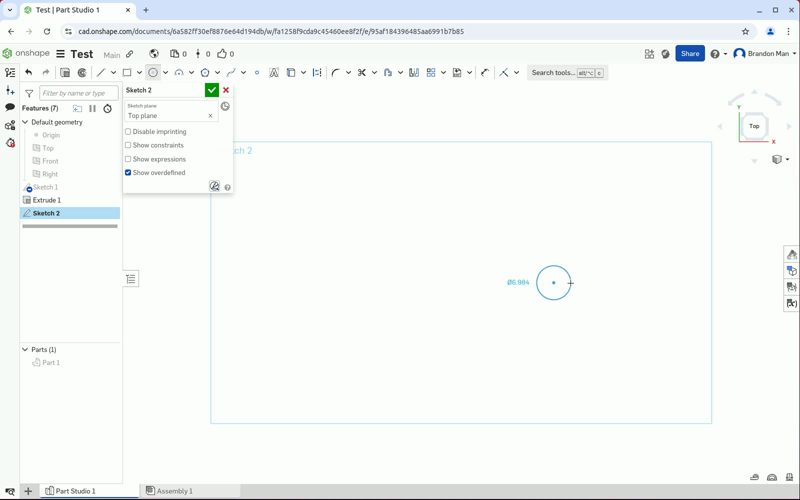
key(esc)
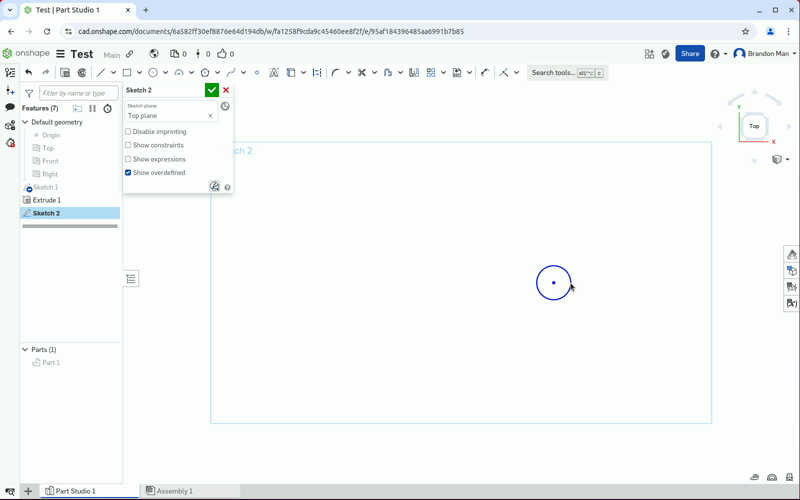
key(c)
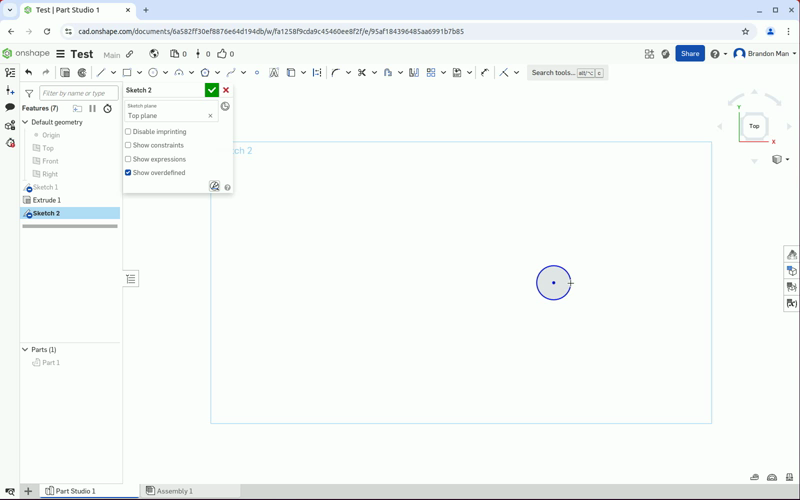
key_down(shift)
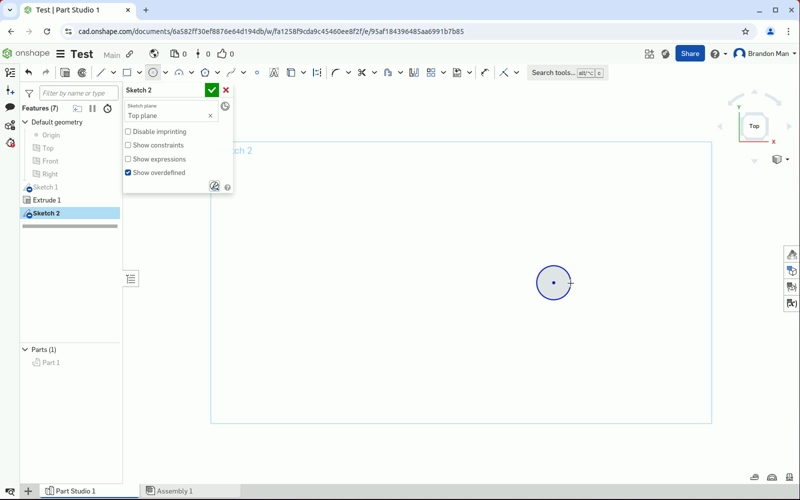
mouse_move(553, 282)
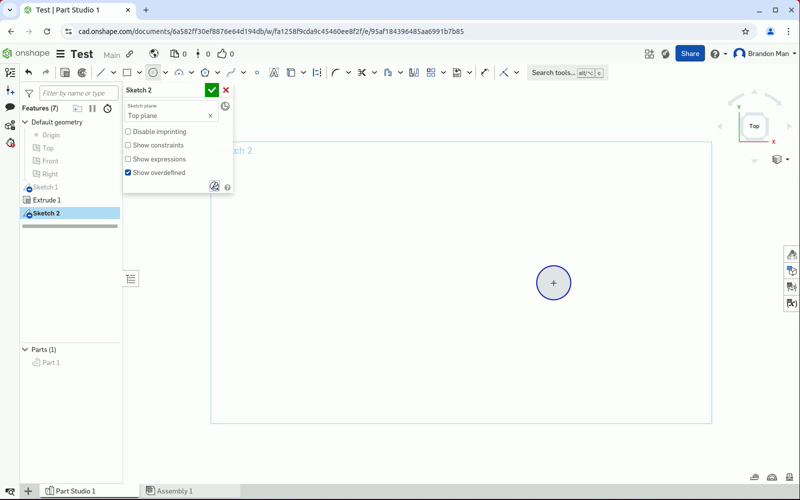
click(553, 282)
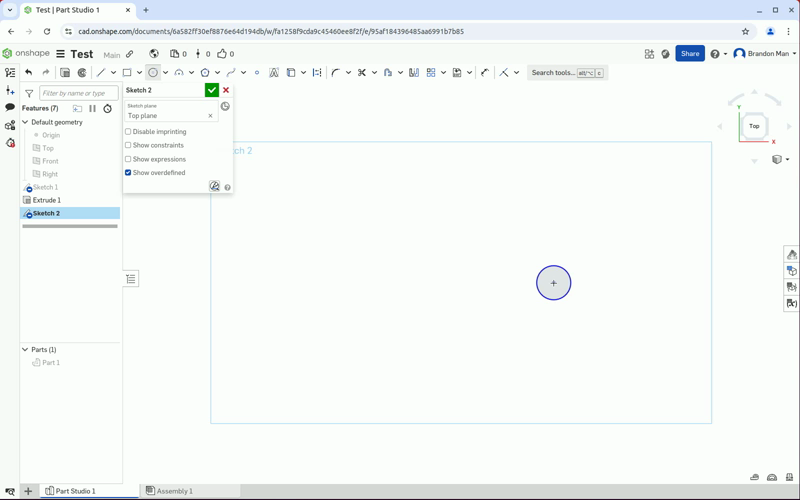
key_up(shift)
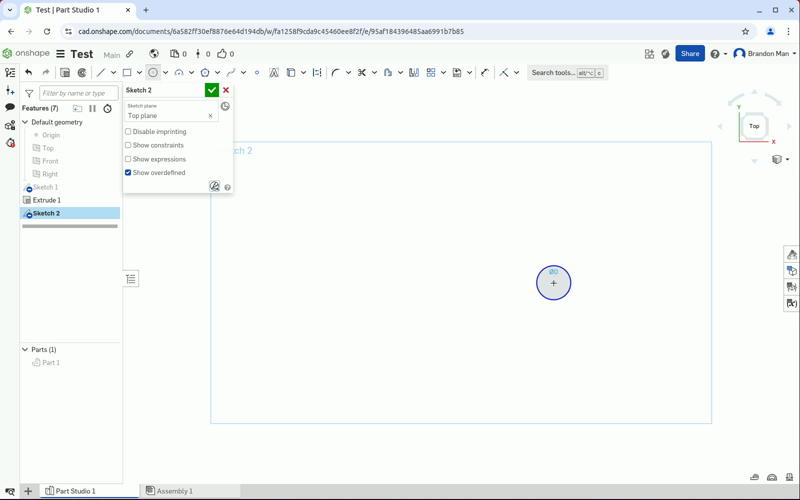
mouse_move(558, 282)
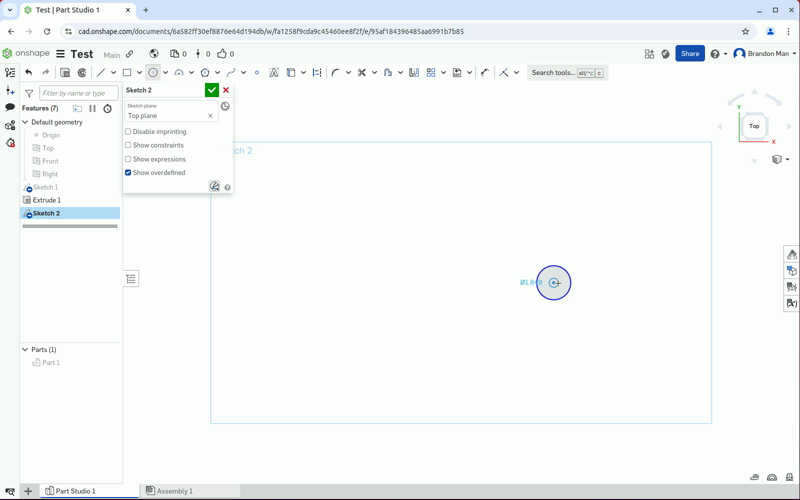
click(558, 282)
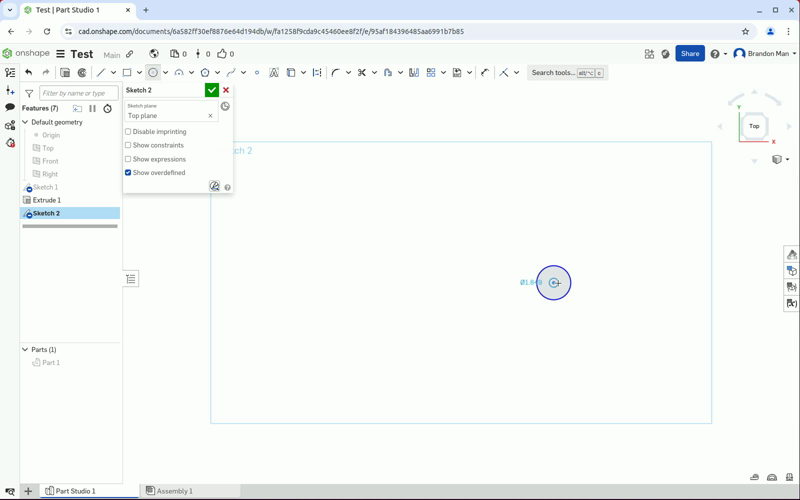
key(esc)
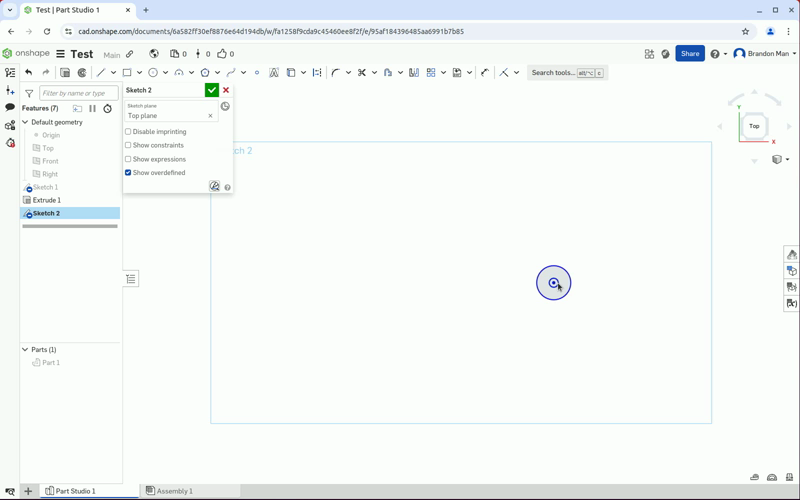
mouse_move(556, 291)
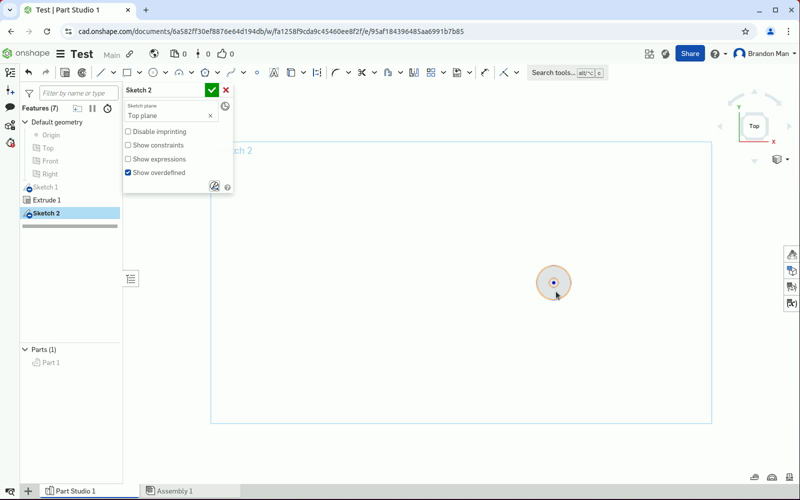
scroll(6)
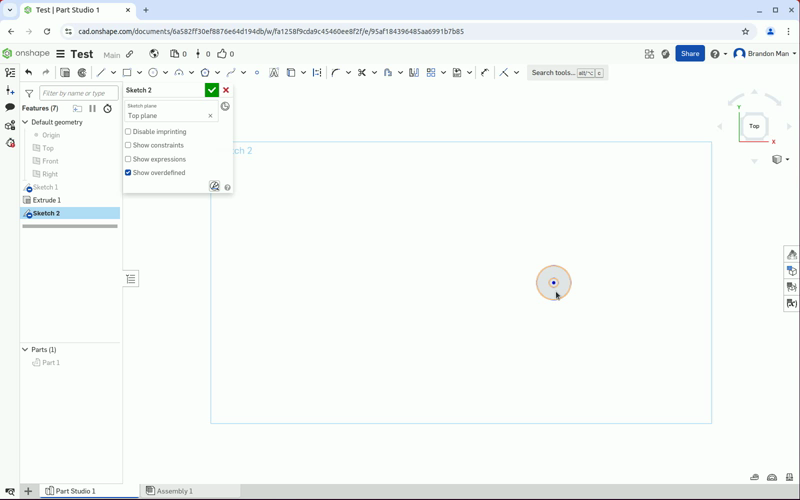
scroll(6)
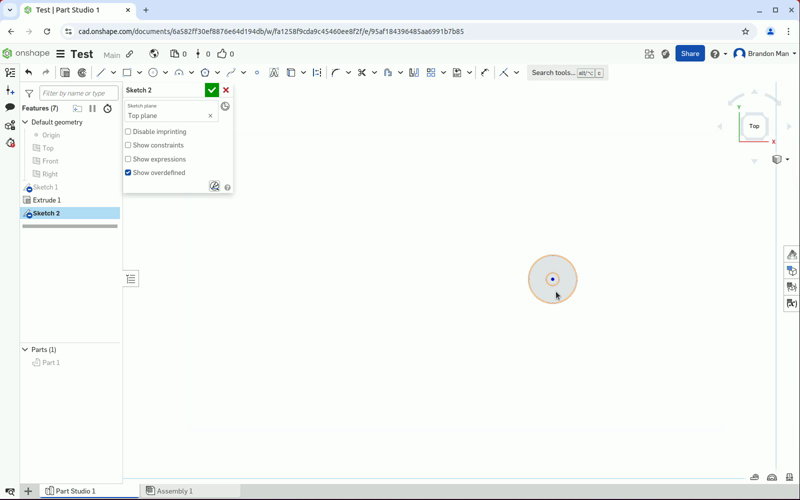
scroll(6)
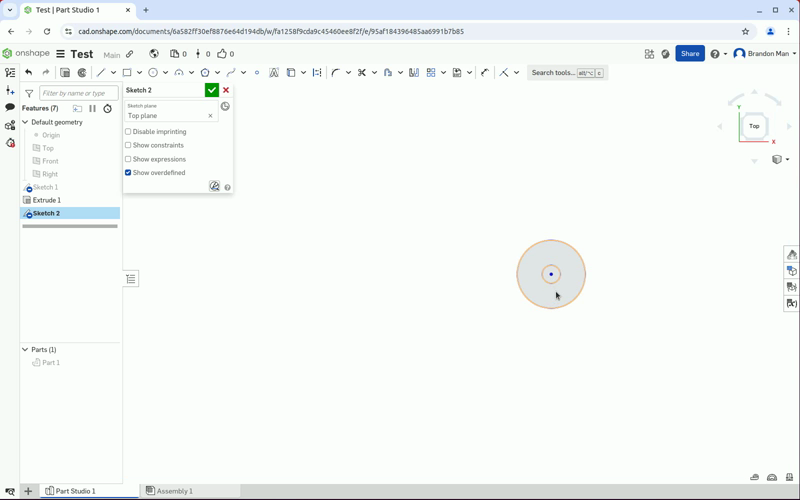
scroll(6)
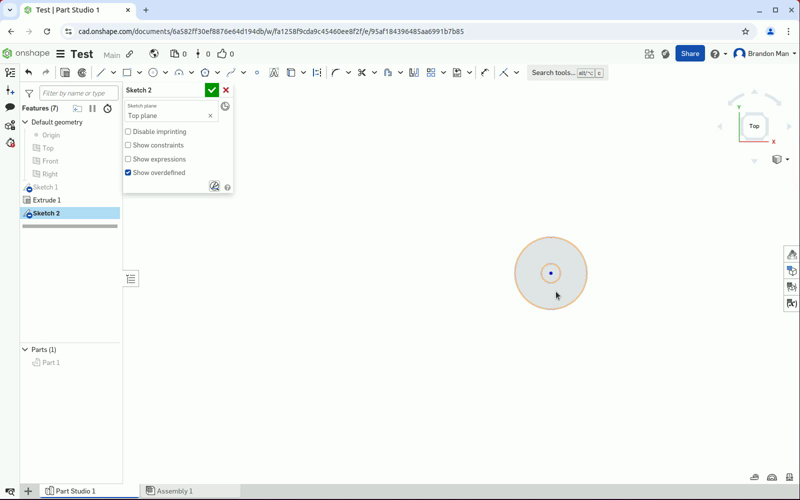
scroll(6)
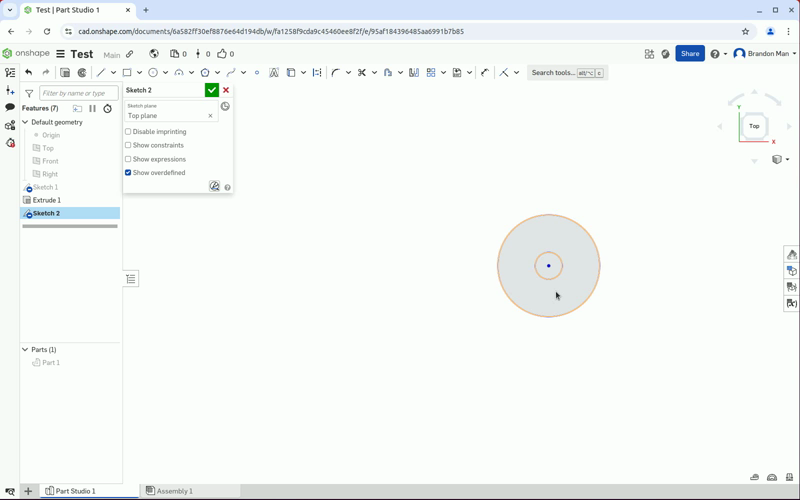
scroll(6)
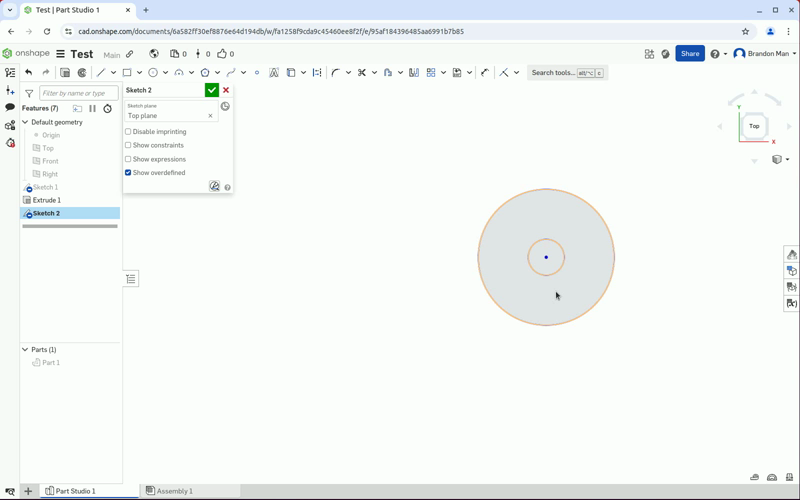
scroll(6)
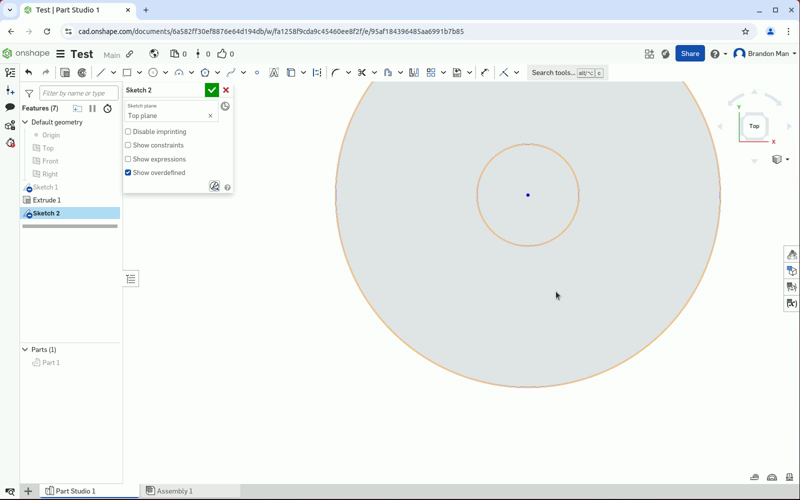
click(556, 291)
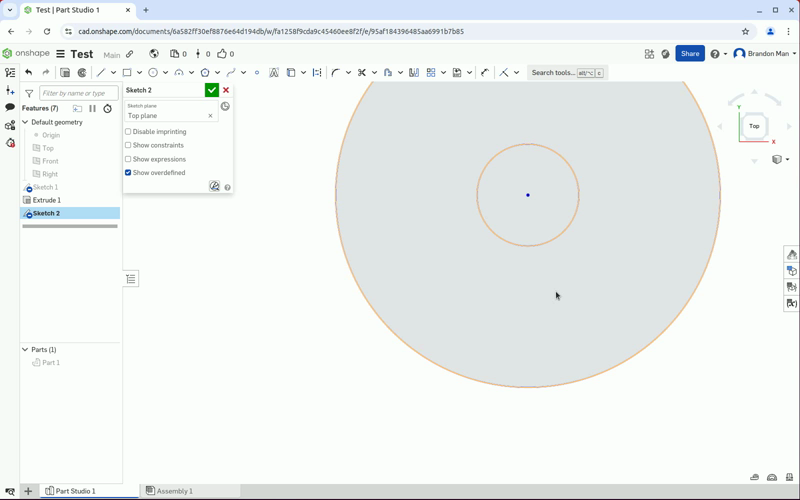
scroll(-6)
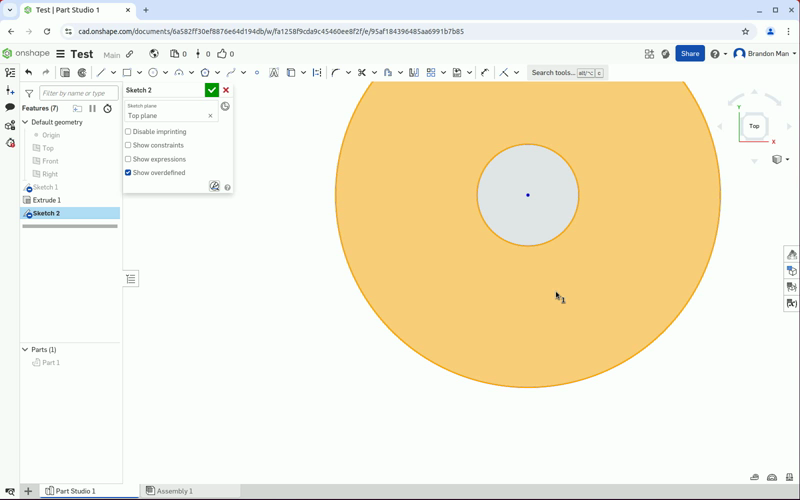
scroll(-6)
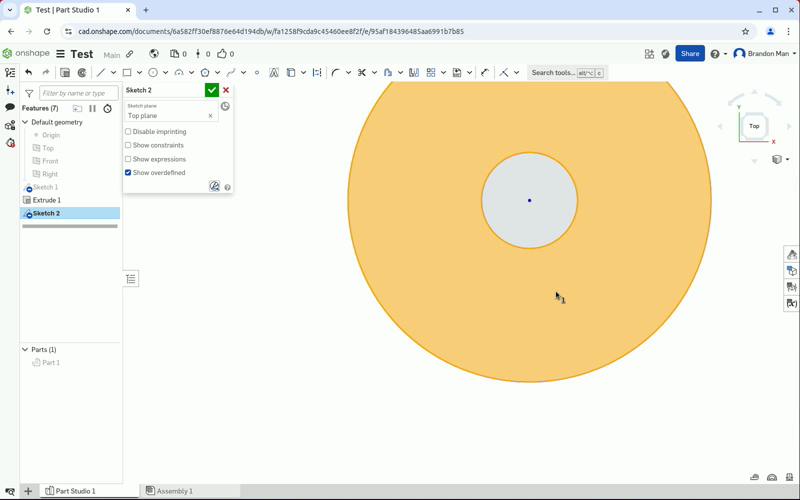
scroll(-6)
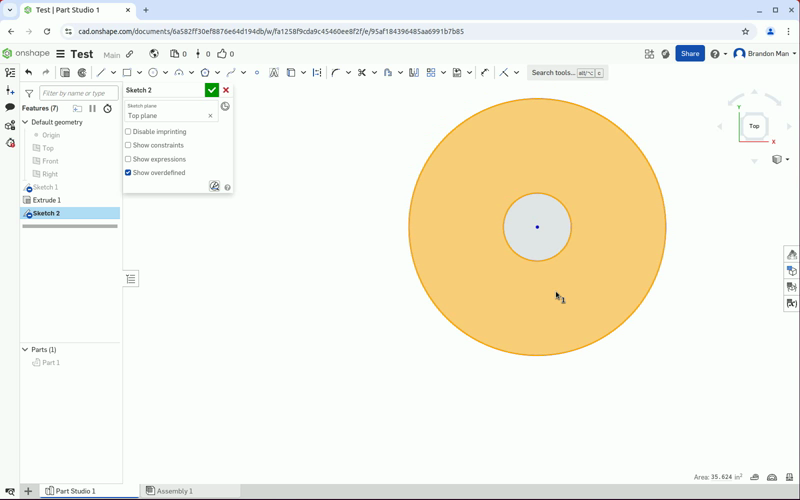
scroll(-6)
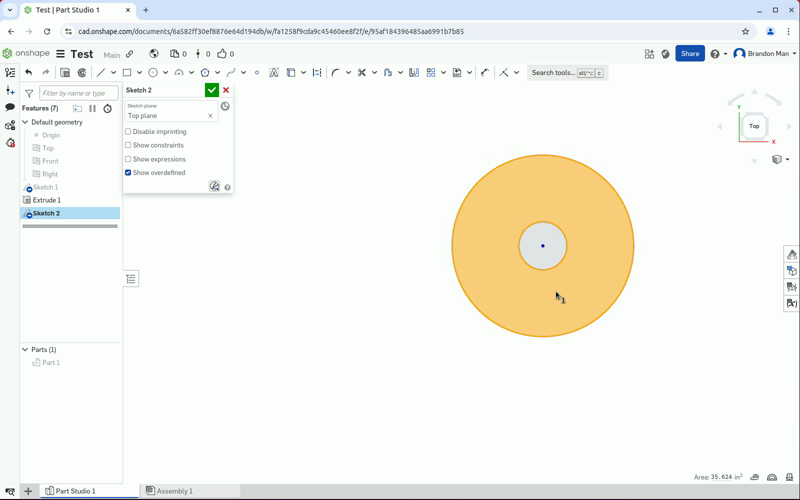
scroll(-6)
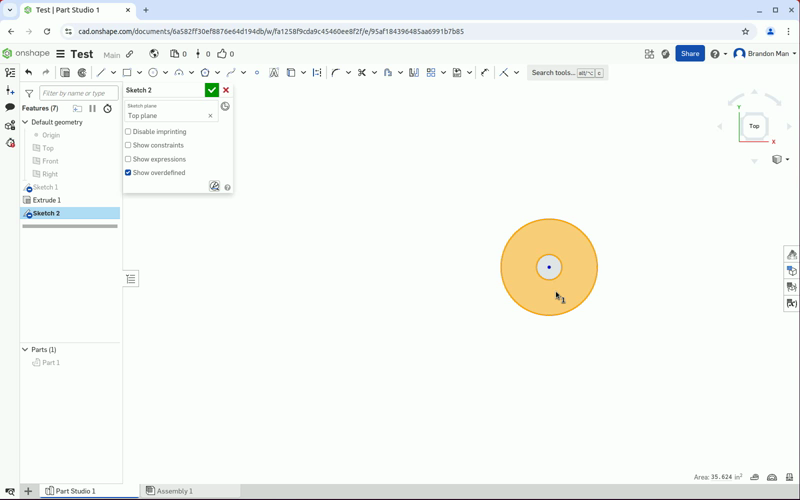
scroll(-6)
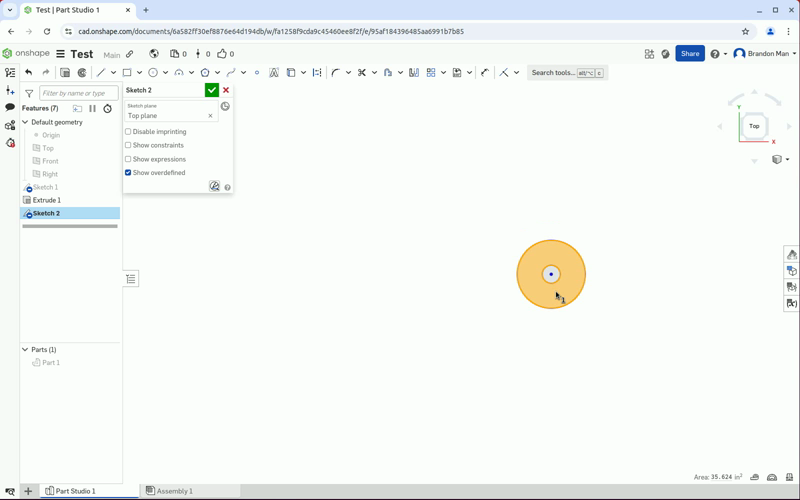
scroll(-6)
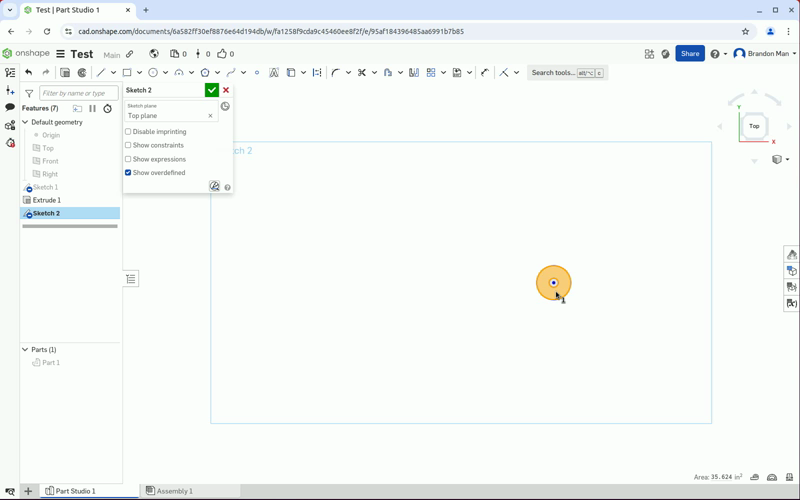
mouse_move(73, 352)
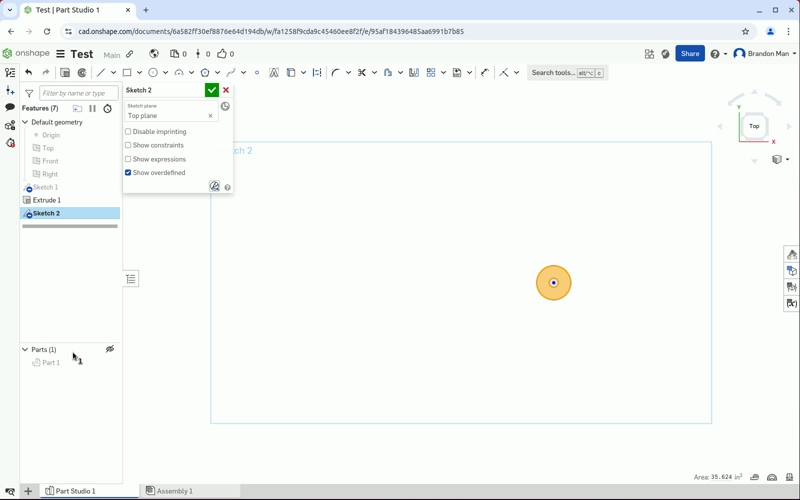
key(shift+y)
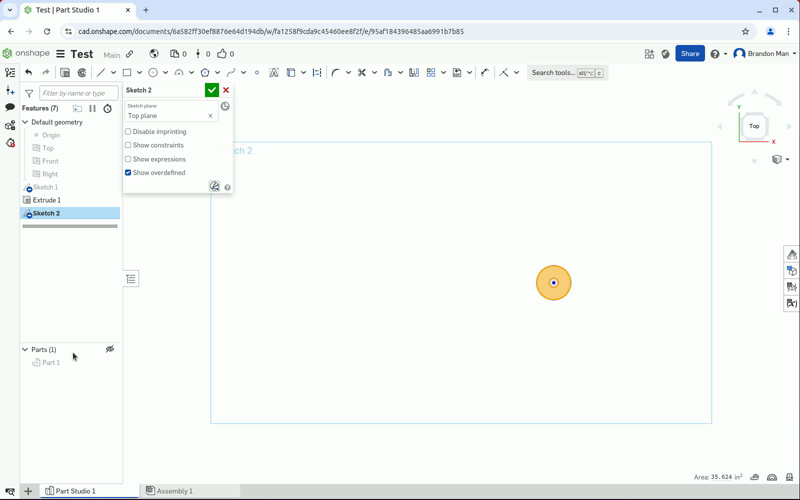
key(shift+e)
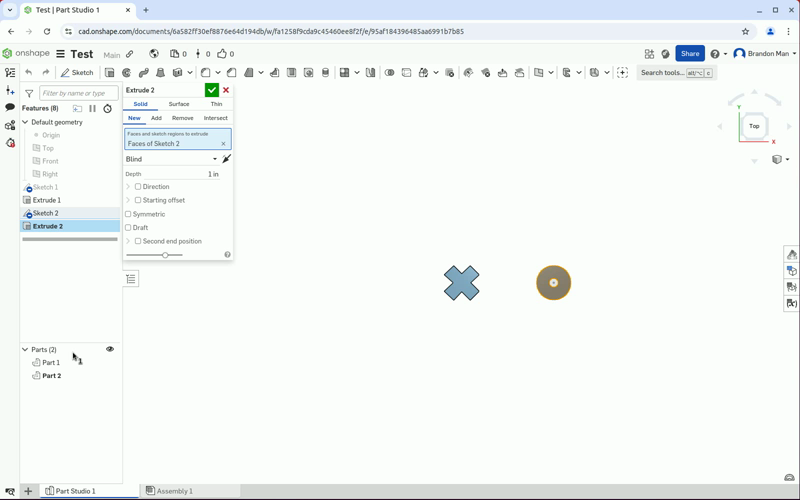
mouse_move(143, 106)
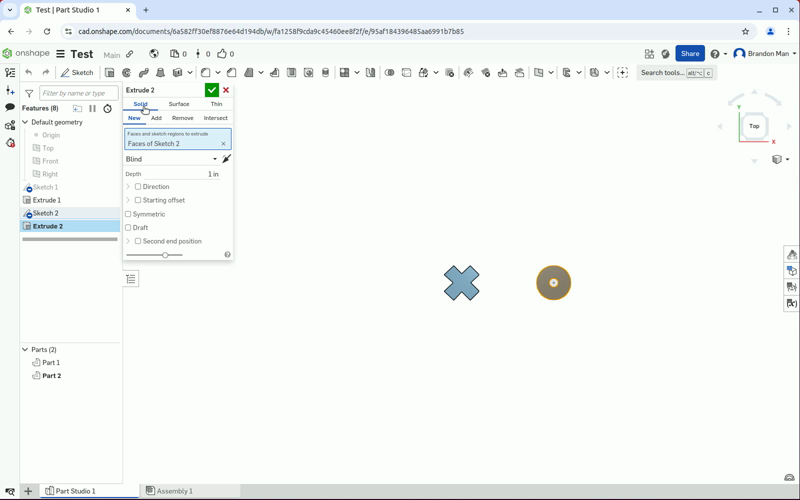
click(143, 106)
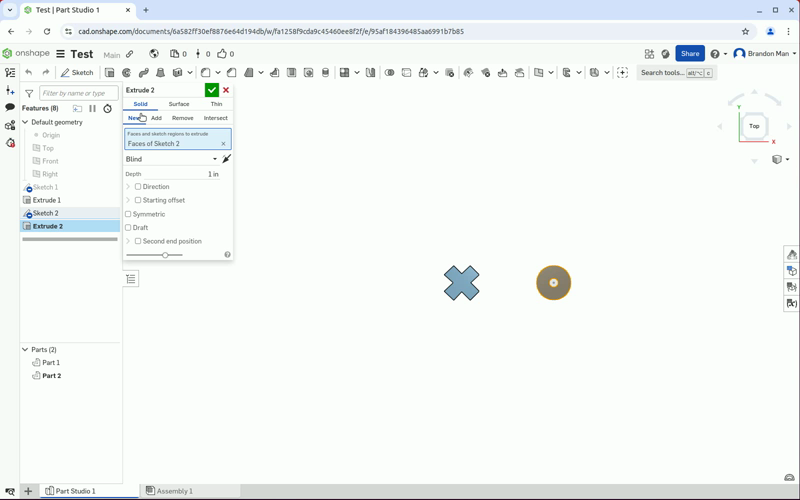
mouse_move(137, 120)
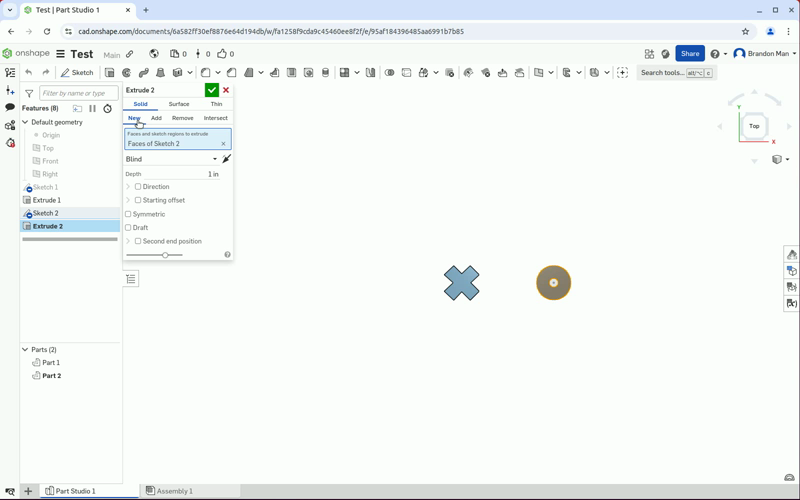
click(137, 120)
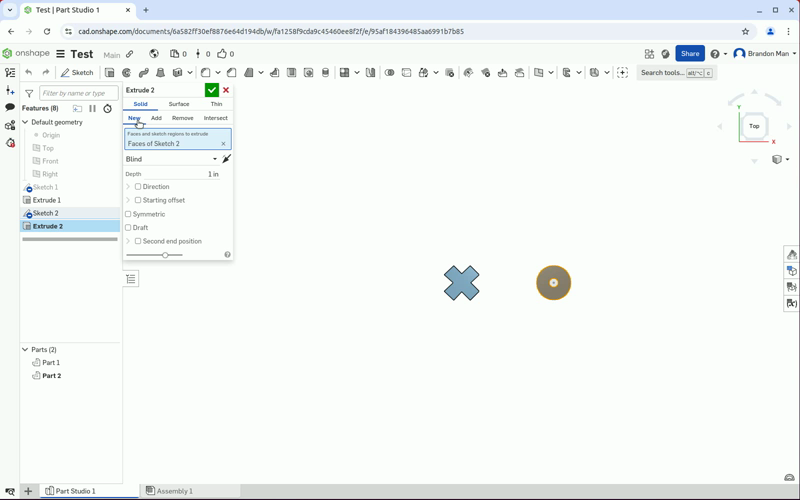
key(tab, 4)
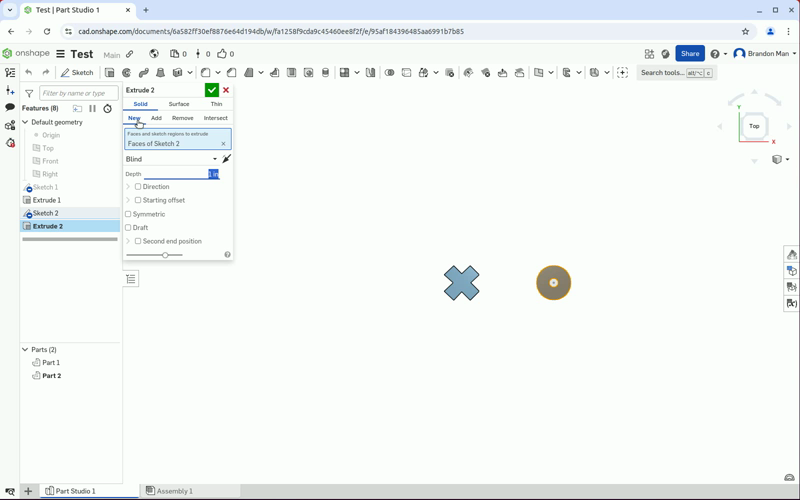
text(1.204)
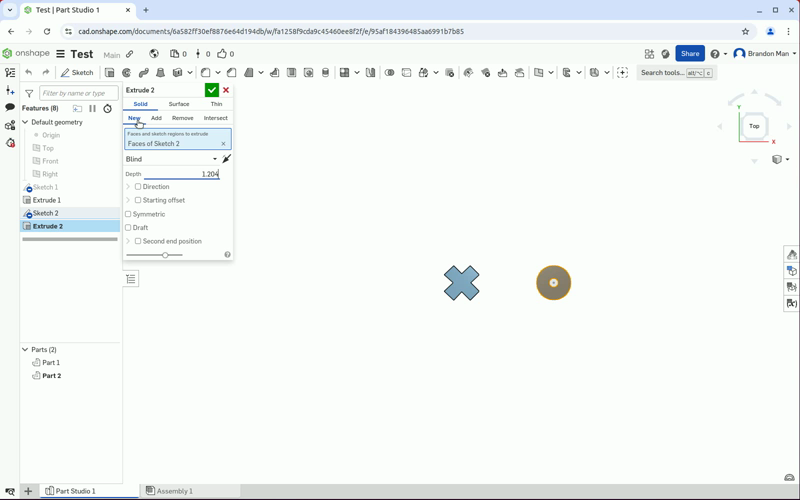
key(enter)
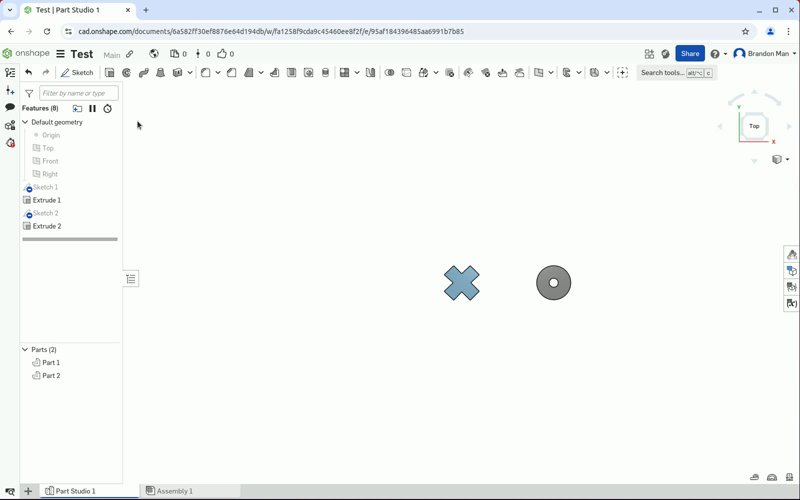
key(shift+h)
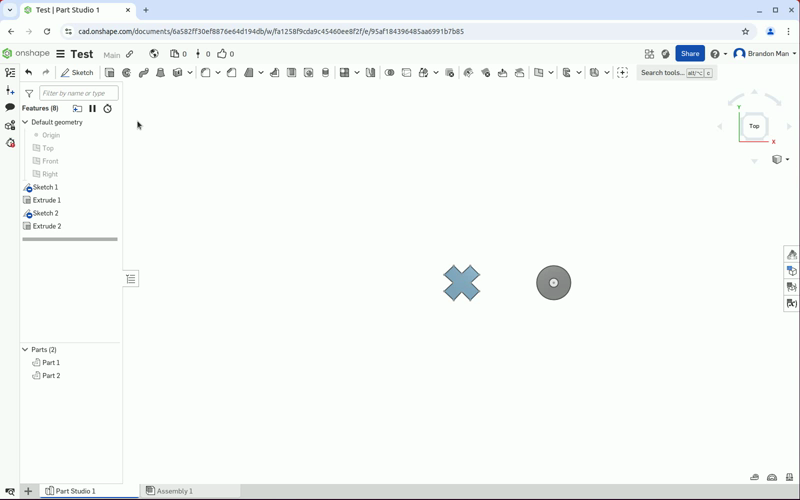
key(shift+h)
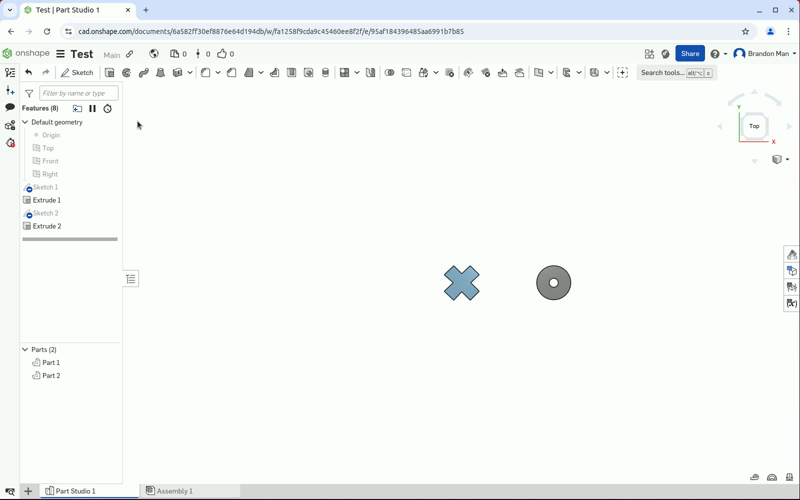
mouse_move(73, 189)
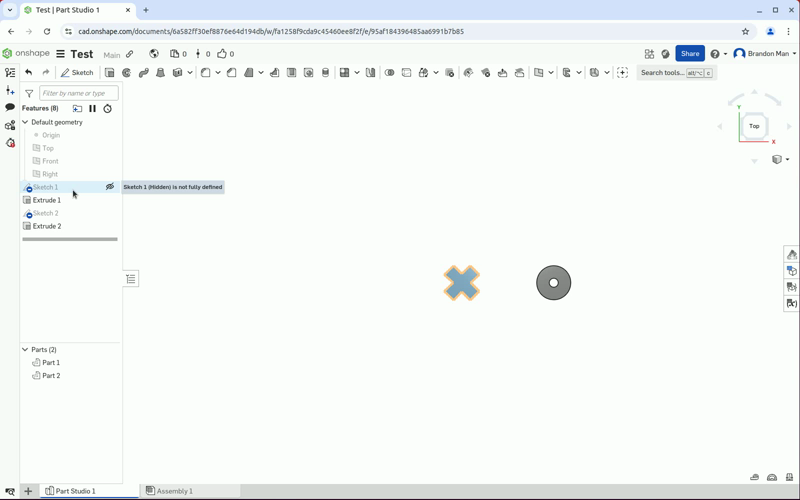
click(73, 189)
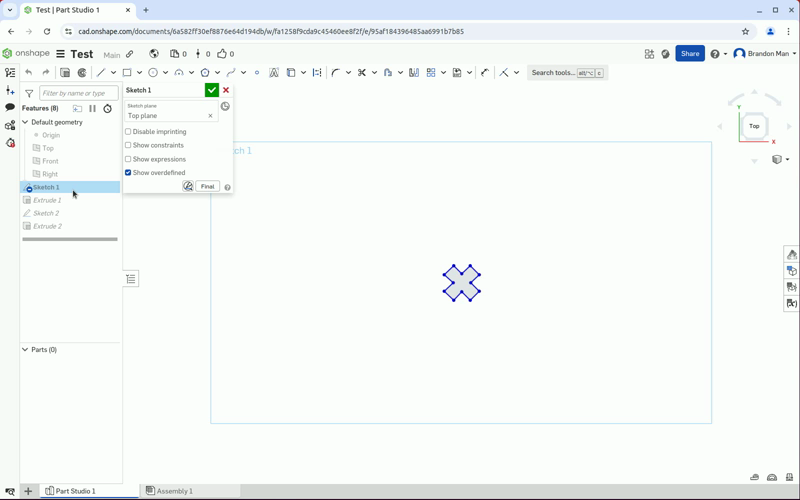
mouse_move(229, 92)
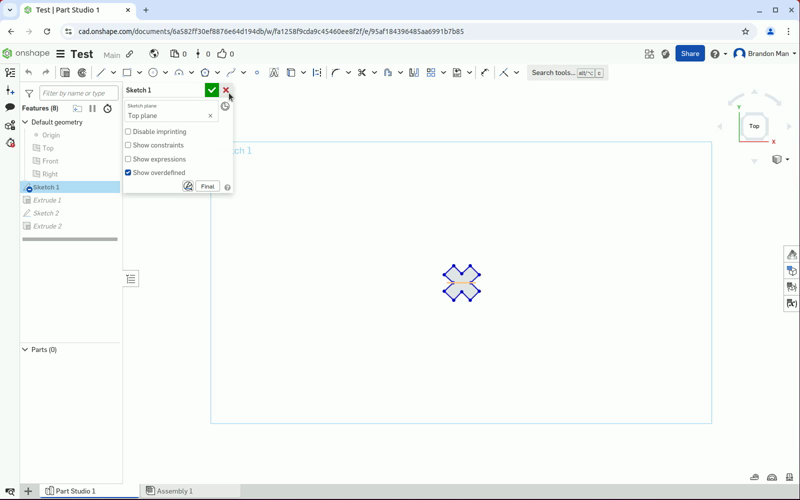
click(229, 92)
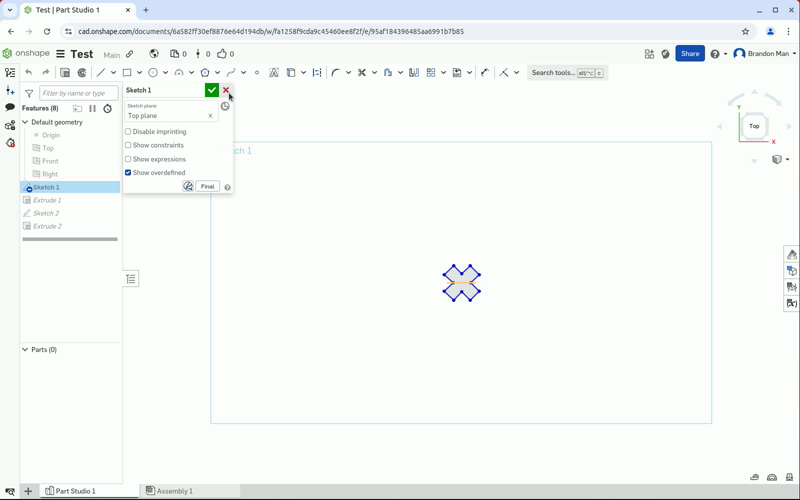
key(shift+s)
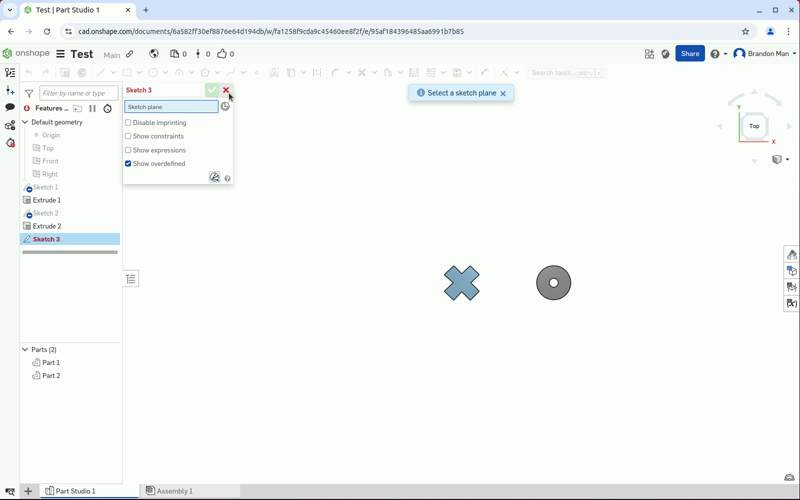
mouse_move(73, 150)
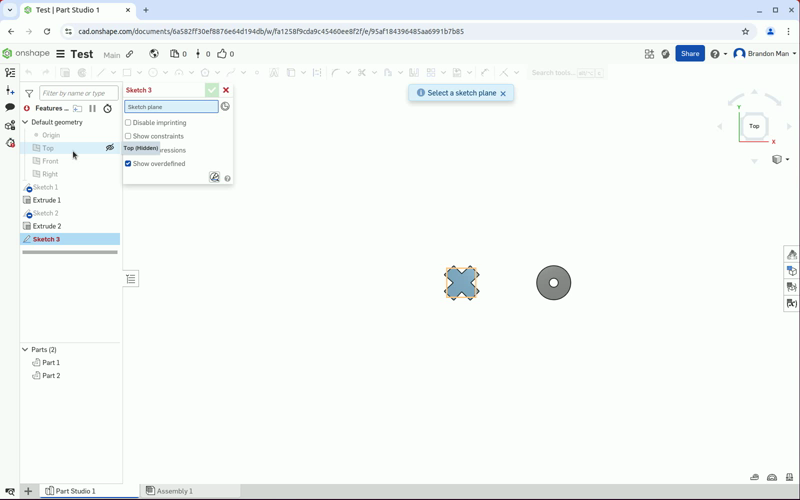
click(73, 150)
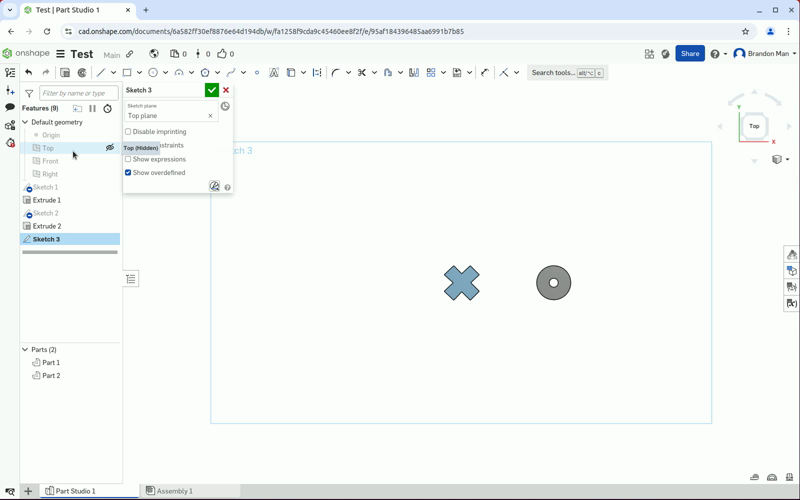
mouse_move(73, 352)
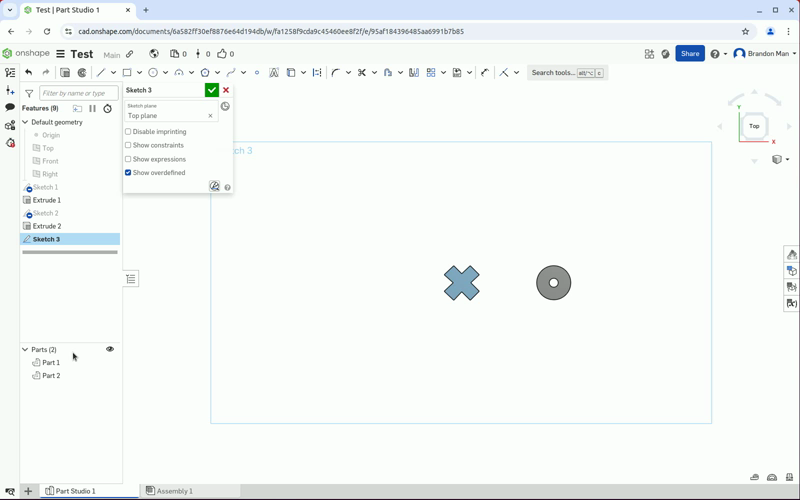
key(y)
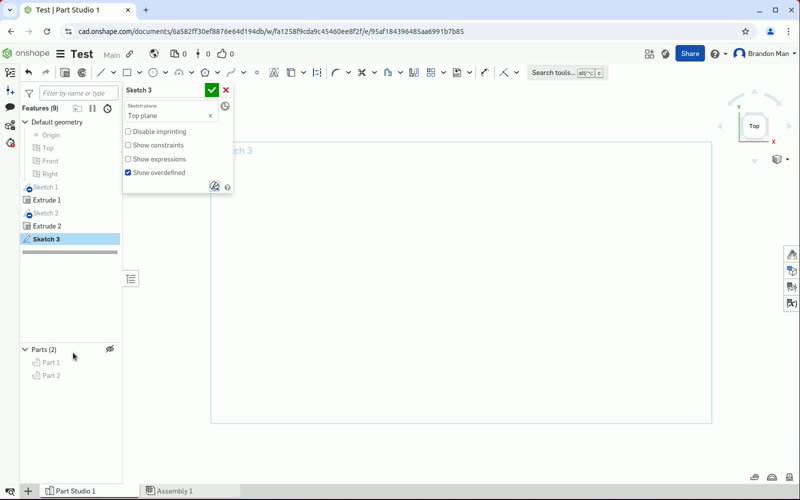
key(c)
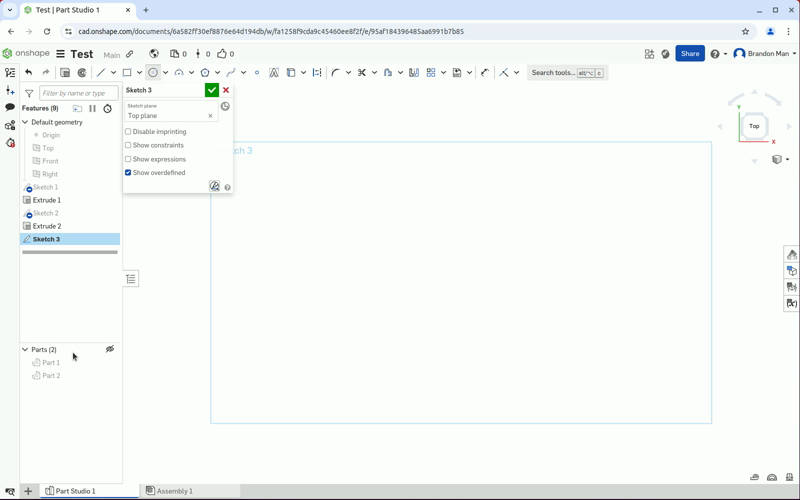
key_down(shift)
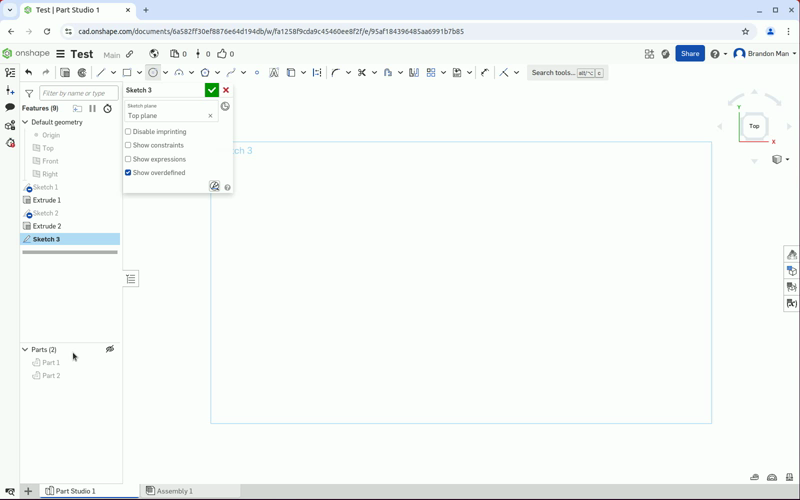
mouse_move(353, 282)
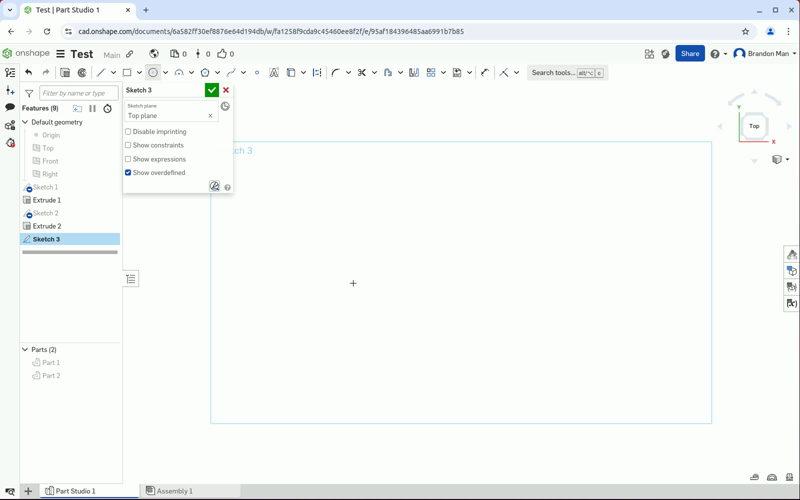
click(353, 282)
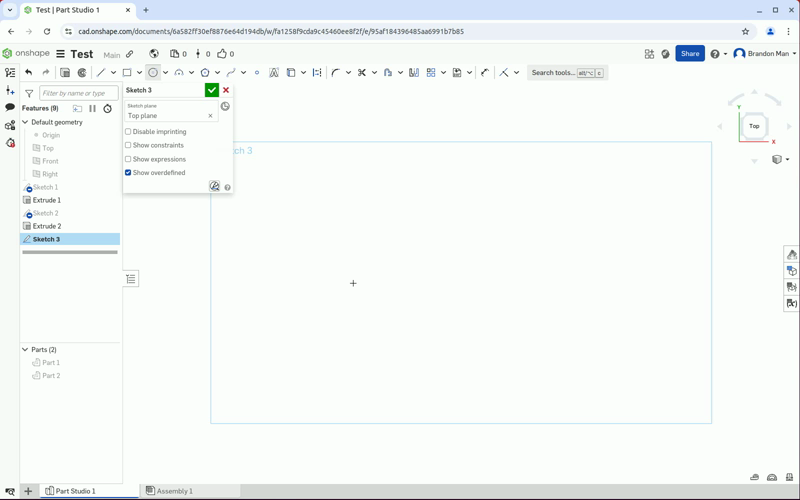
key_up(shift)
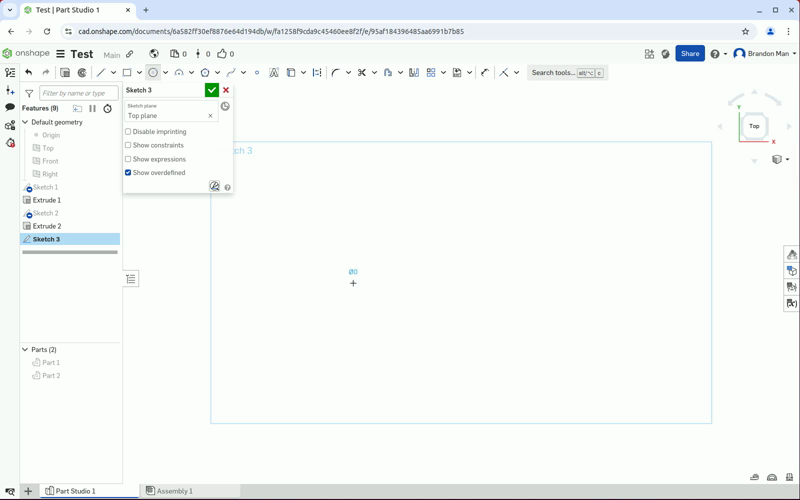
mouse_move(357, 282)
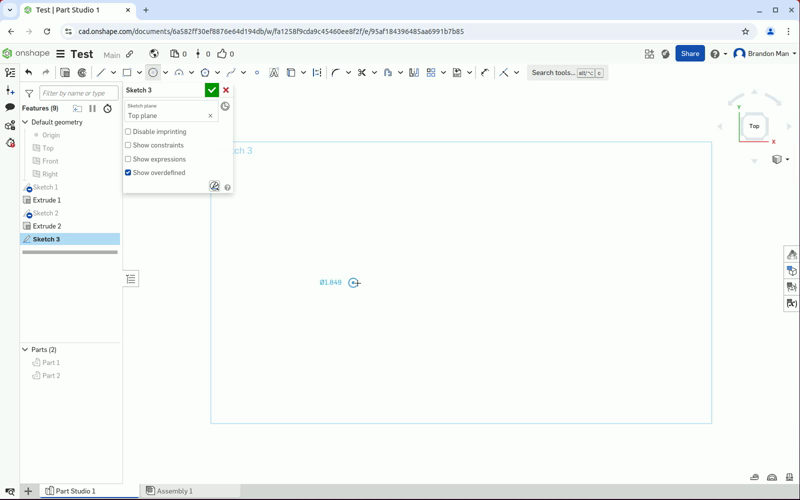
click(357, 282)
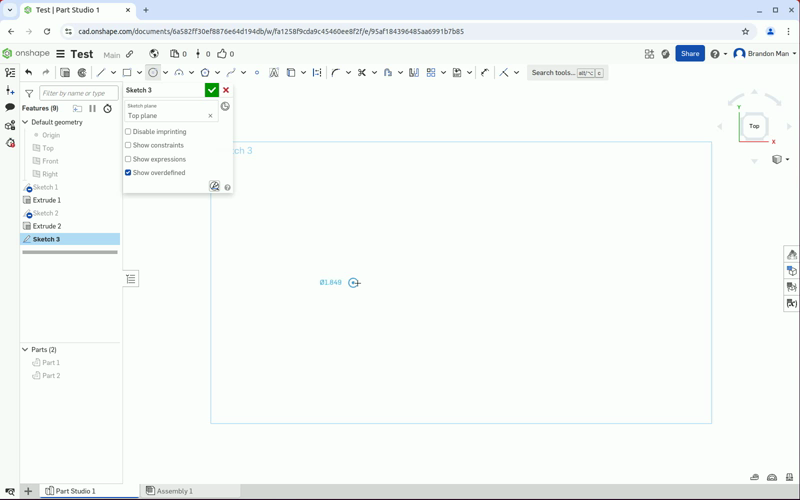
key(esc)
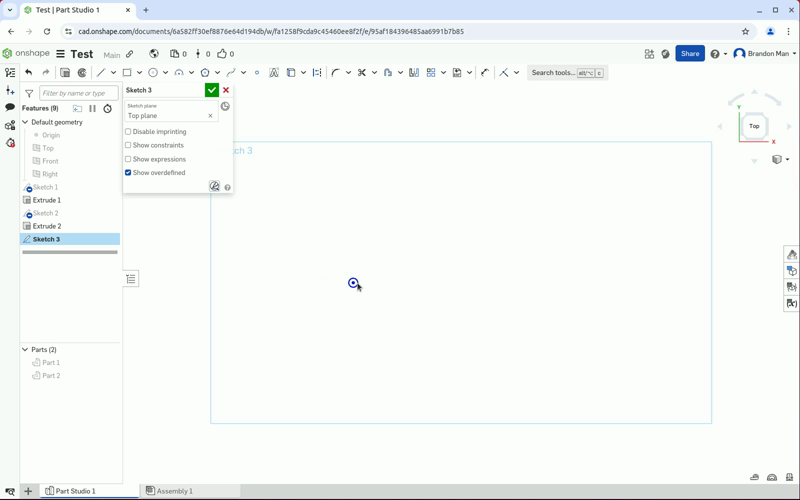
mouse_move(349, 284)
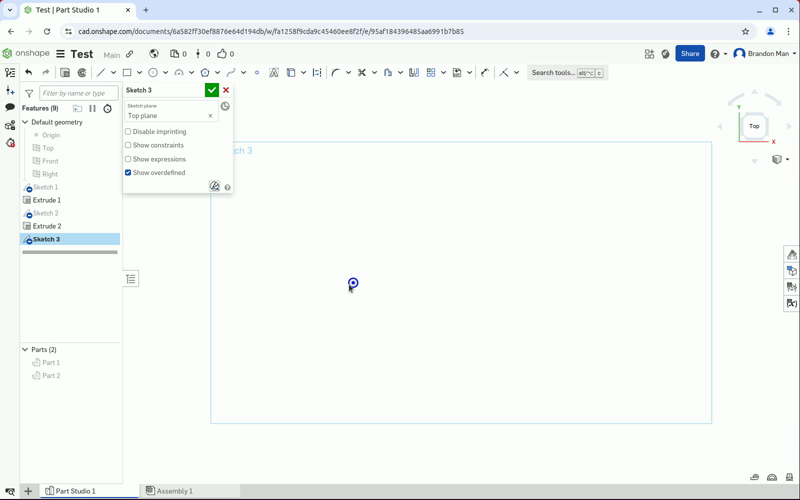
scroll(6)
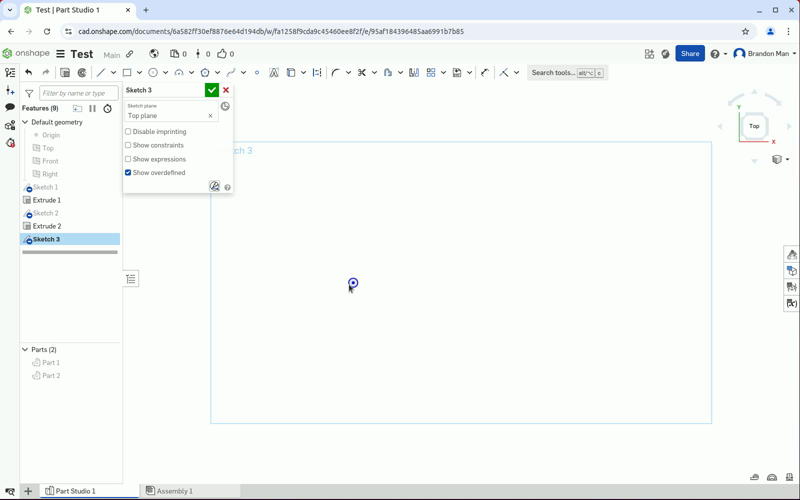
scroll(6)
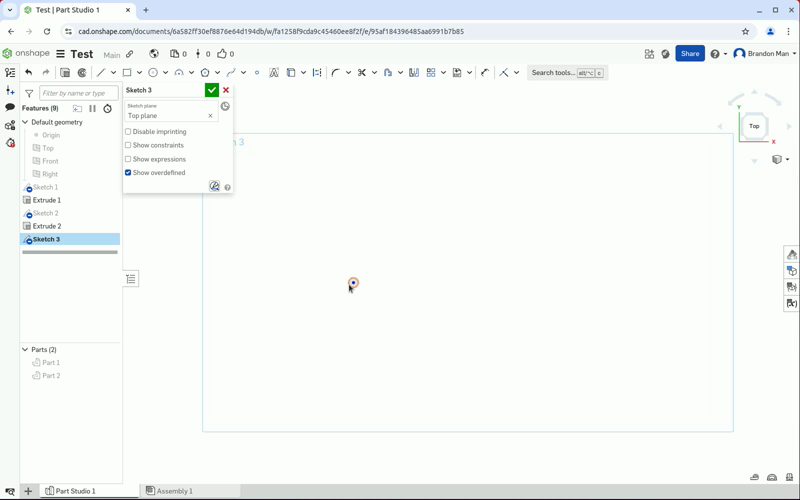
scroll(6)
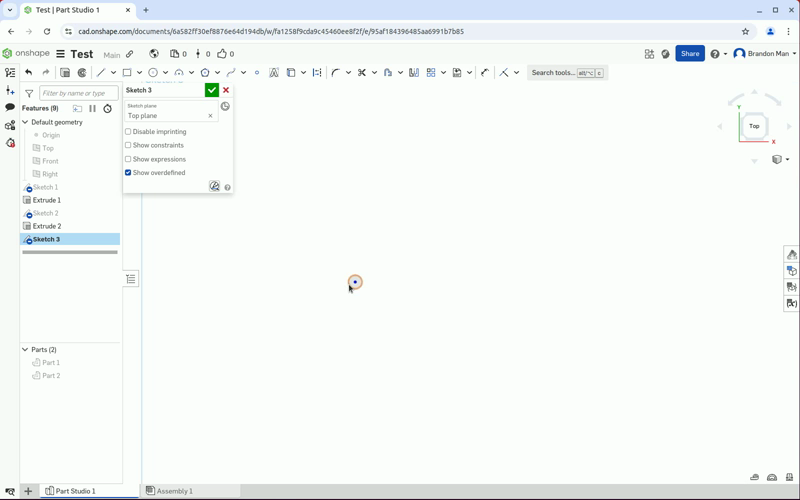
scroll(6)
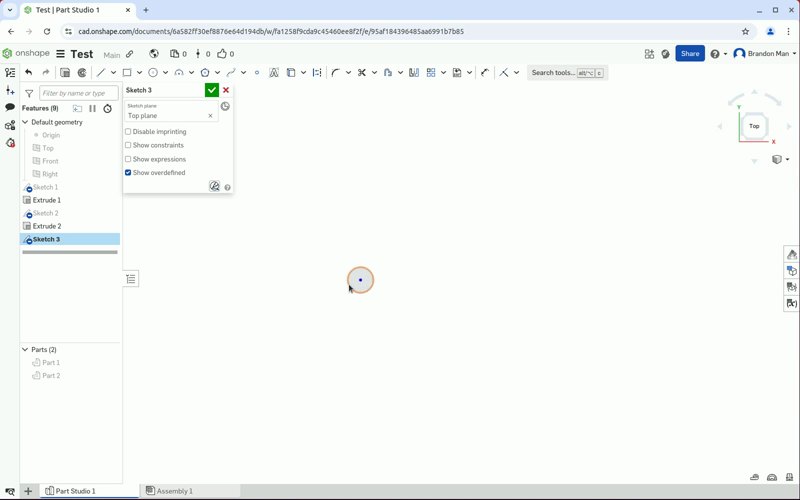
scroll(6)
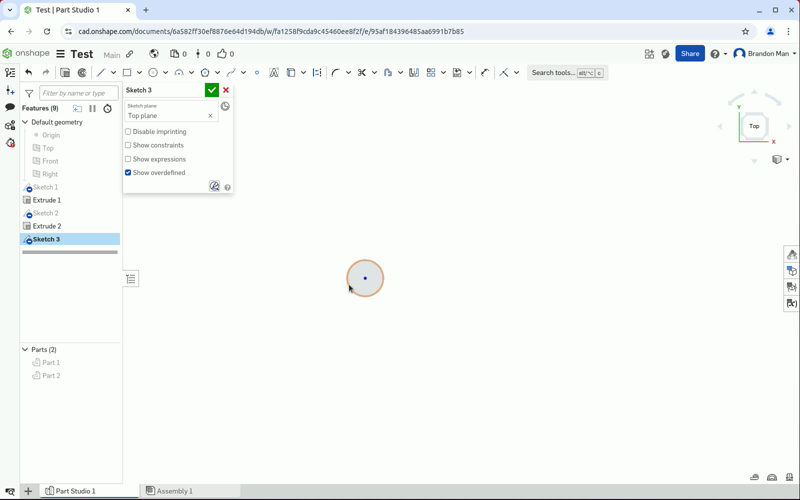
scroll(6)
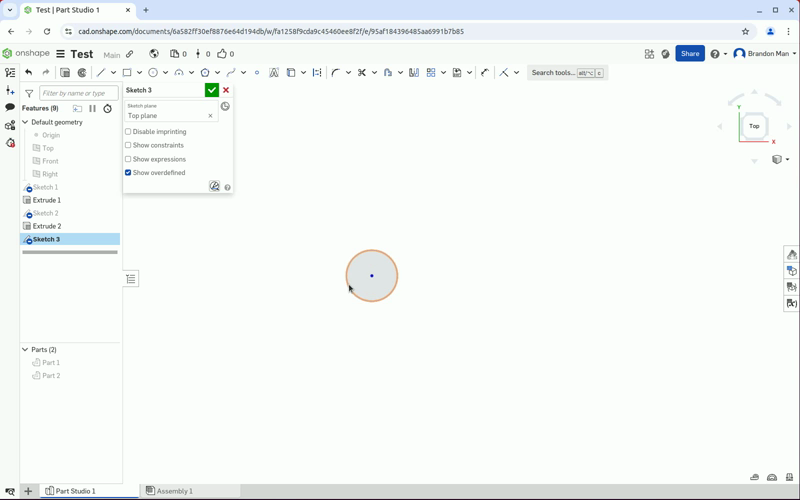
scroll(6)
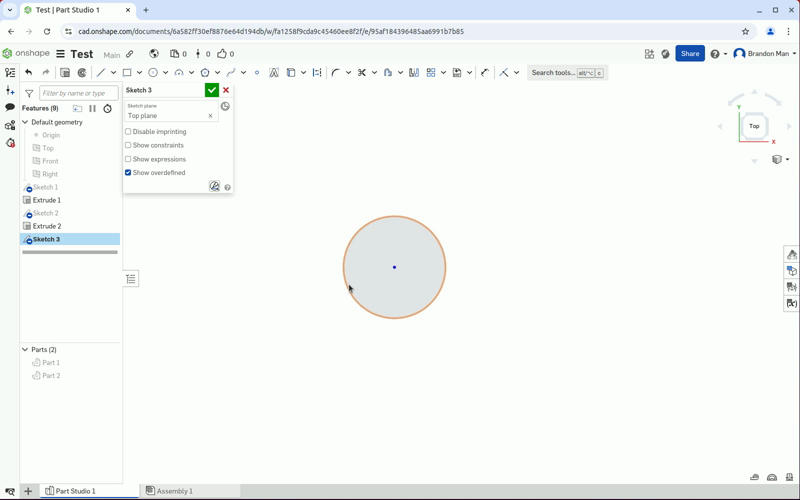
click(349, 284)
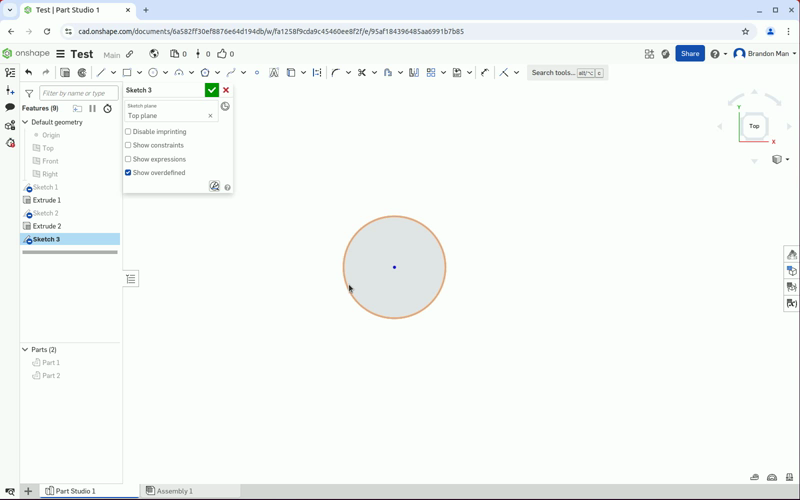
scroll(-6)
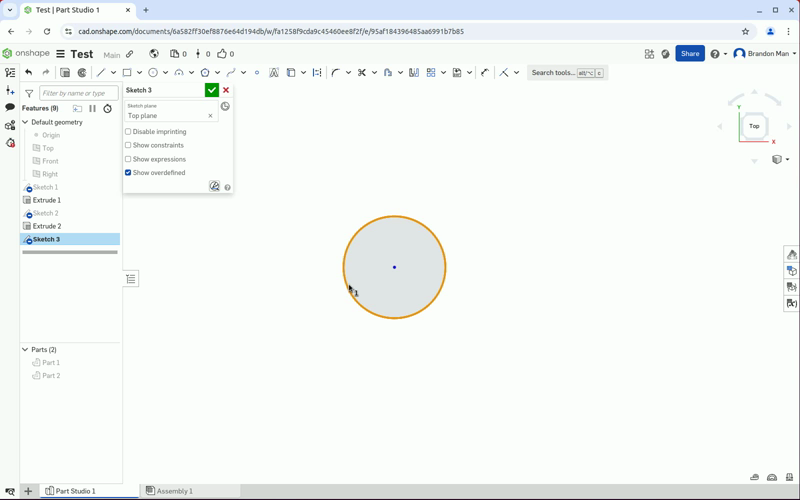
scroll(-6)
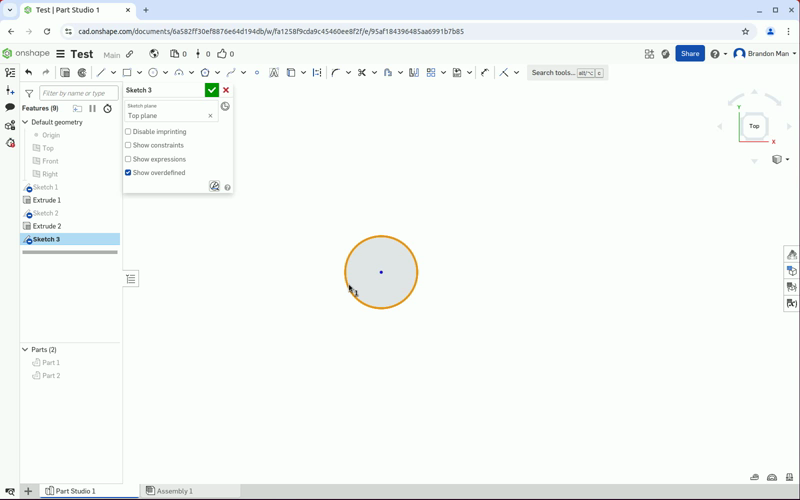
scroll(-6)
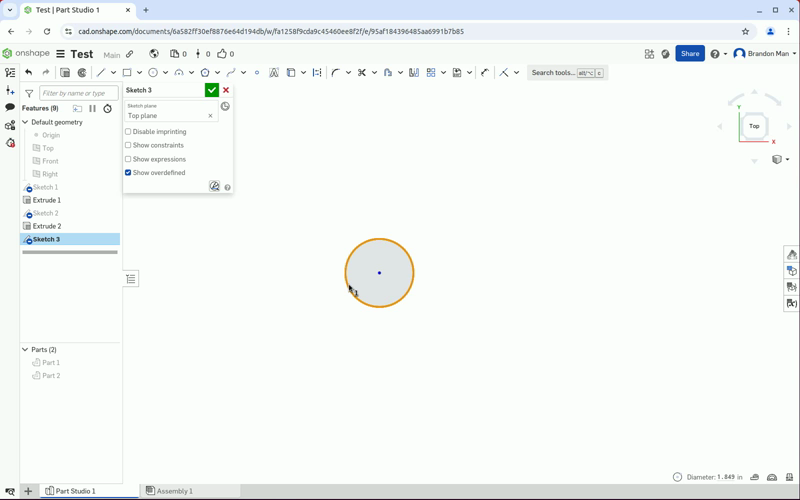
scroll(-6)
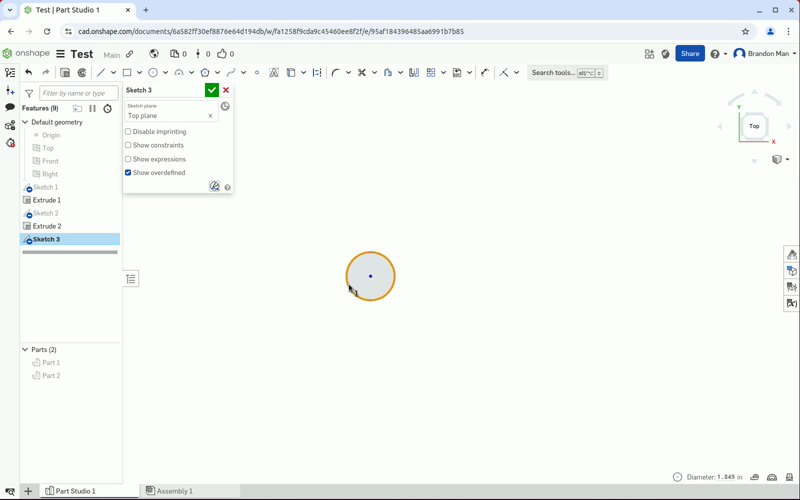
scroll(-6)
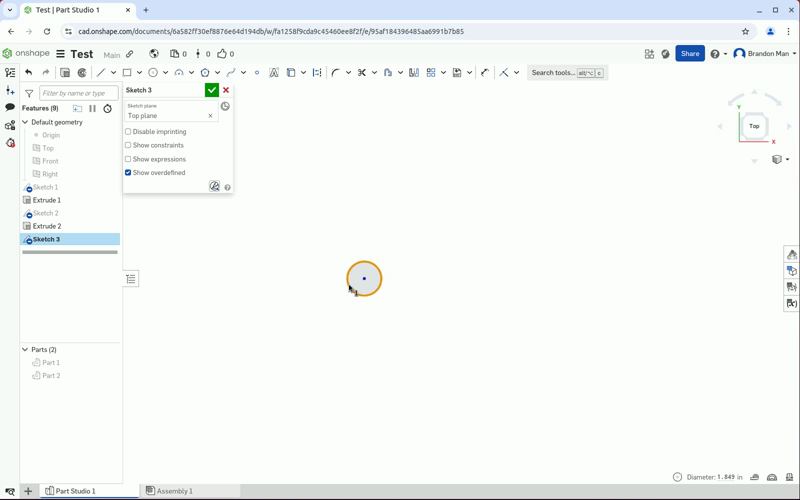
scroll(-6)
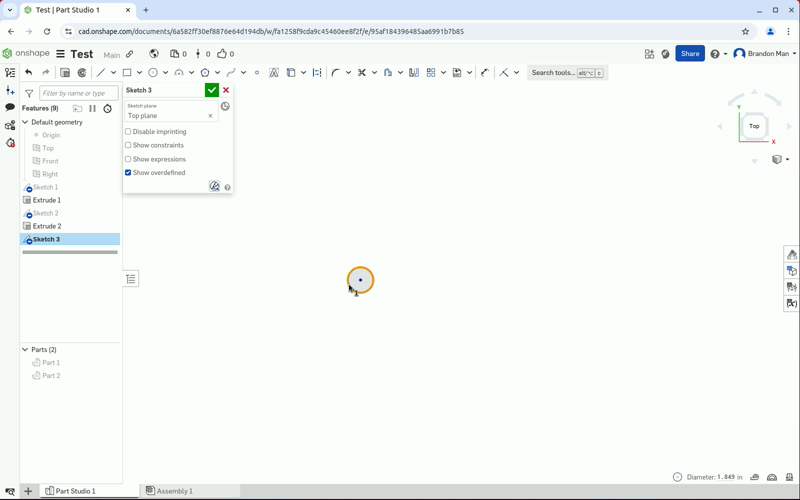
scroll(-6)
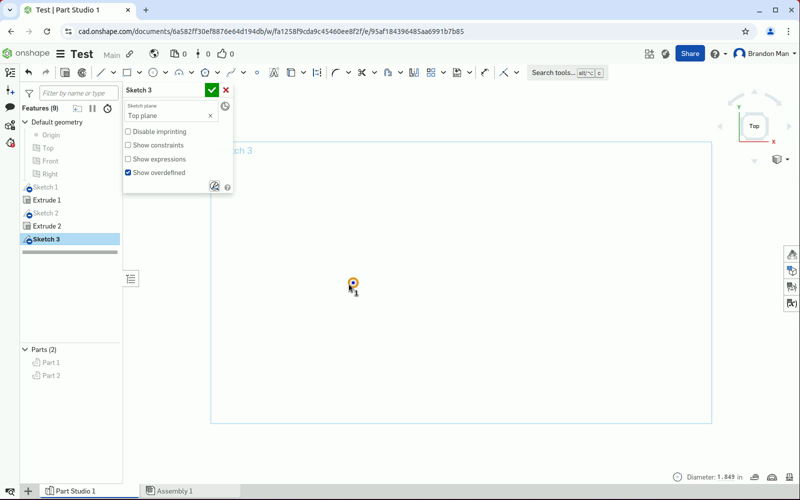
mouse_move(73, 352)
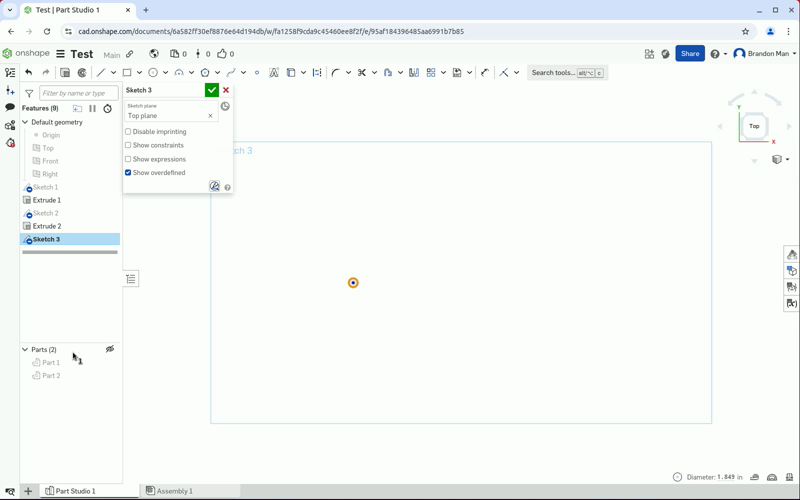
key(shift+y)
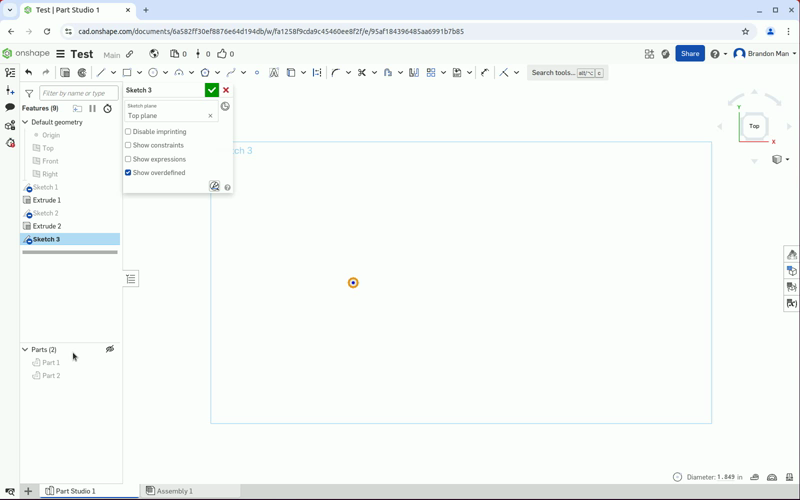
key(shift+e)
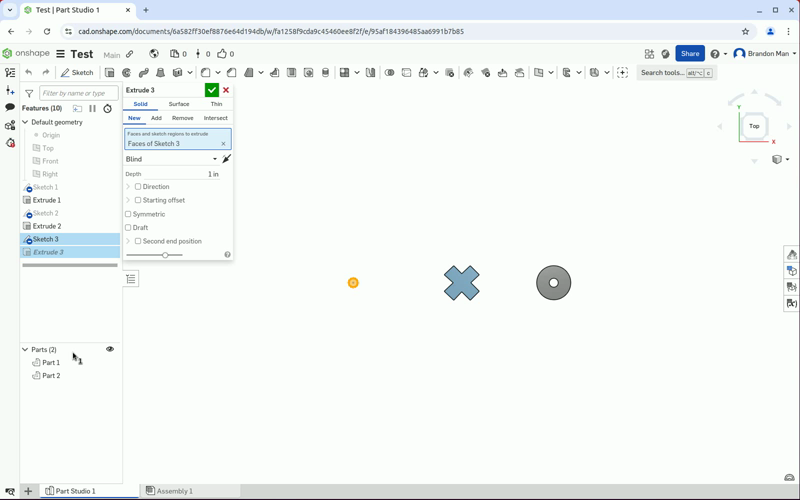
mouse_move(143, 106)
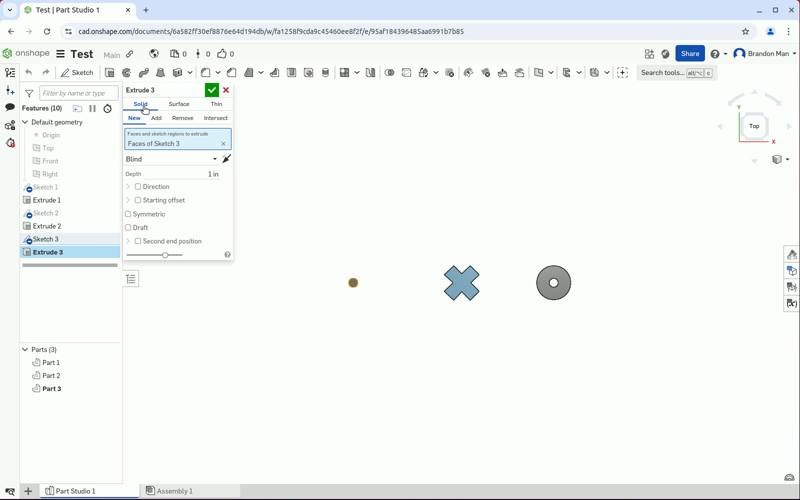
click(143, 106)
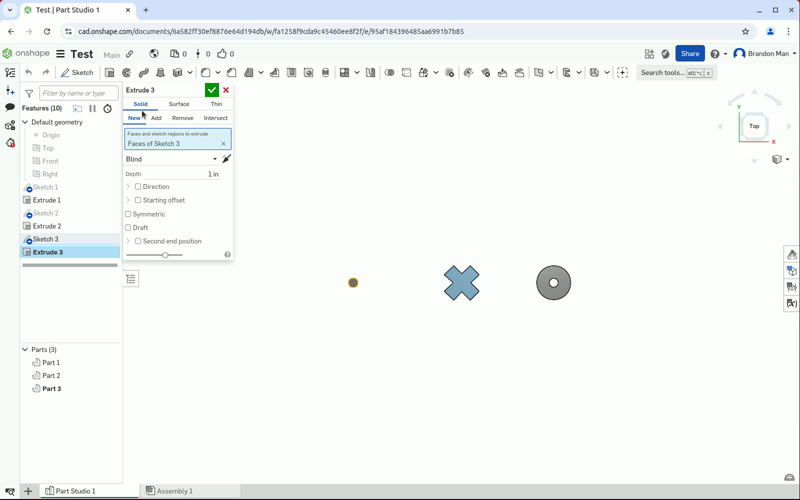
mouse_move(137, 120)
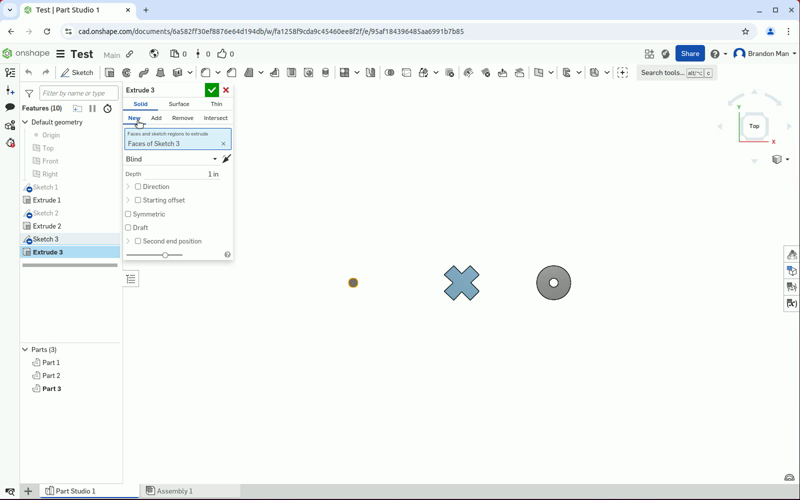
click(137, 120)
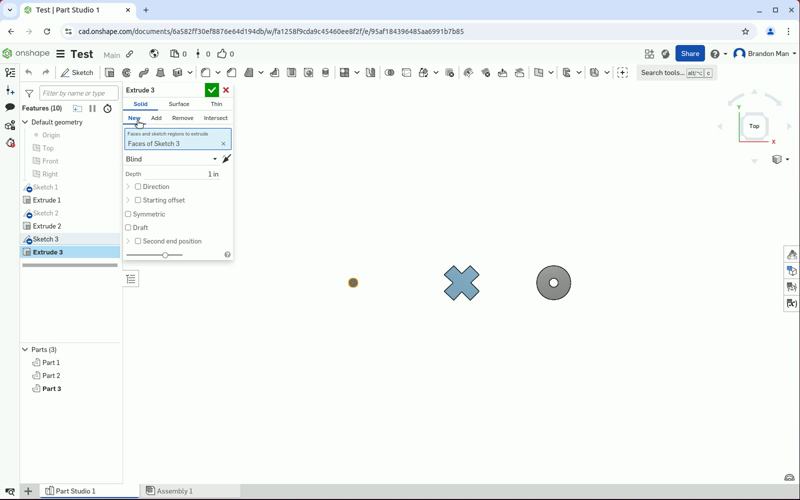
key(tab, 4)
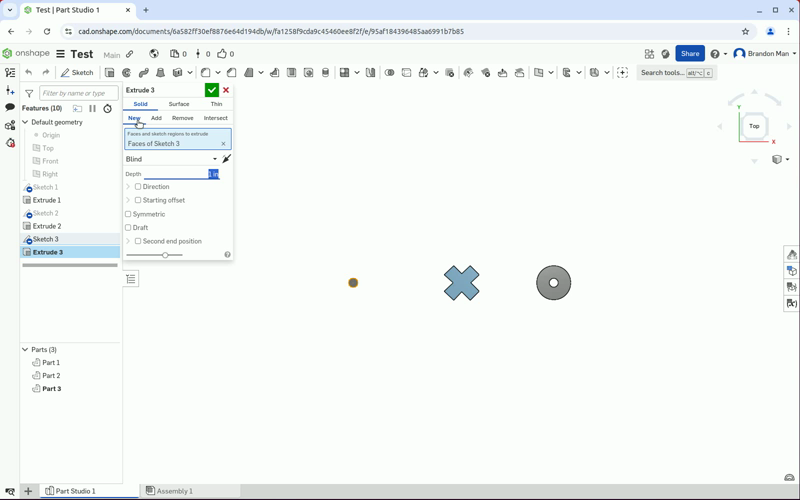
text(1.204)
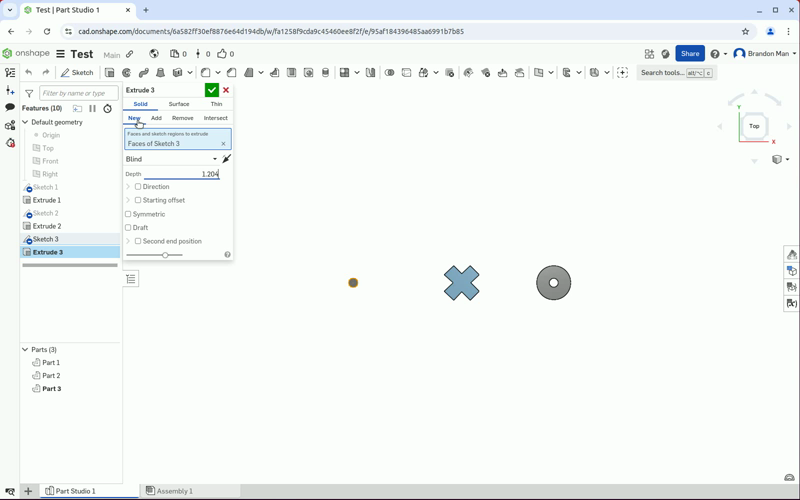
key(enter)
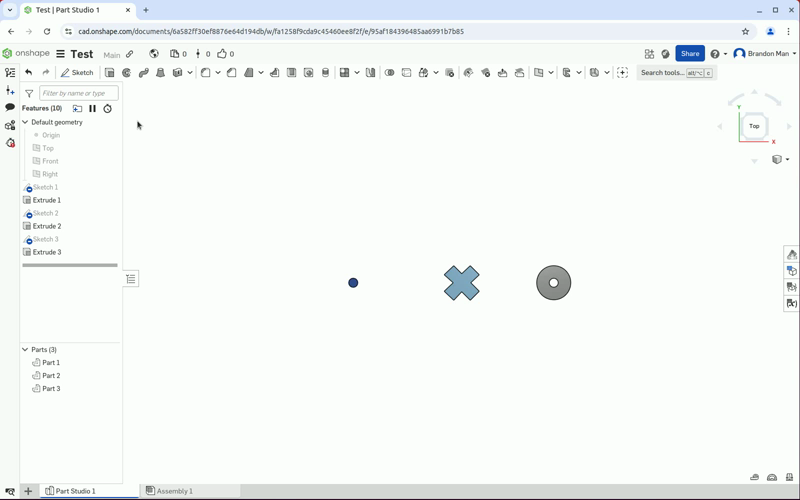
key(shift+h)
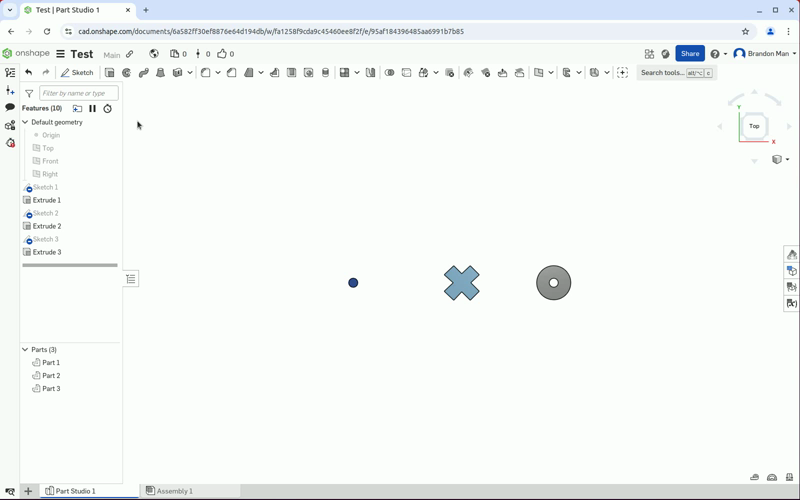
key(shift+h)
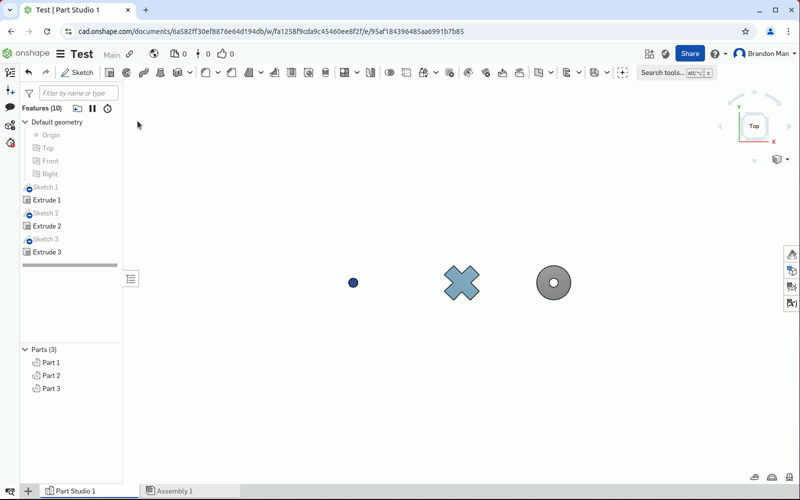
key(shift+7)
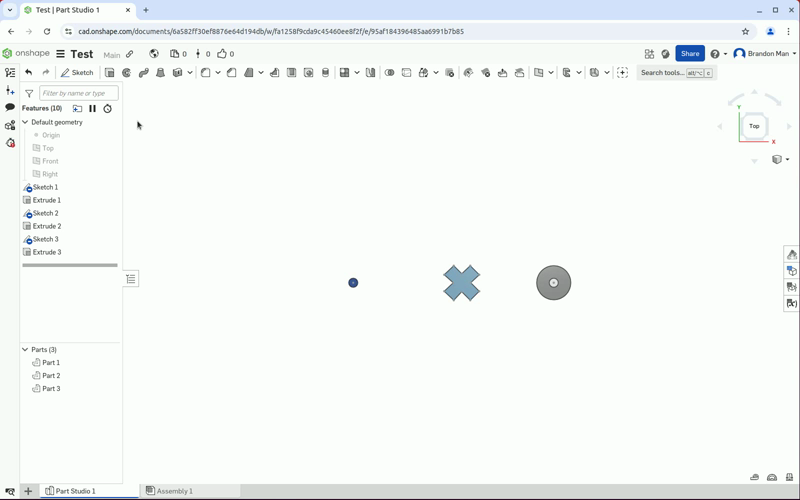
key(up, 3)
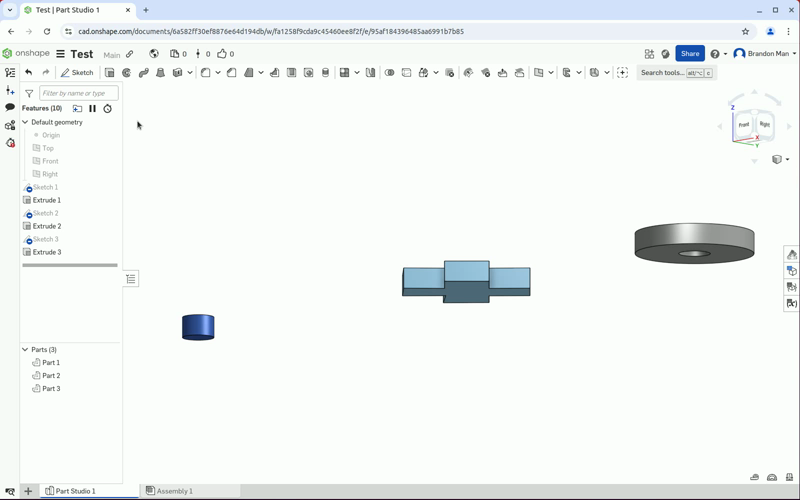
key(left, 3)
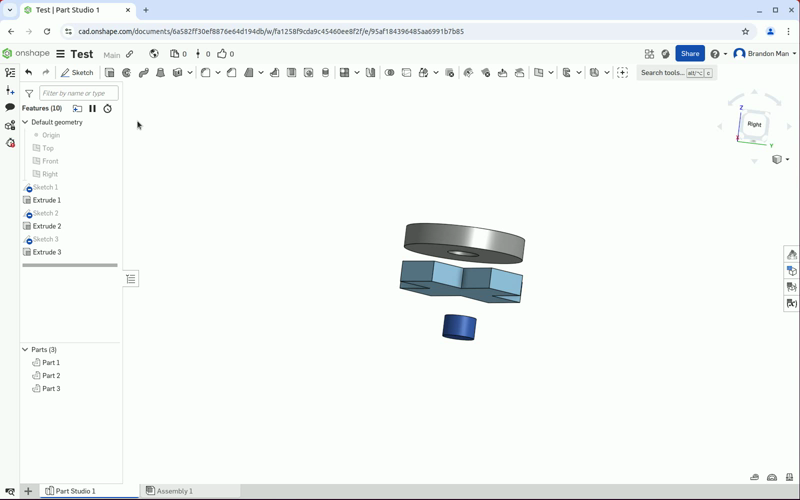
key(right, 3)
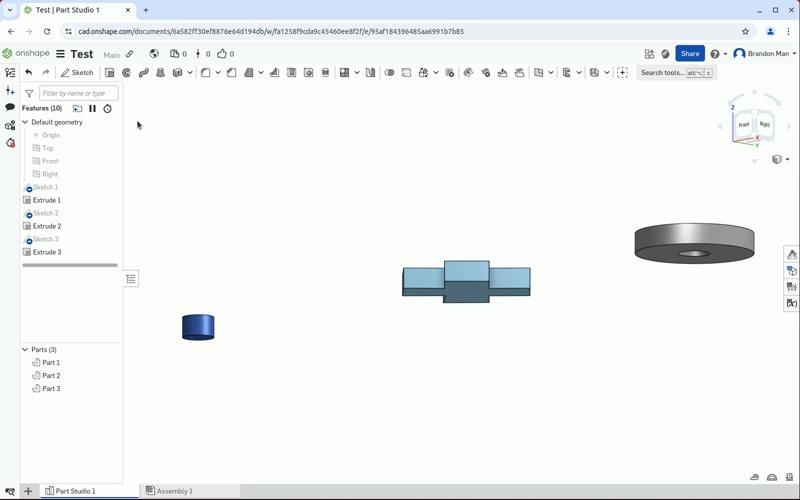
key(down, 3)
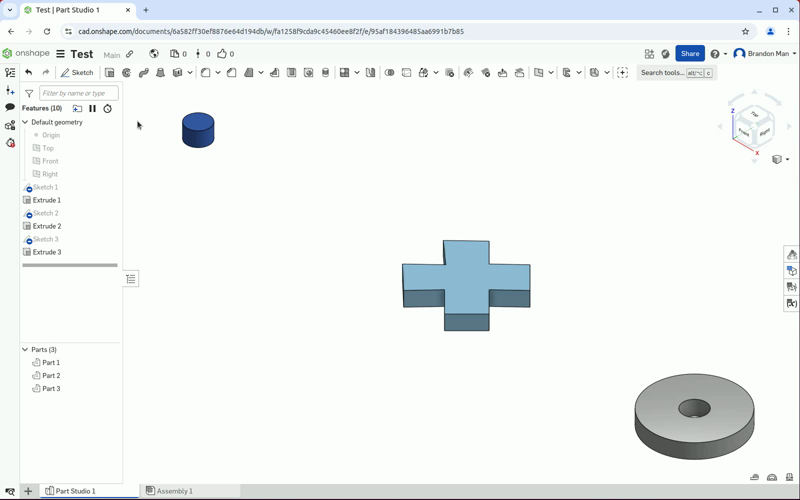
mouse_move(73, 189)
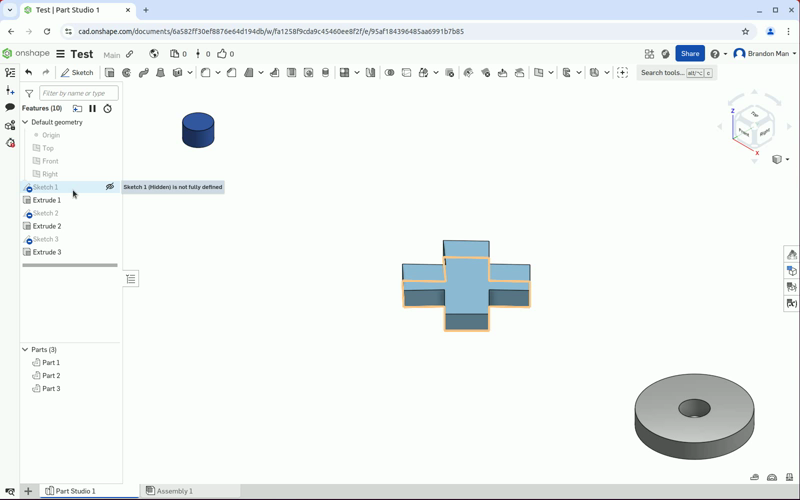
click(73, 189)